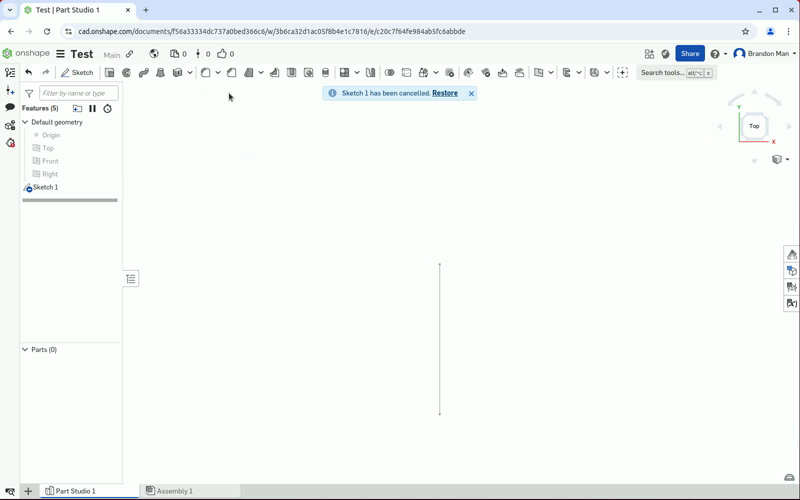
key(shift+h)
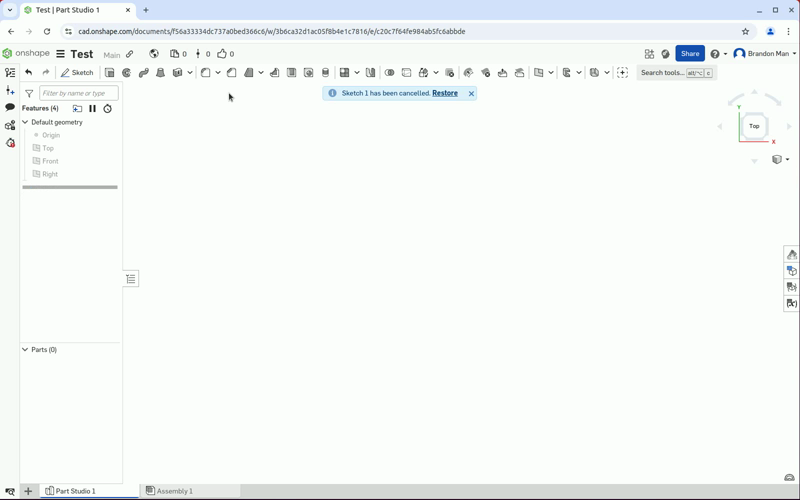
key(shift+s)
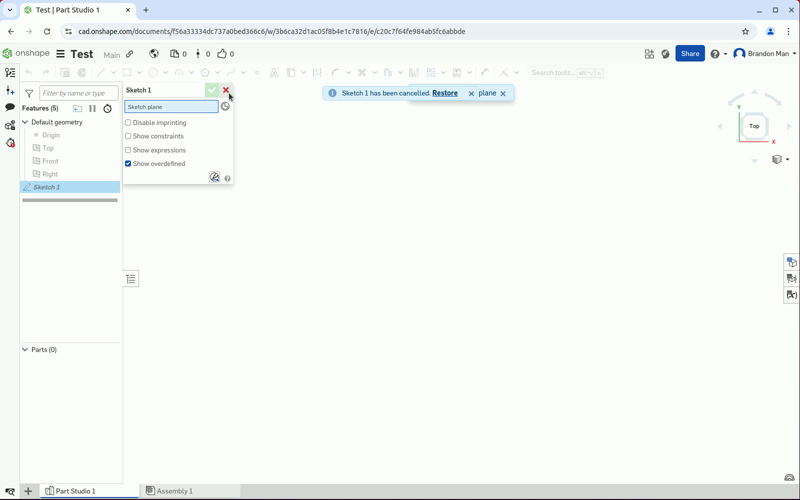
mouse_move(73, 150)
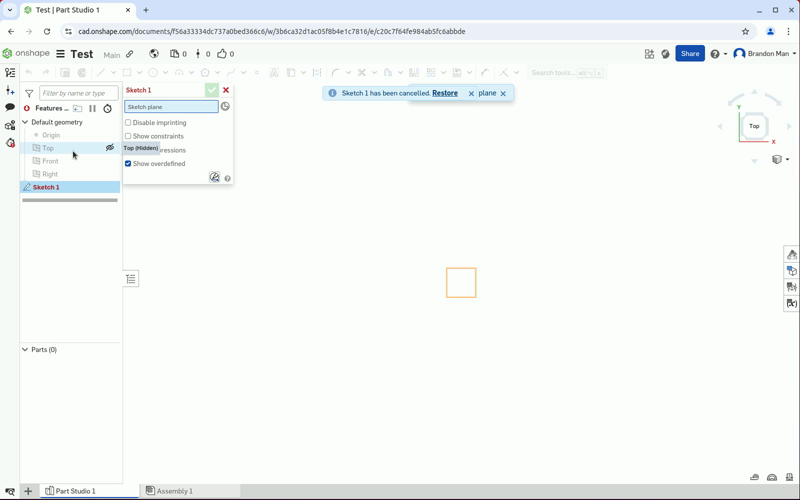
click(73, 150)
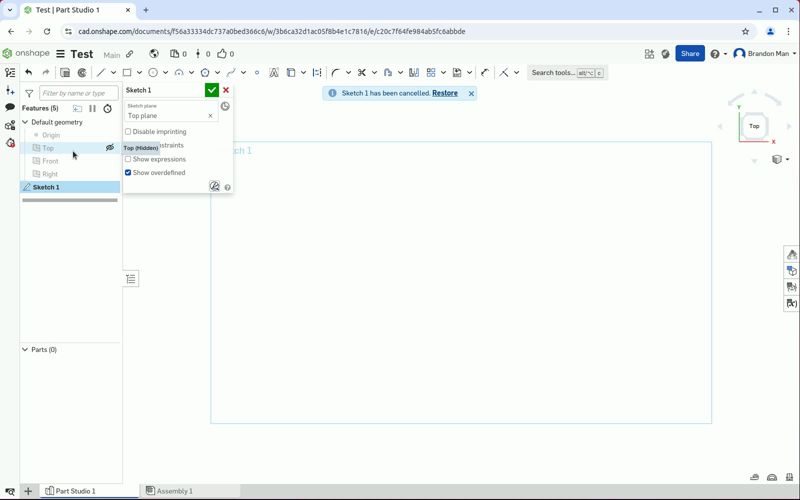
mouse_move(73, 352)
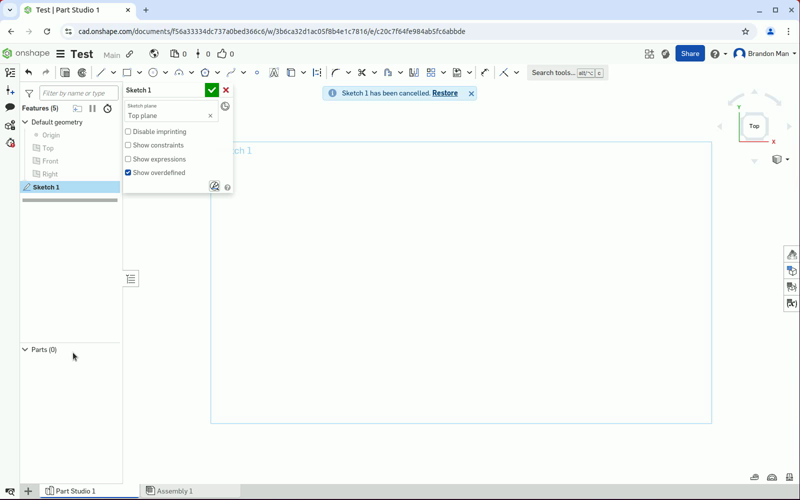
key(y)
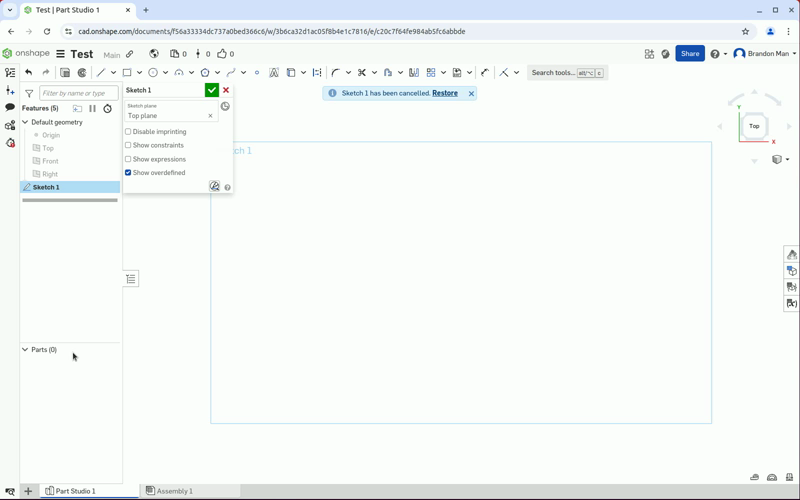
key(l)
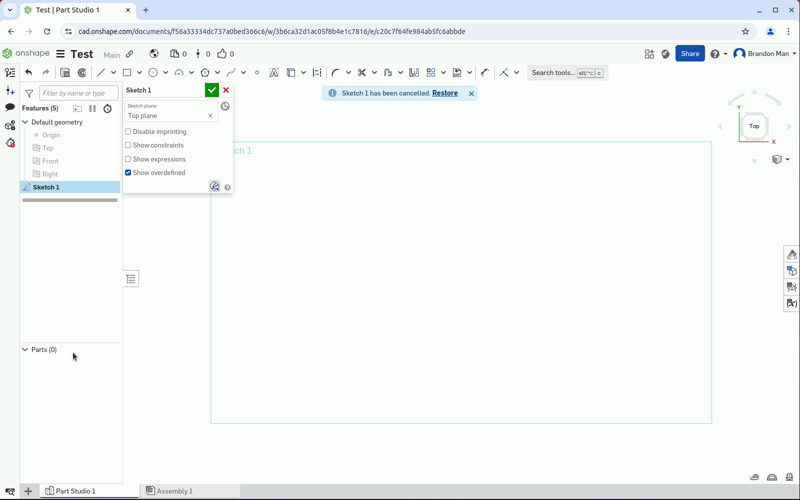
key_down(shift)
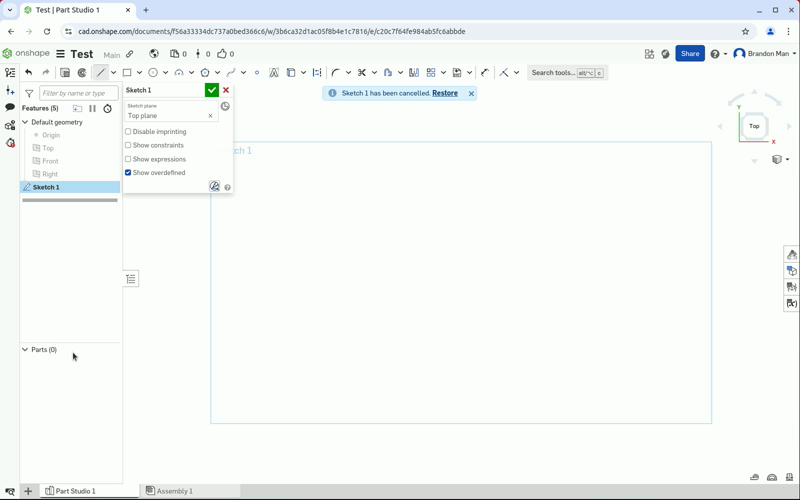
mouse_move(460, 282)
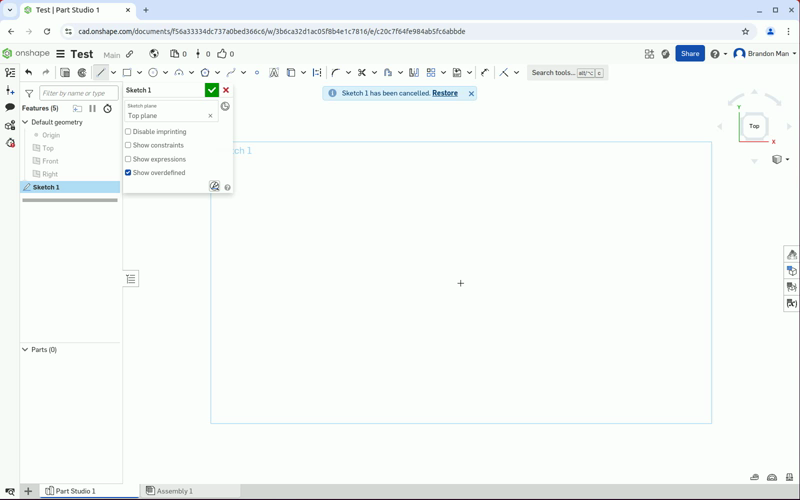
click(460, 282)
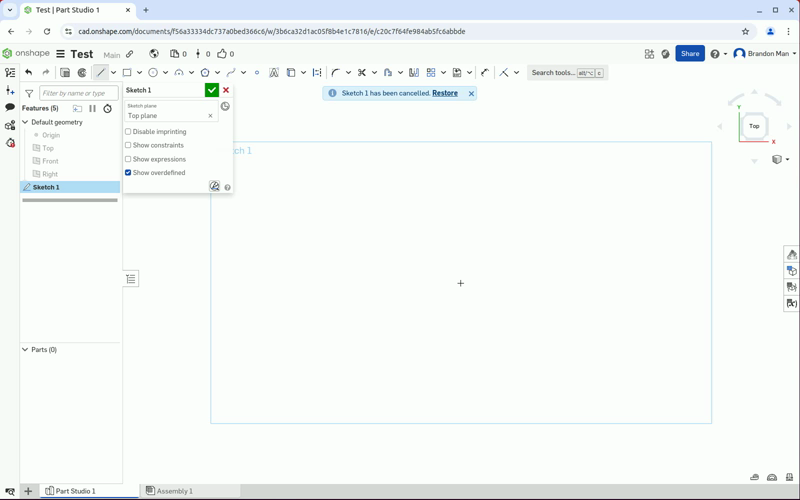
key_up(shift)
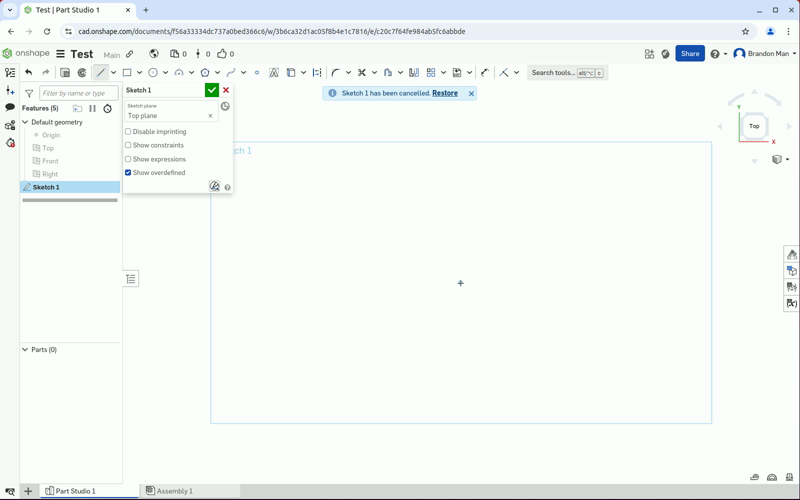
key_down(shift)
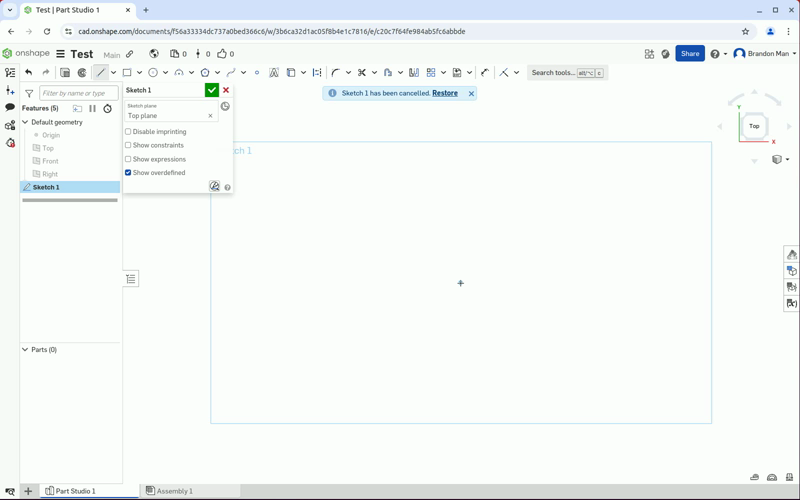
mouse_move(490, 282)
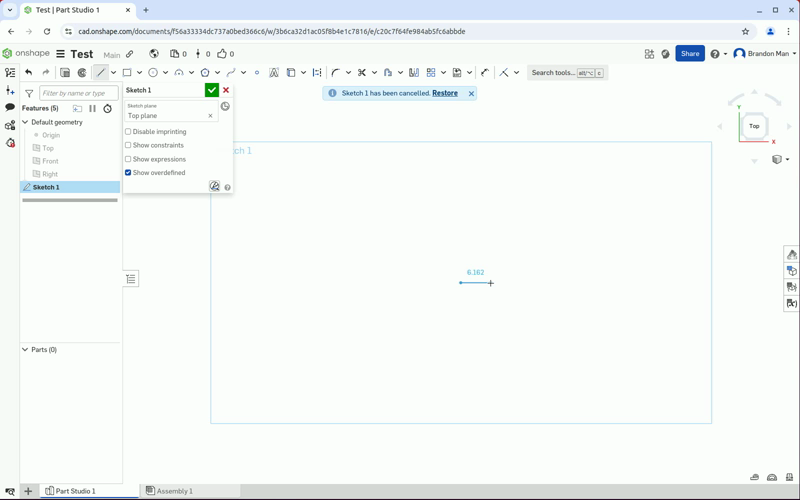
mouse_move(481, 282)
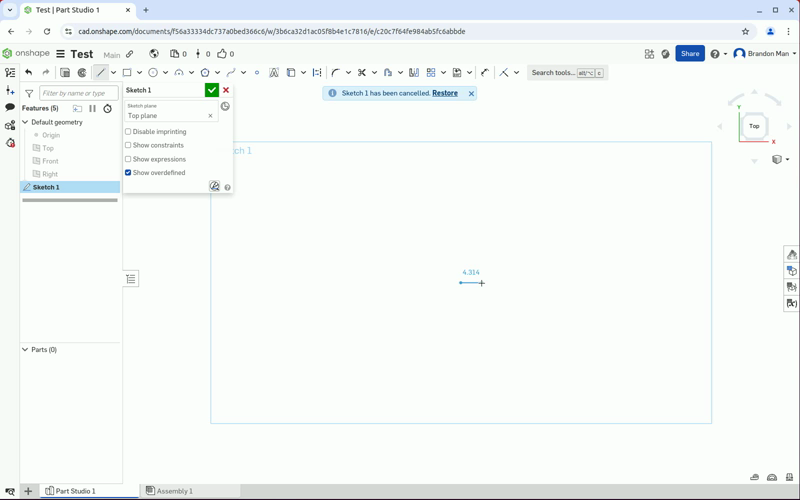
click(481, 282)
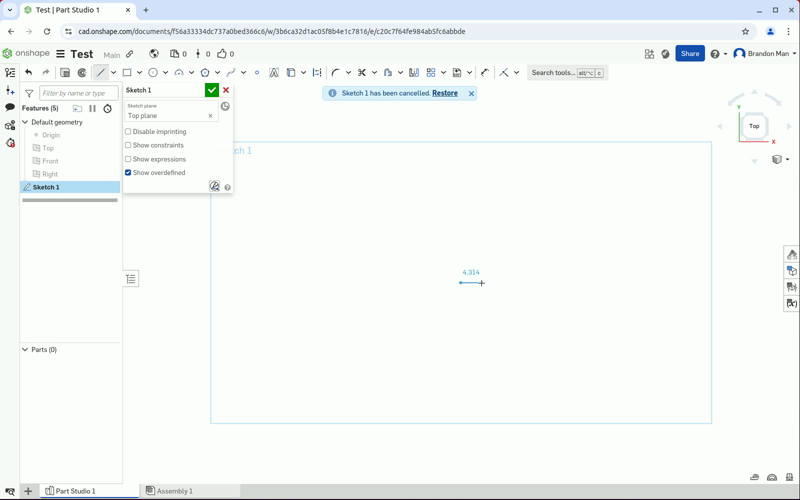
key_up(shift)
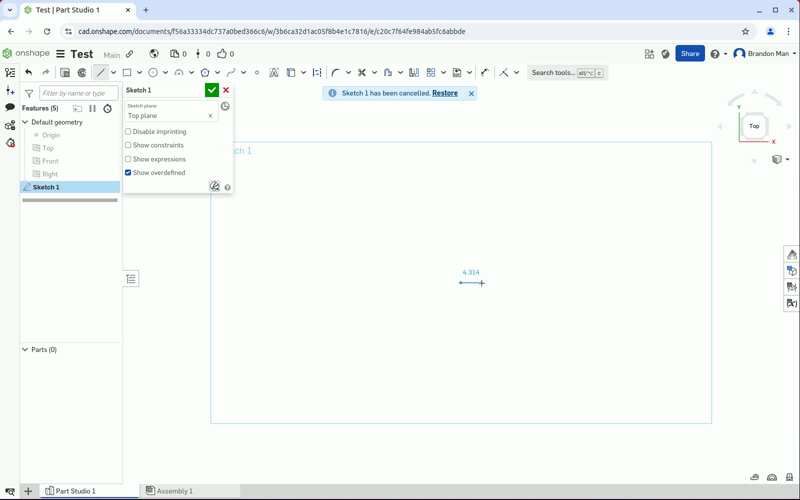
key_down(shift)
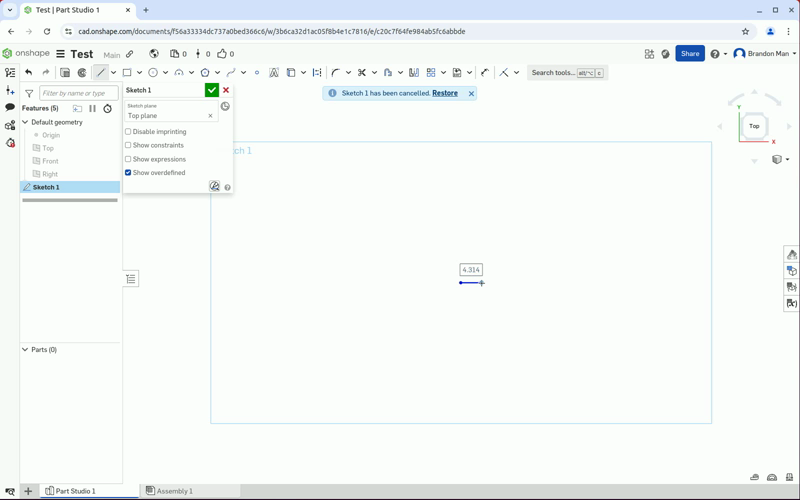
mouse_move(481, 200)
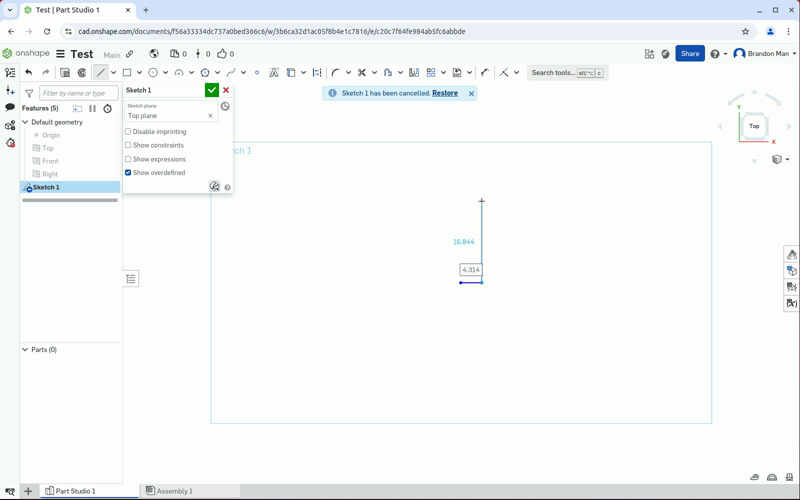
click(481, 200)
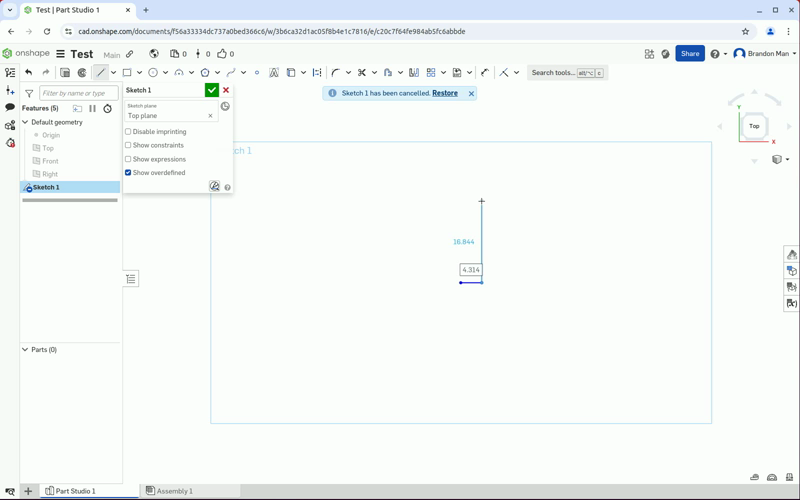
key_up(shift)
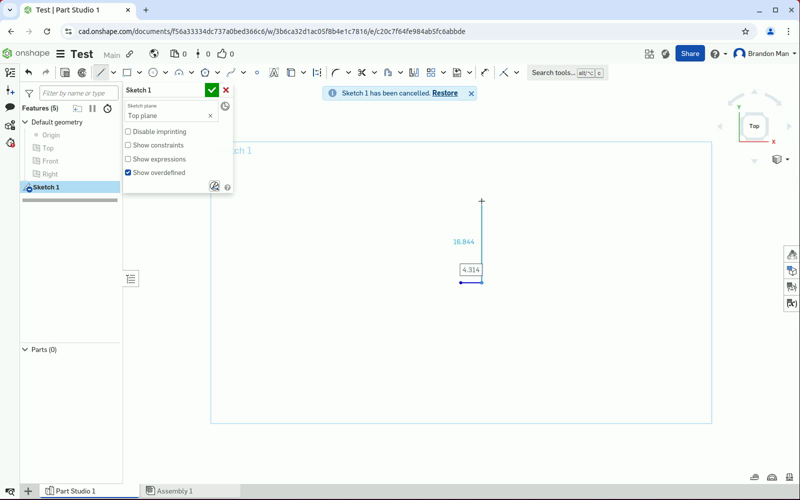
key_down(shift)
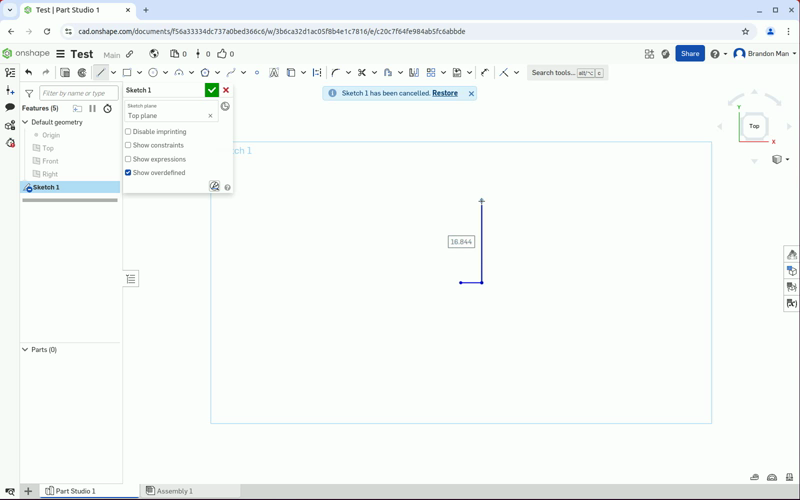
mouse_move(511, 200)
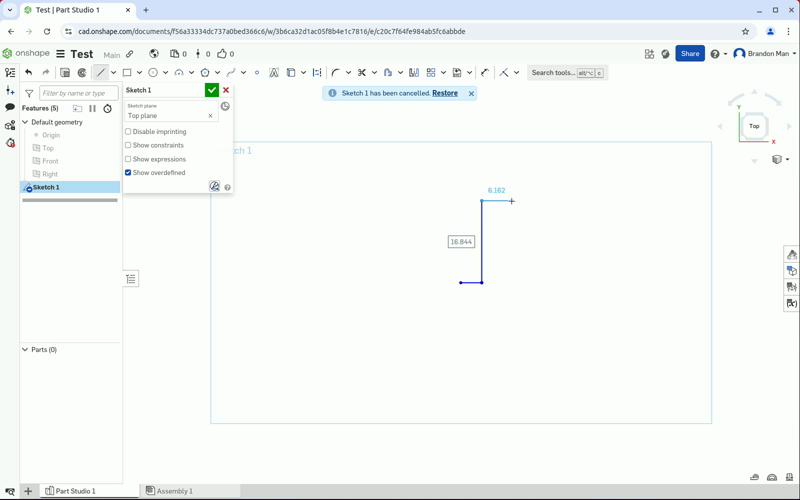
mouse_move(460, 200)
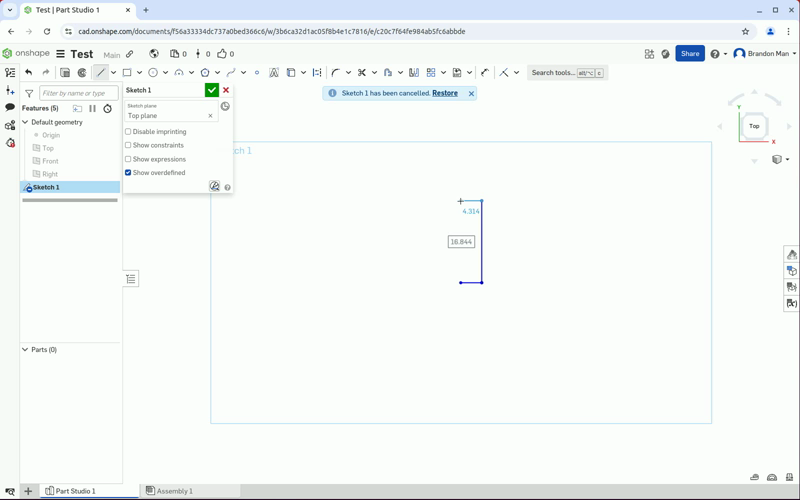
click(460, 200)
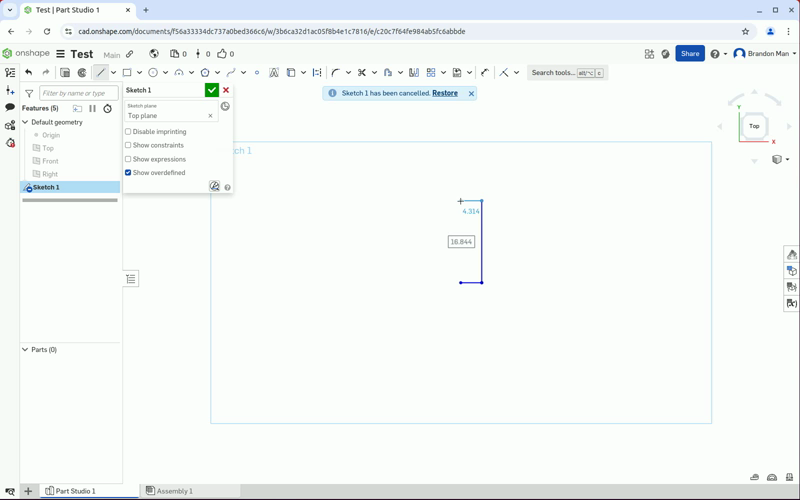
key_up(shift)
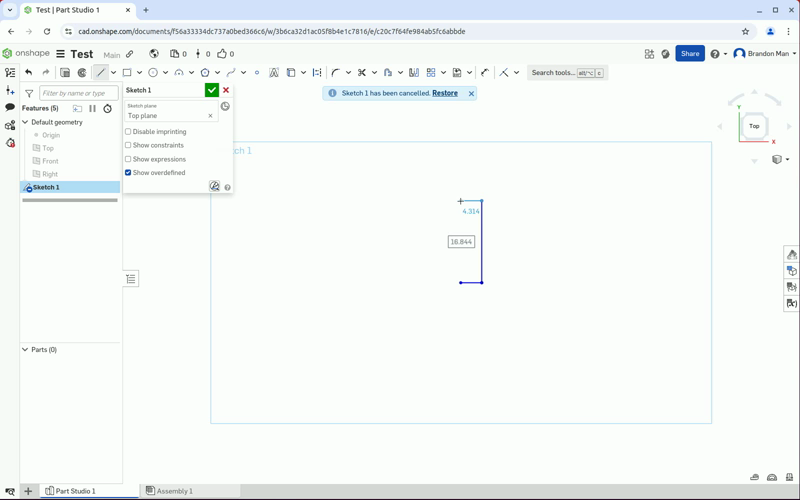
key_down(shift)
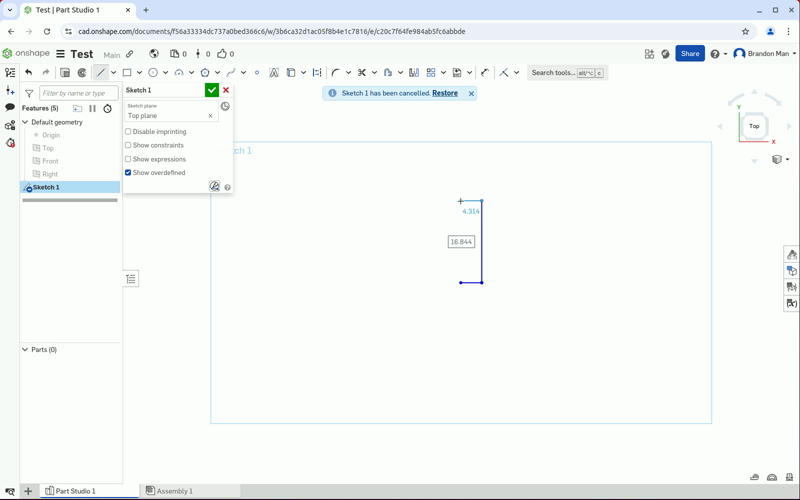
mouse_move(460, 282)
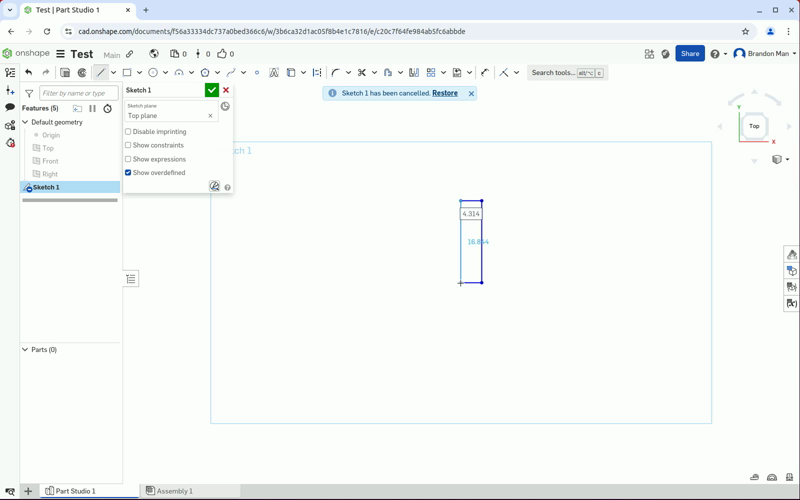
key_up(shift)
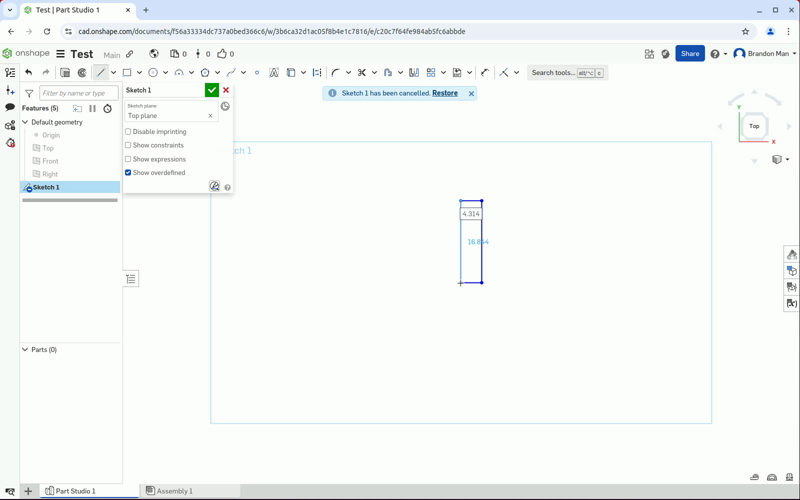
click(460, 282)
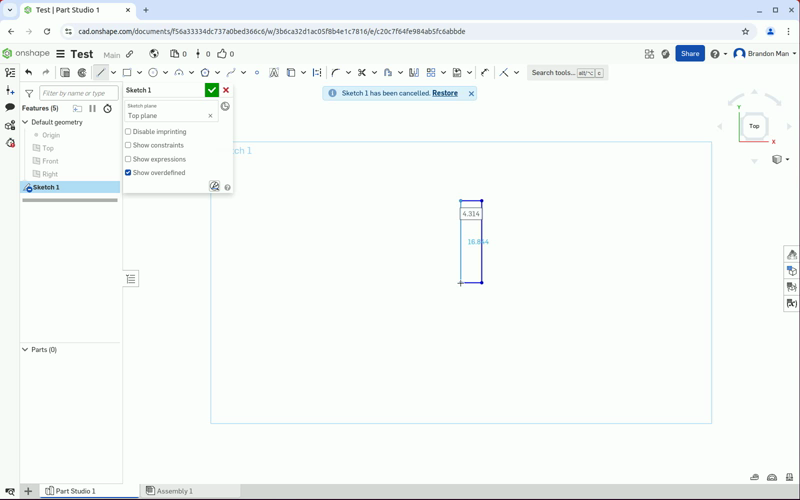
key(esc)
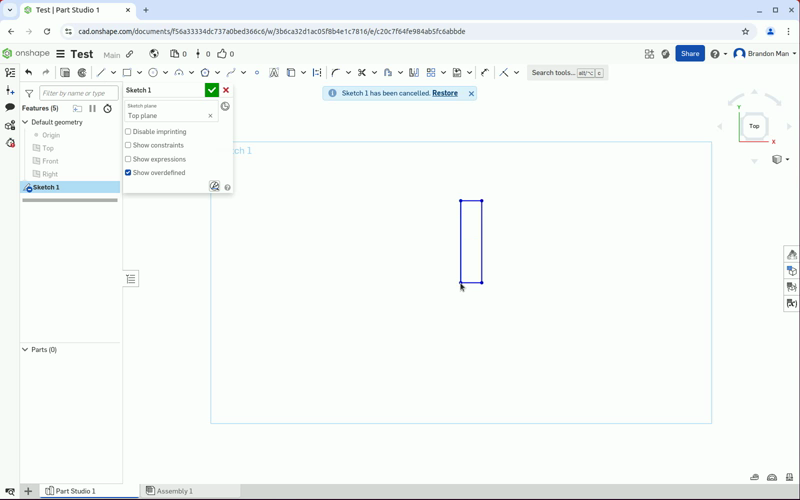
mouse_move(471, 265)
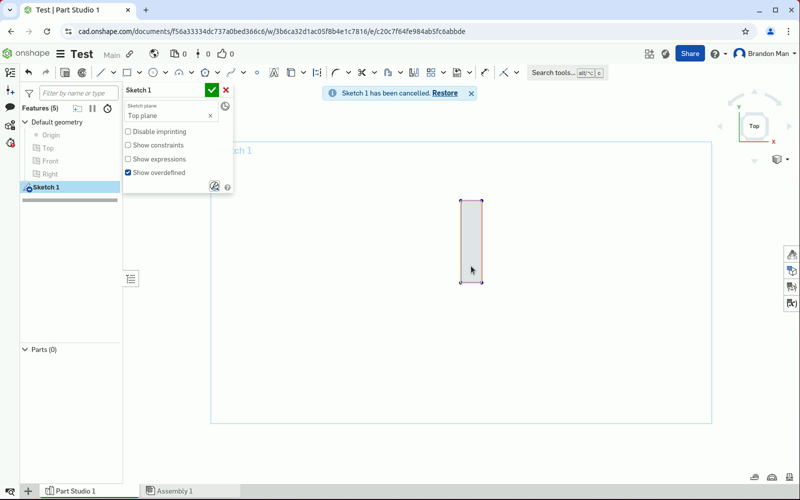
scroll(6)
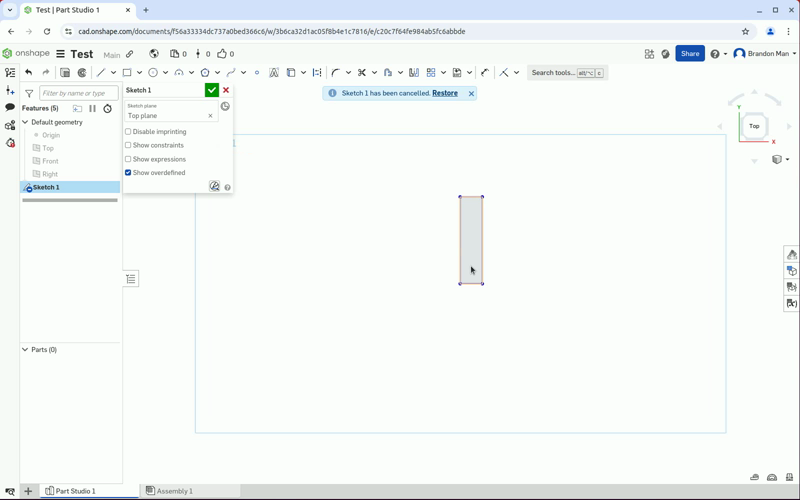
scroll(6)
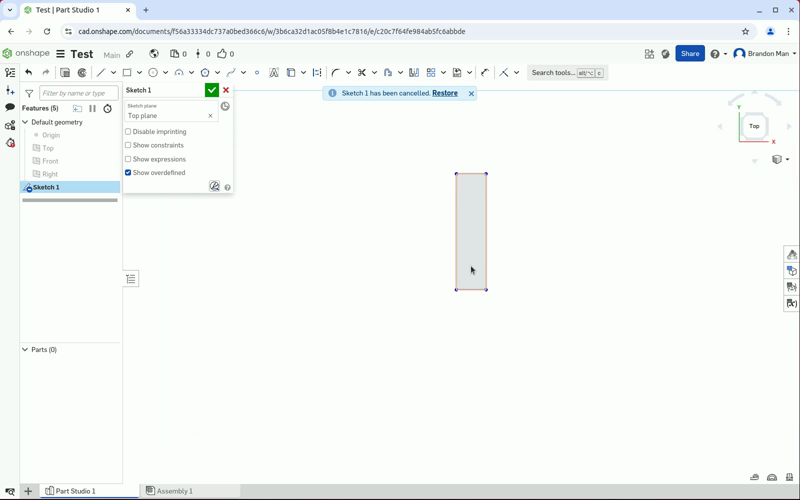
scroll(6)
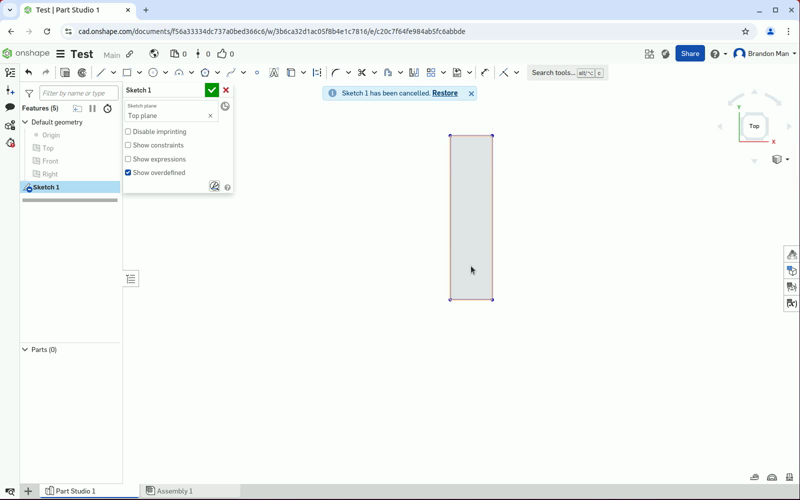
scroll(6)
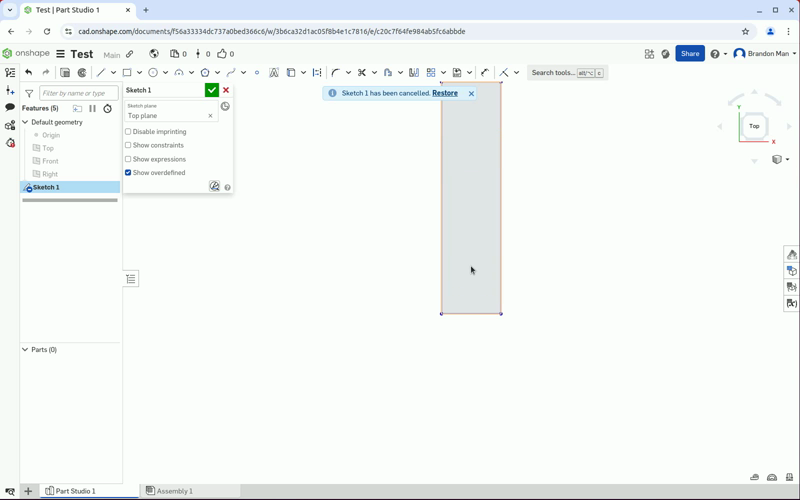
scroll(6)
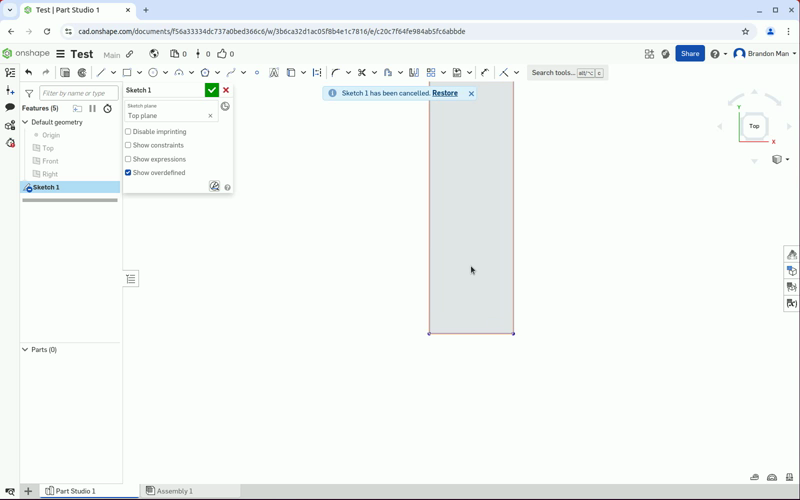
scroll(6)
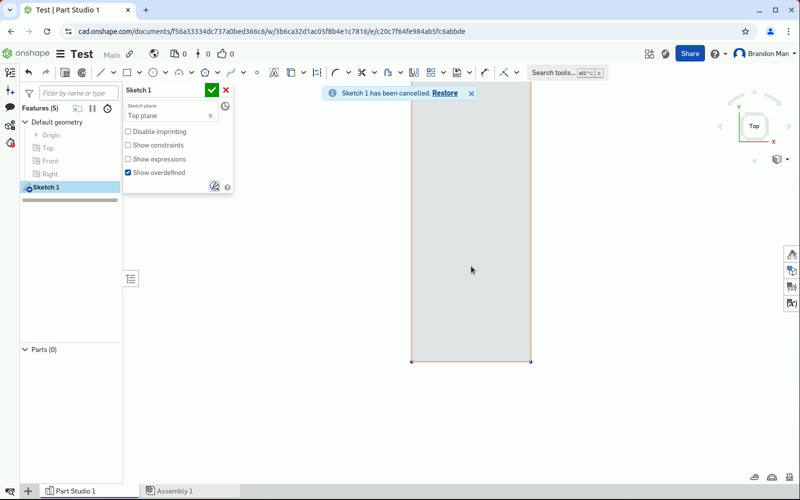
scroll(6)
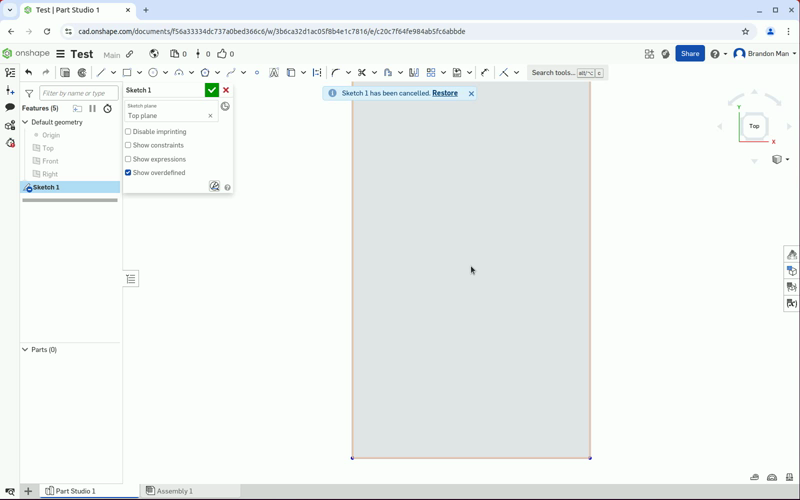
click(471, 265)
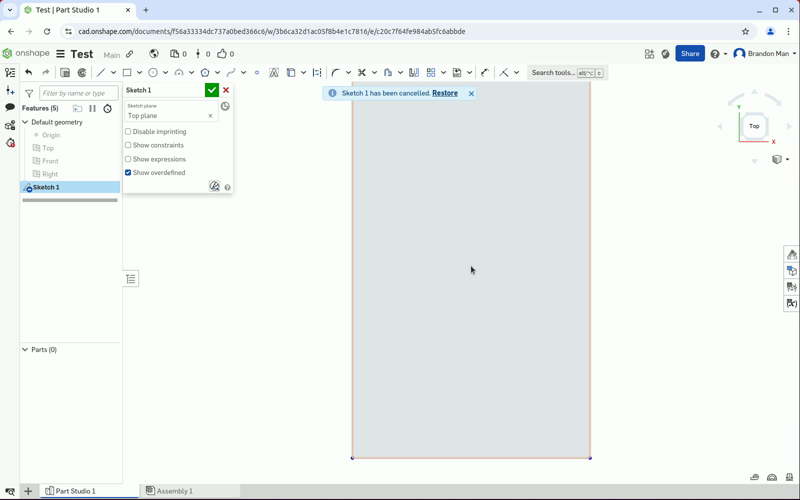
scroll(-6)
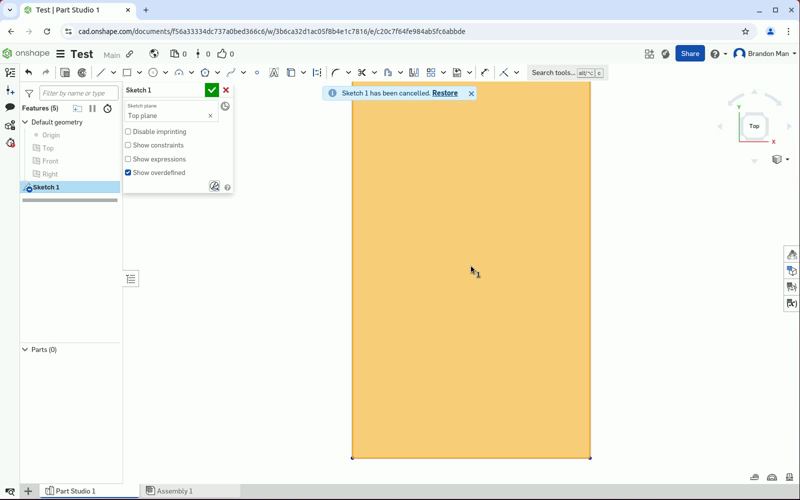
scroll(-6)
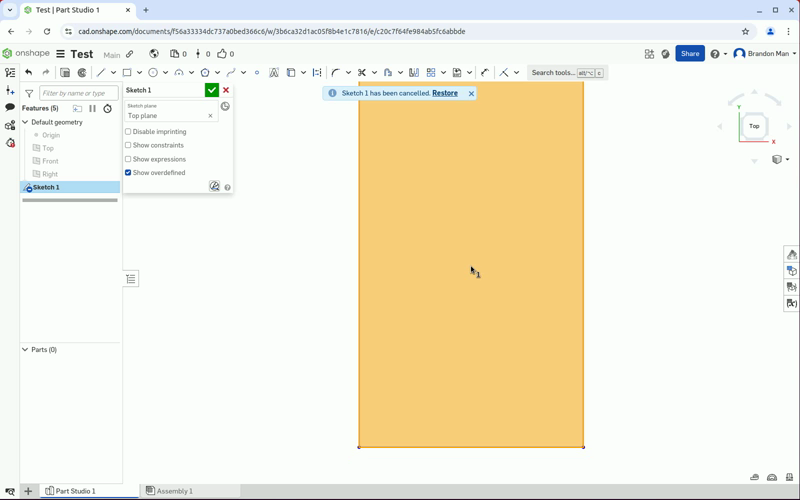
scroll(-6)
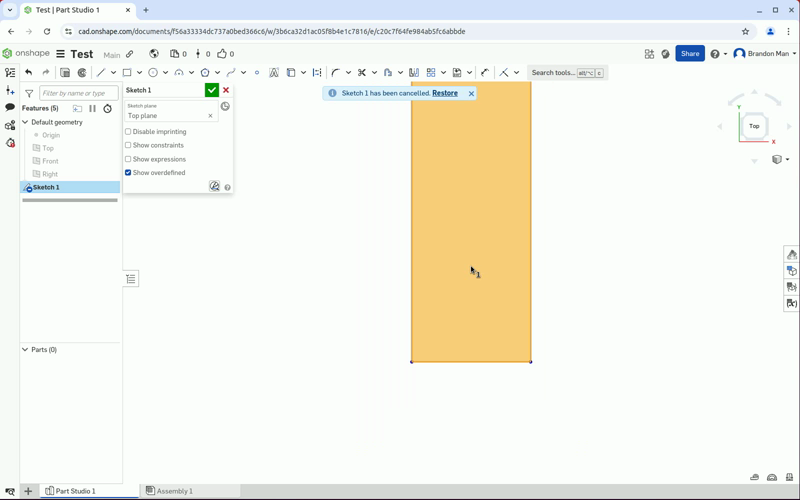
scroll(-6)
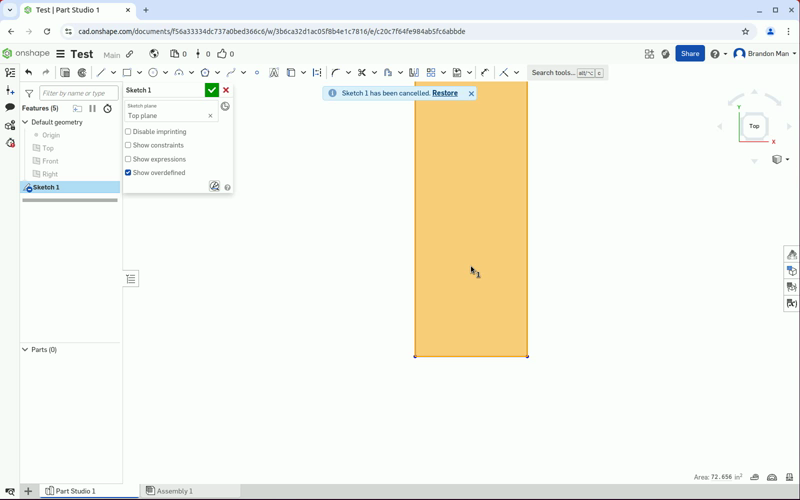
scroll(-6)
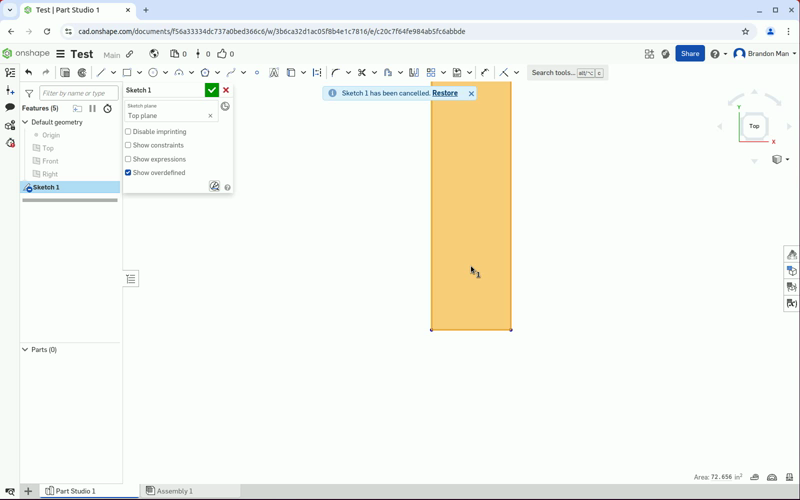
scroll(-6)
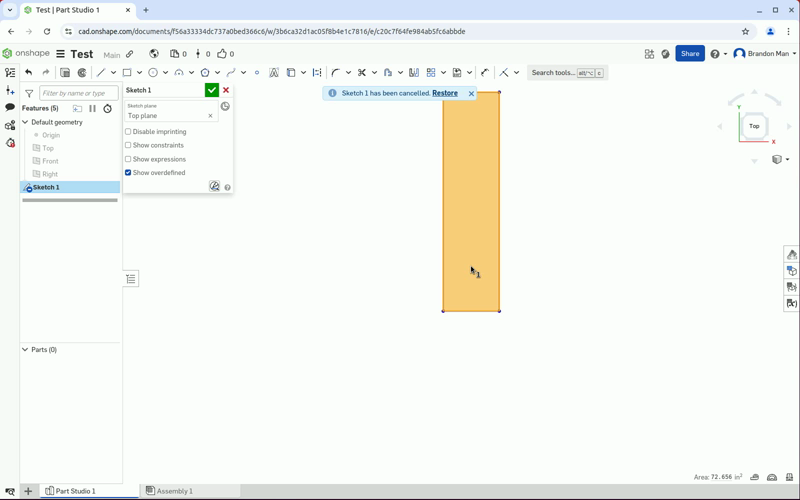
scroll(-6)
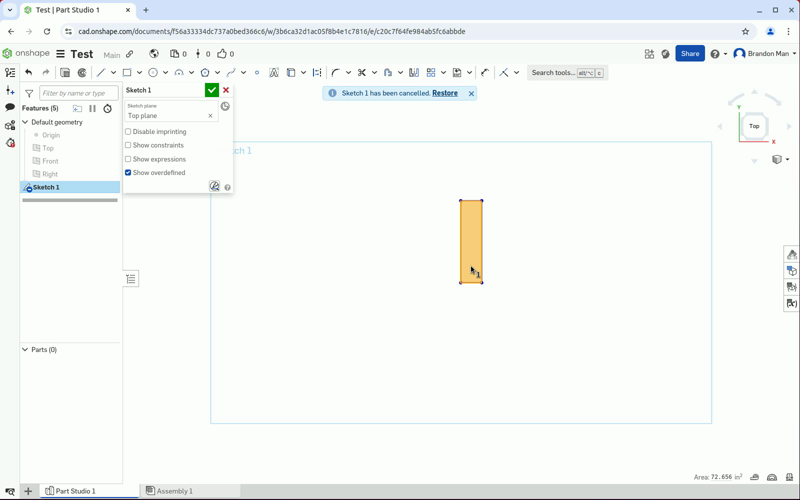
mouse_move(73, 352)
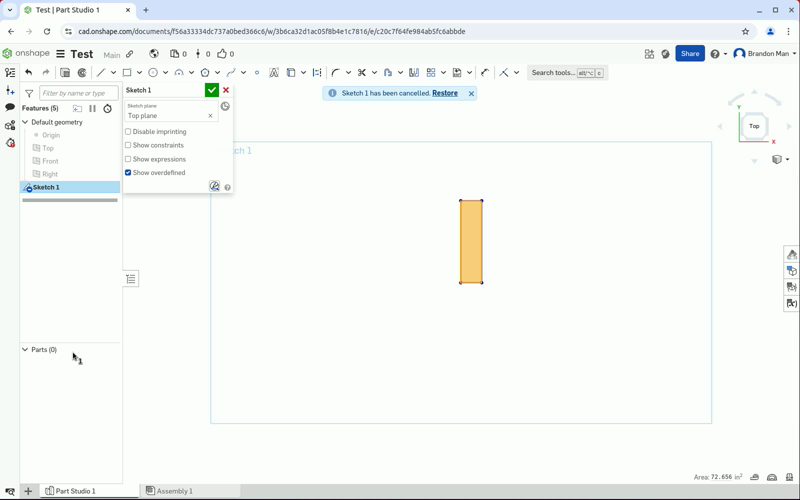
key(shift+y)
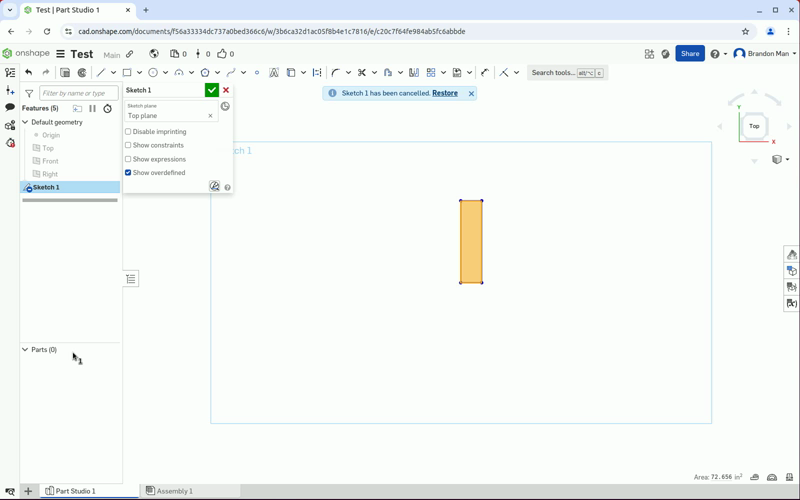
key(shift+e)
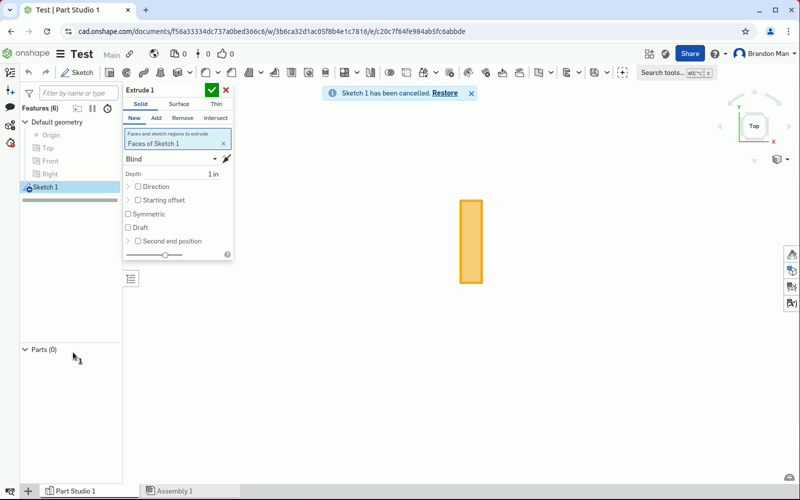
mouse_move(143, 106)
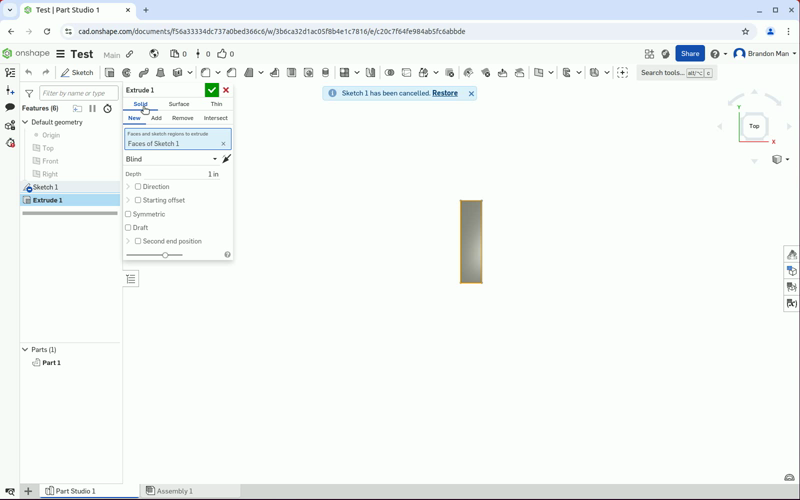
click(143, 106)
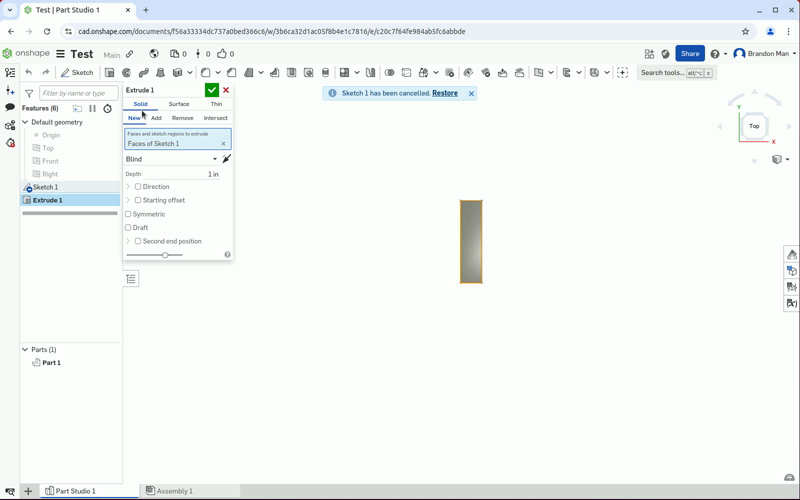
mouse_move(137, 120)
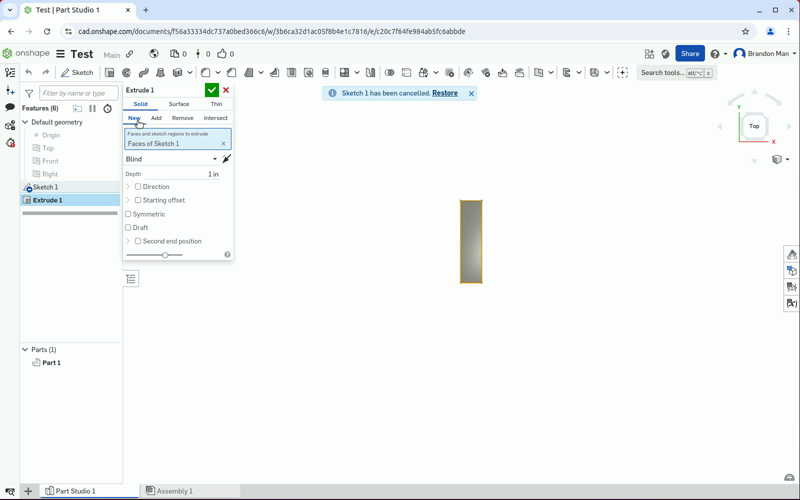
click(137, 120)
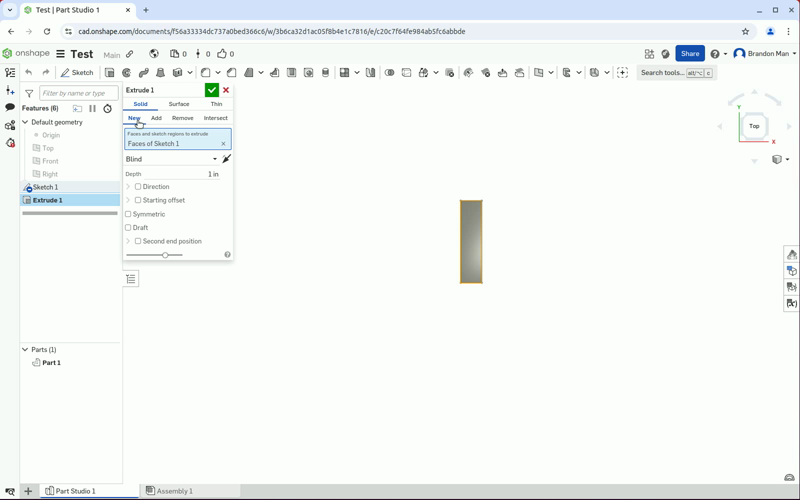
key(tab, 4)
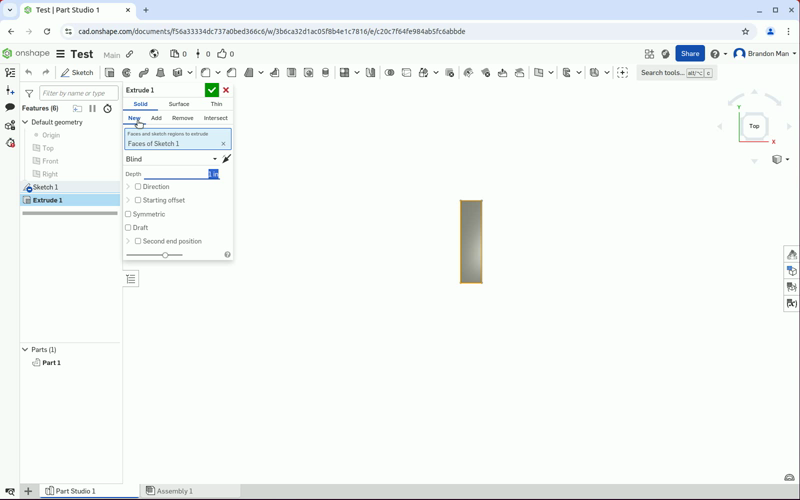
text(8.425)
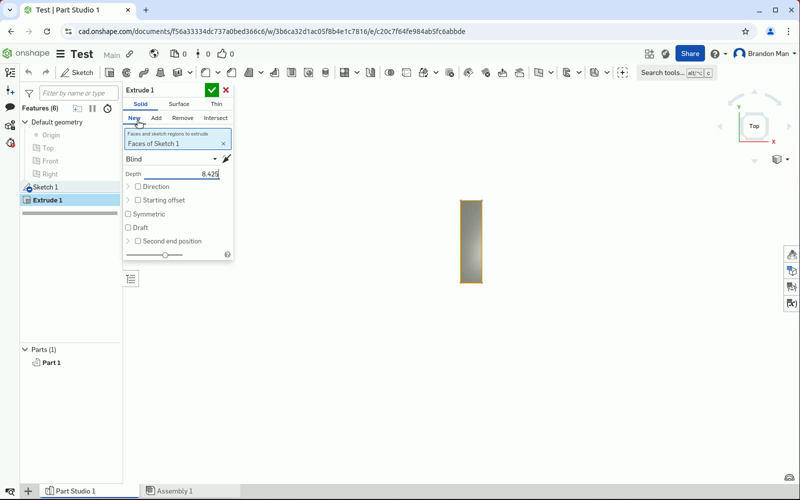
key(enter)
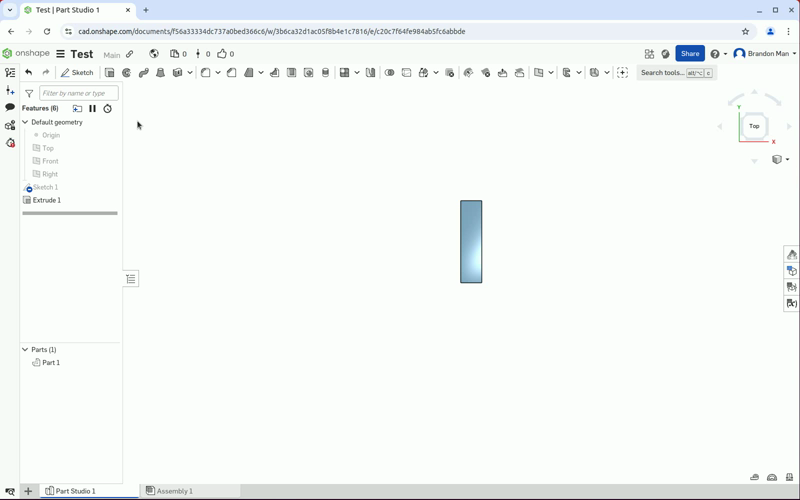
key(shift+h)
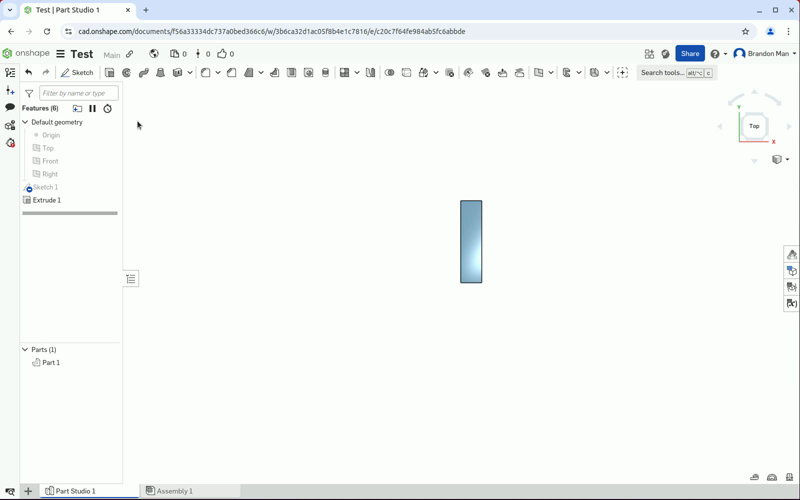
key(shift+h)
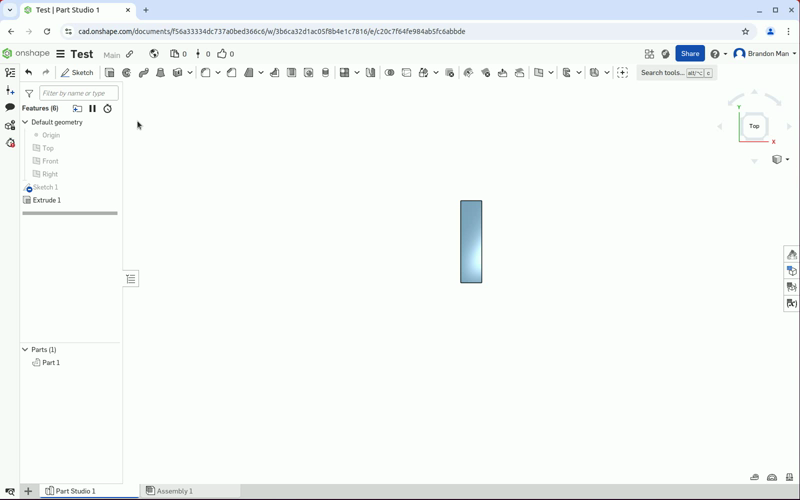
mouse_move(73, 189)
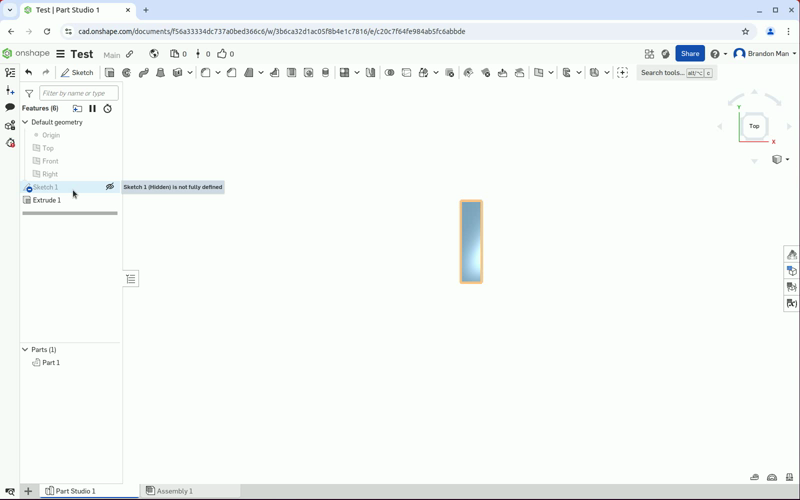
click(73, 189)
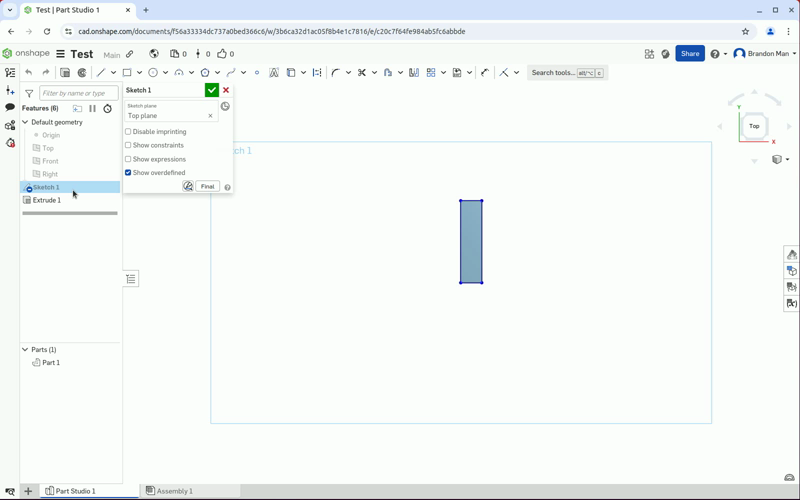
mouse_move(229, 92)
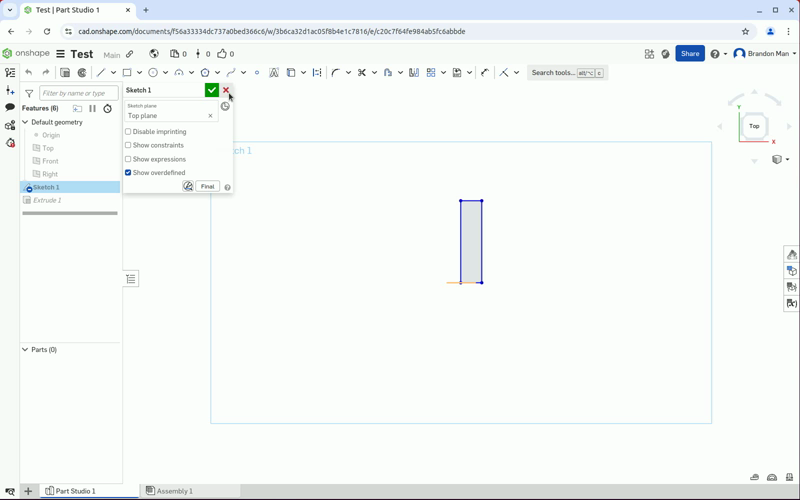
click(229, 92)
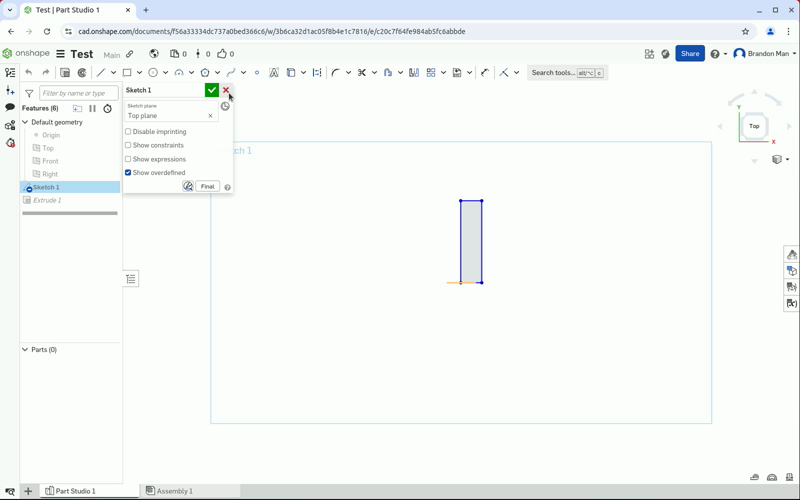
key(shift+s)
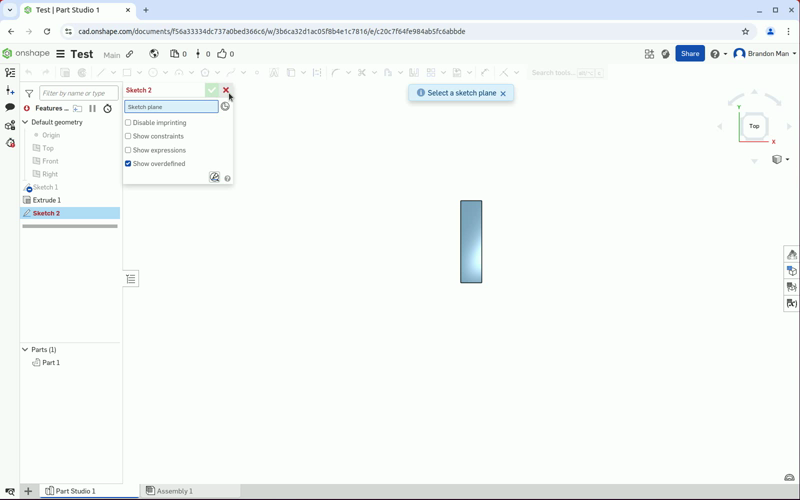
mouse_move(73, 150)
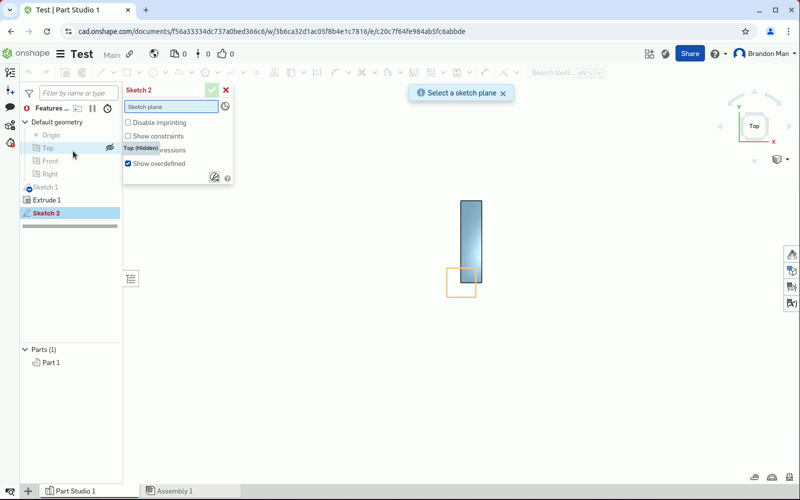
click(73, 150)
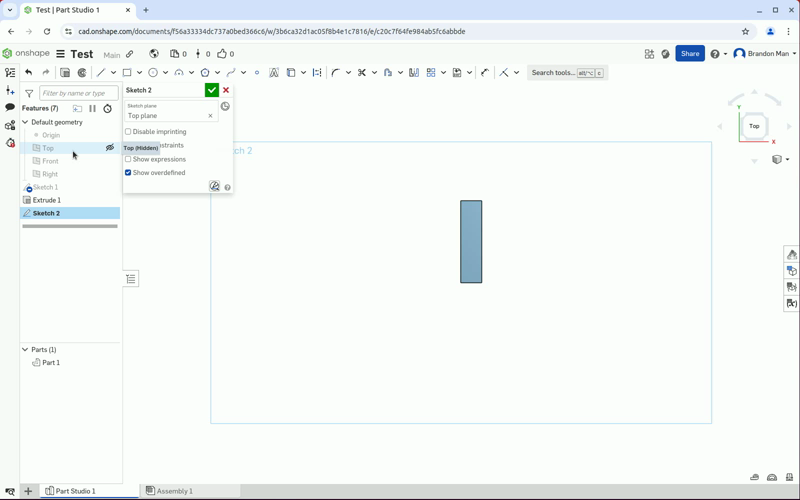
mouse_move(73, 352)
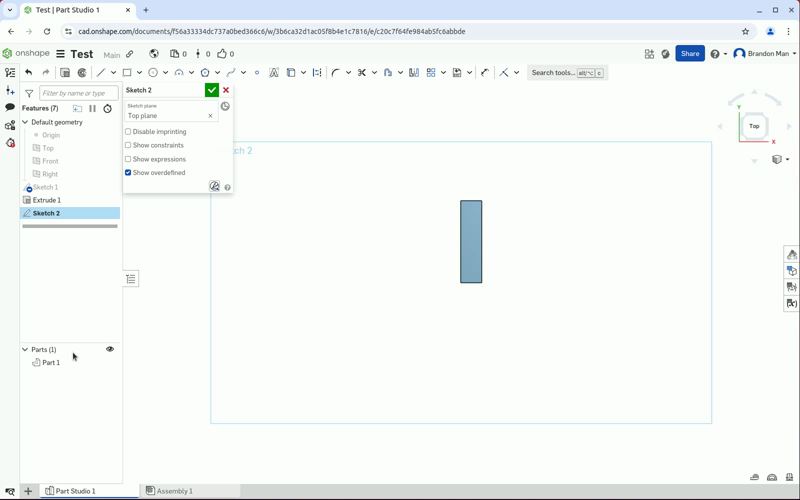
key(y)
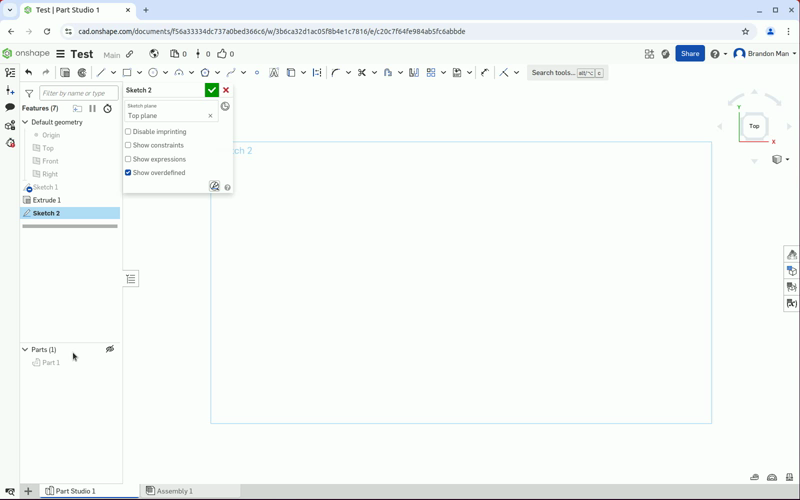
key(l)
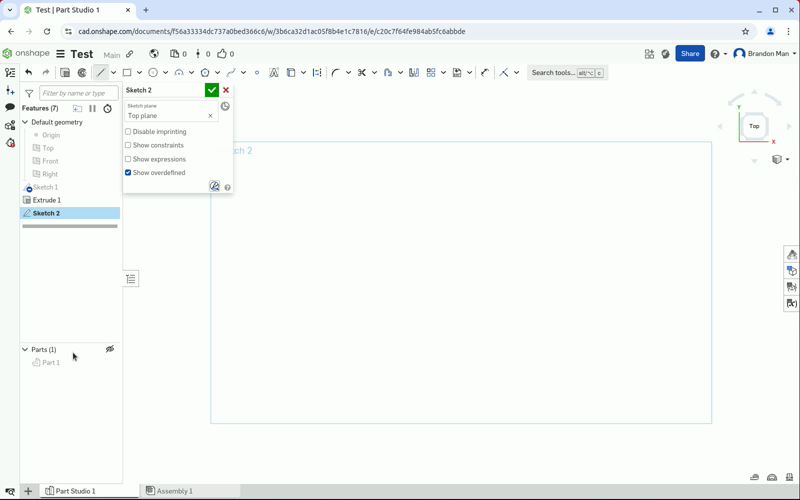
key_down(shift)
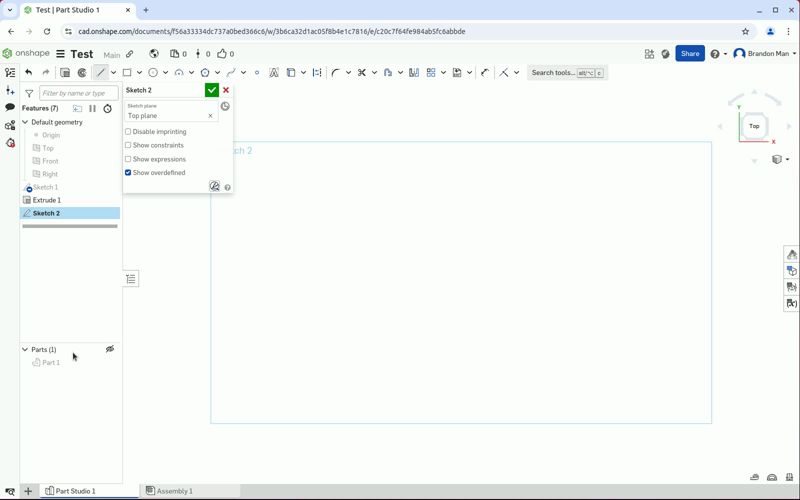
mouse_move(369, 186)
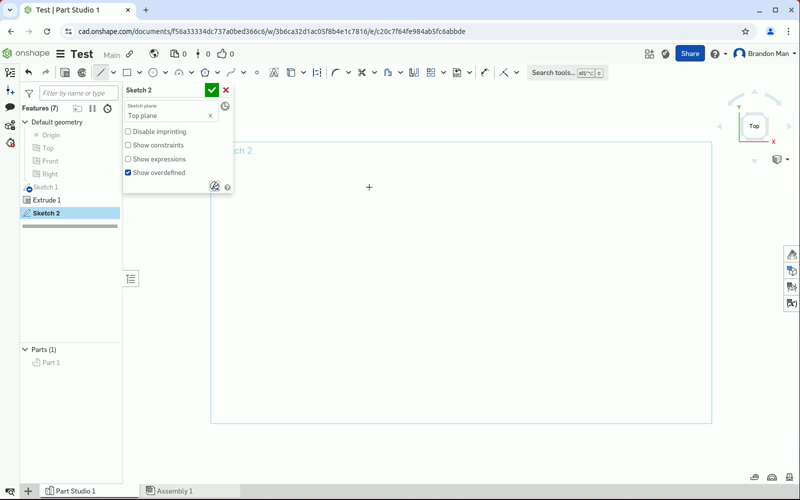
click(369, 186)
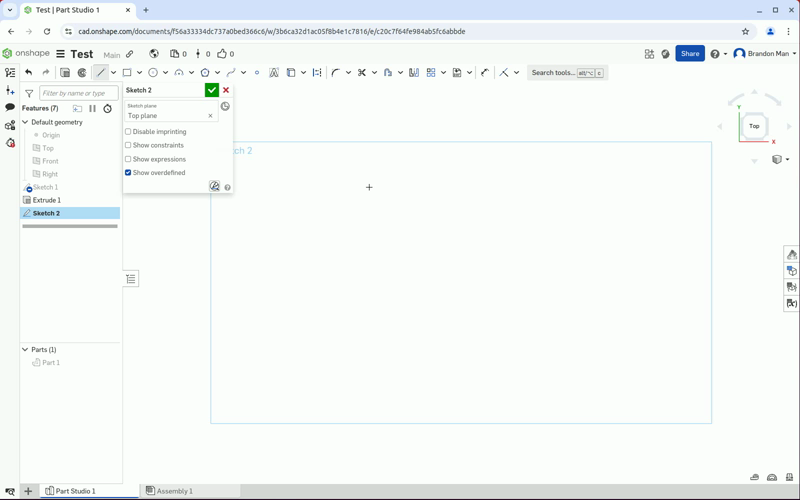
key_up(shift)
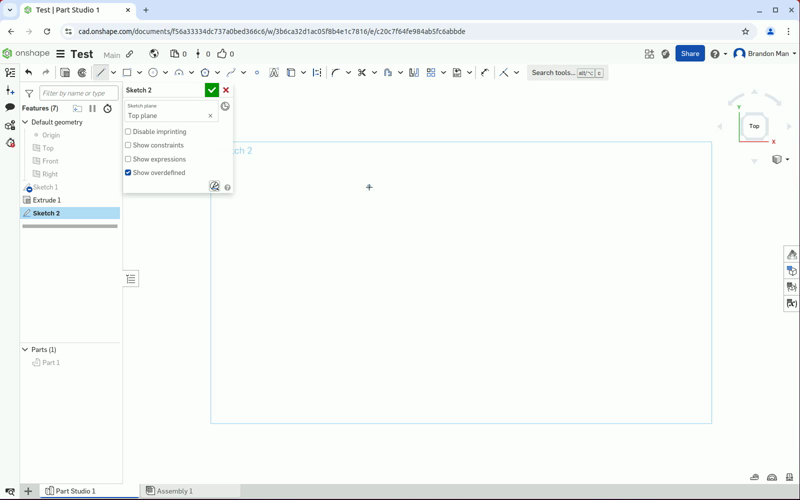
key_down(shift)
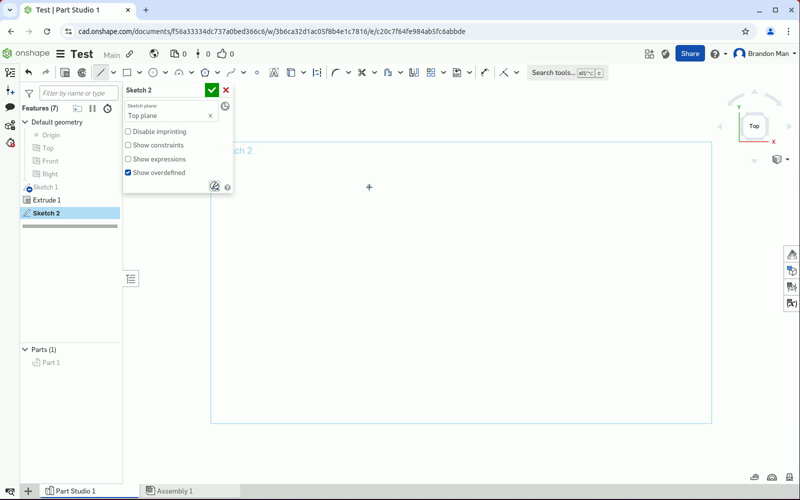
mouse_move(399, 186)
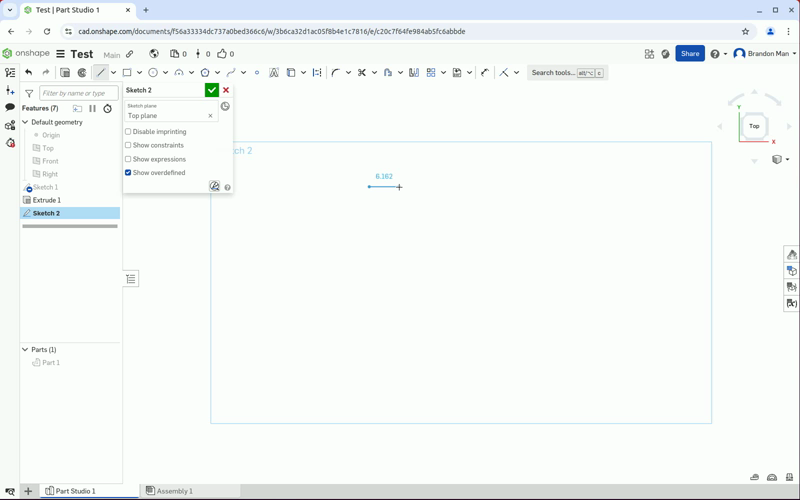
mouse_move(411, 178)
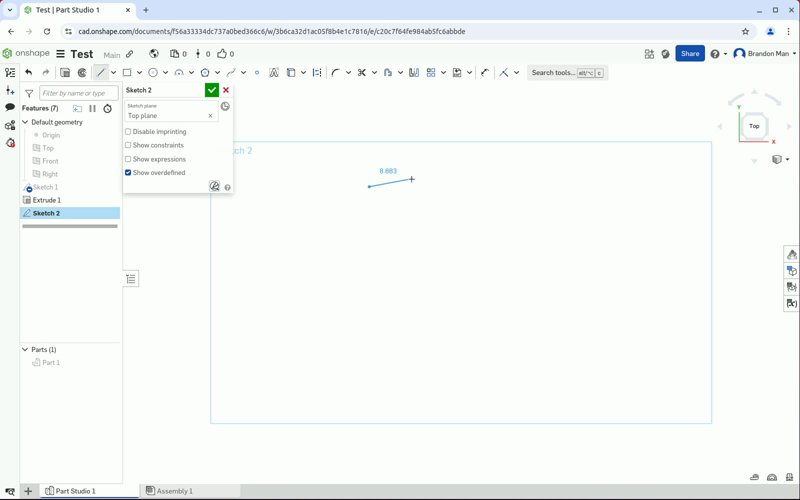
click(411, 178)
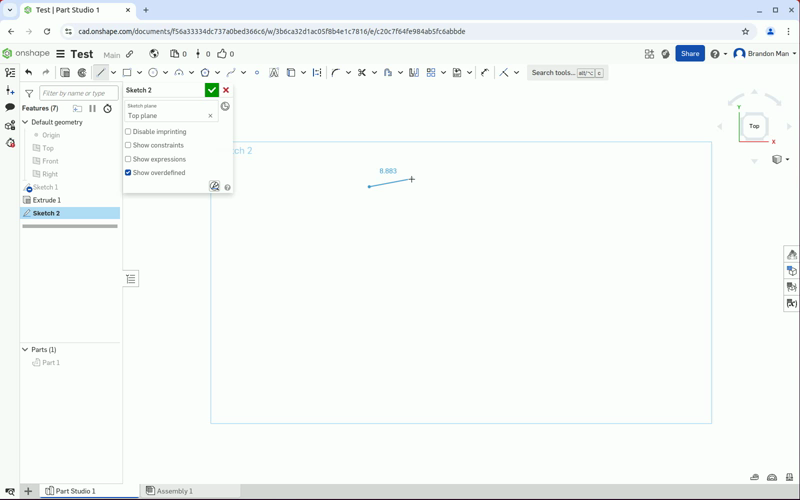
key_up(shift)
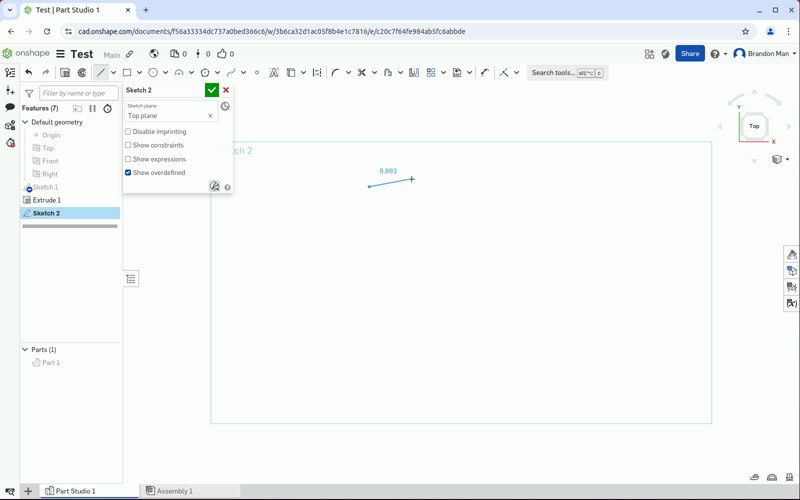
key_down(shift)
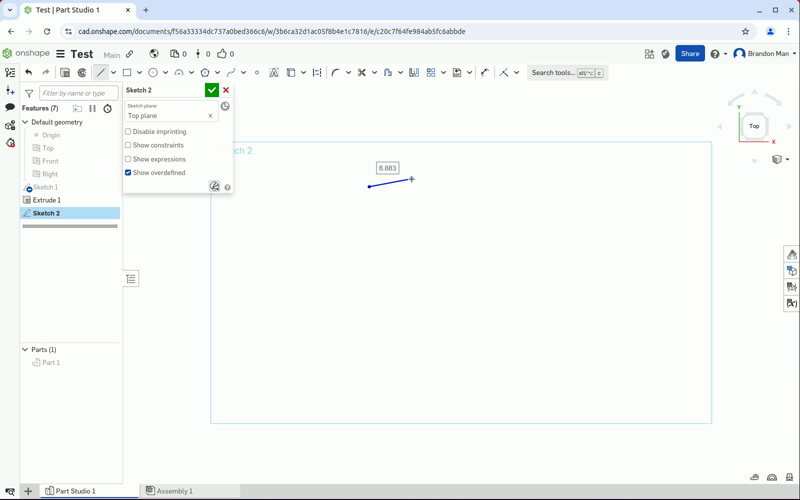
mouse_move(441, 178)
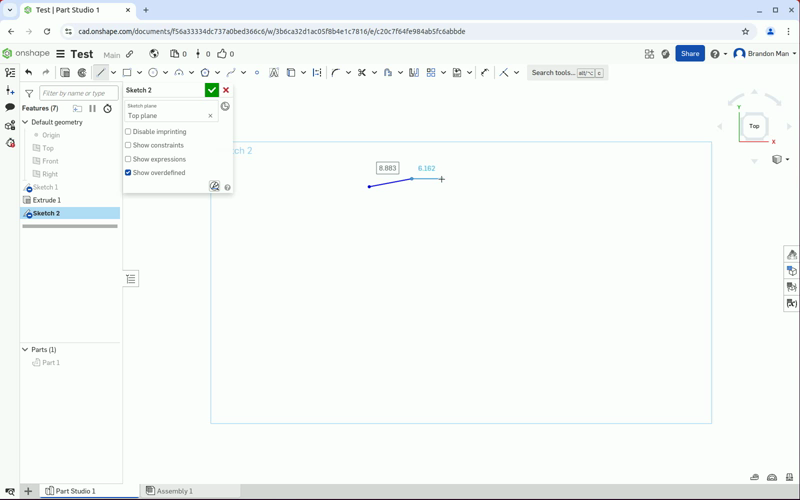
mouse_move(422, 169)
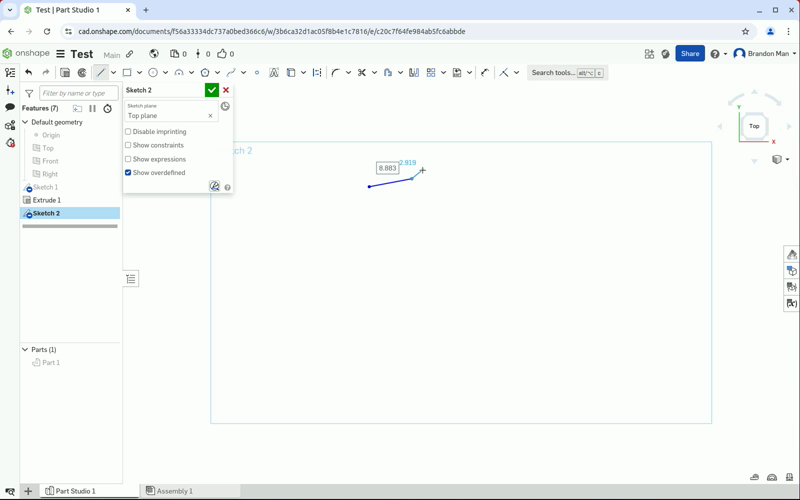
click(422, 169)
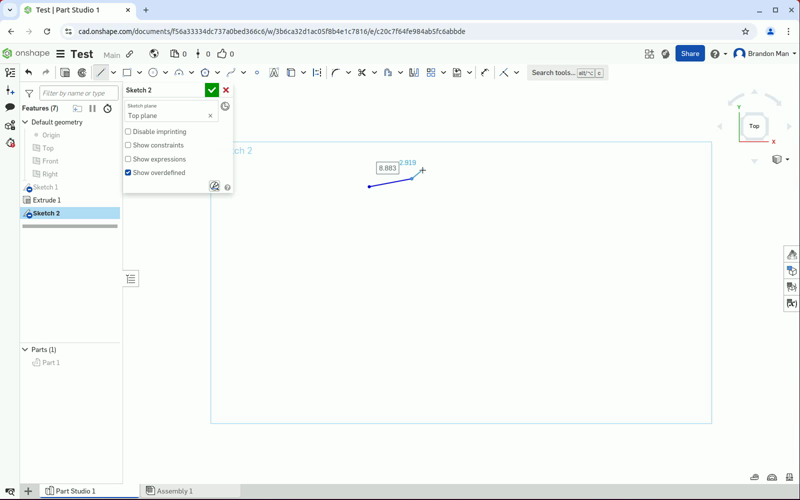
key_up(shift)
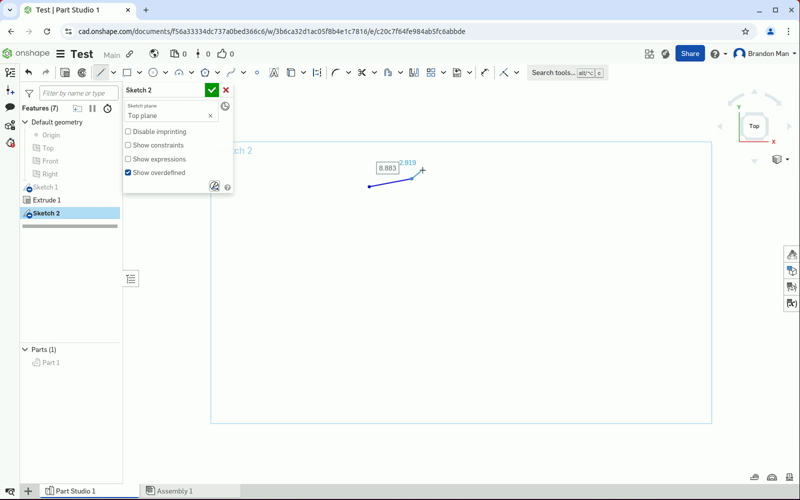
key_down(shift)
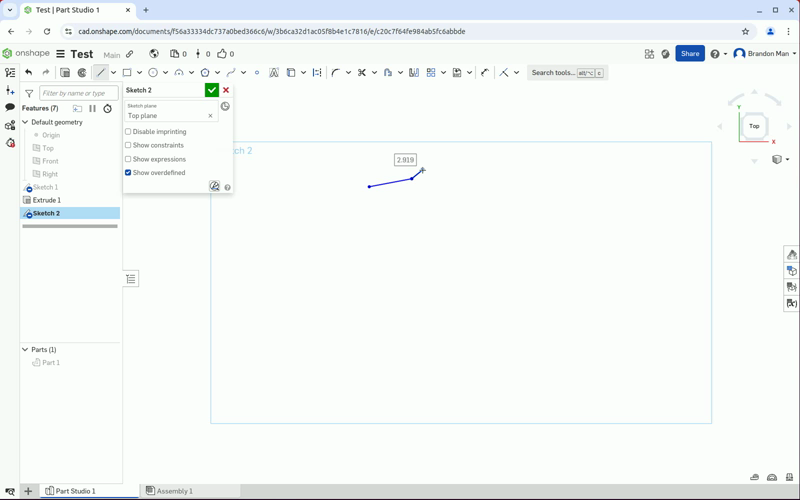
mouse_move(452, 169)
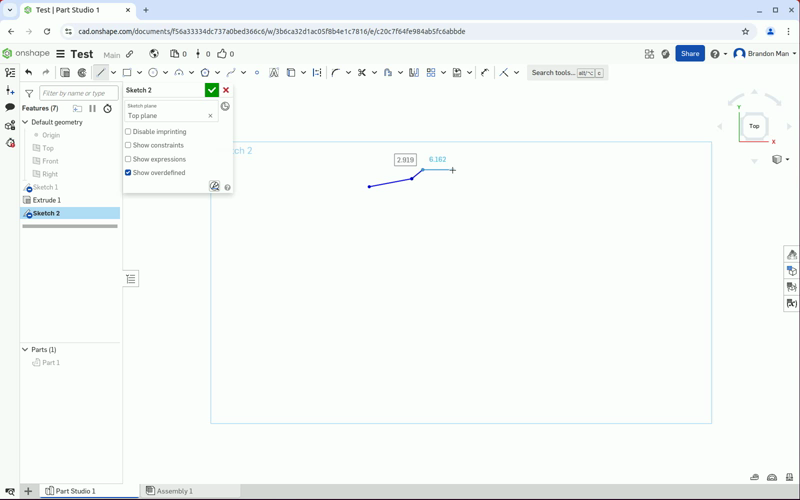
mouse_move(369, 178)
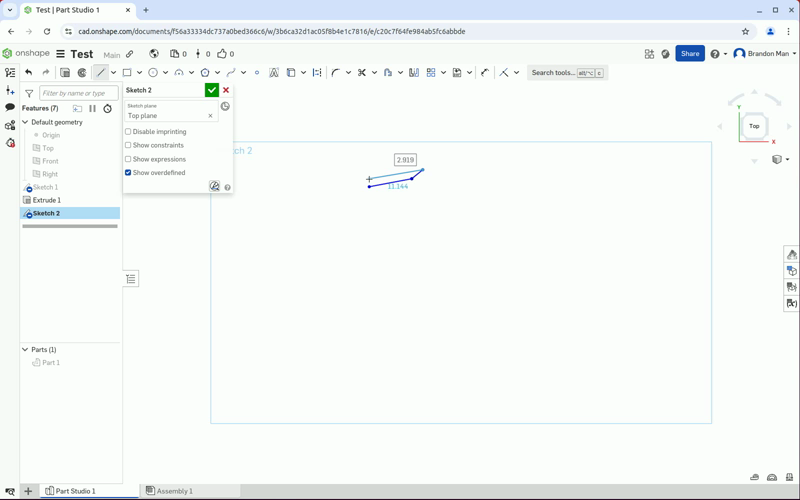
click(369, 178)
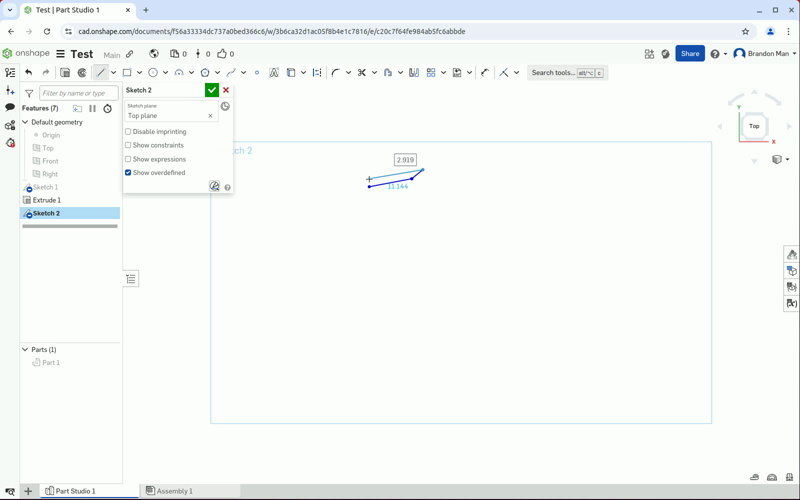
key_up(shift)
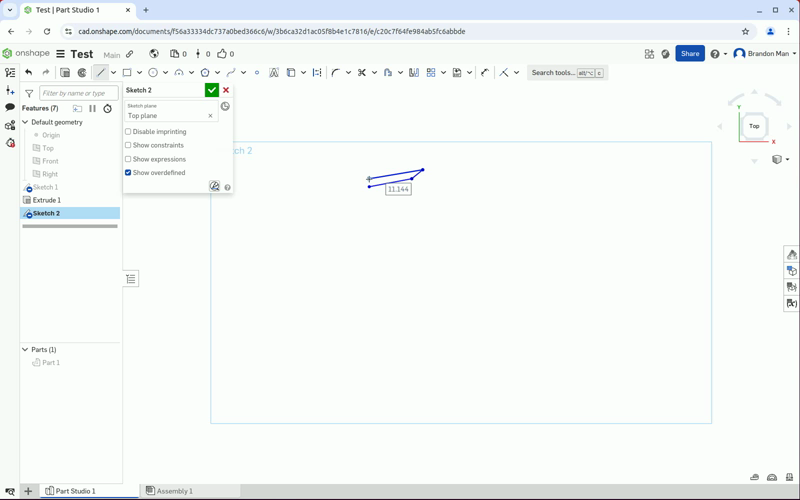
mouse_move(399, 178)
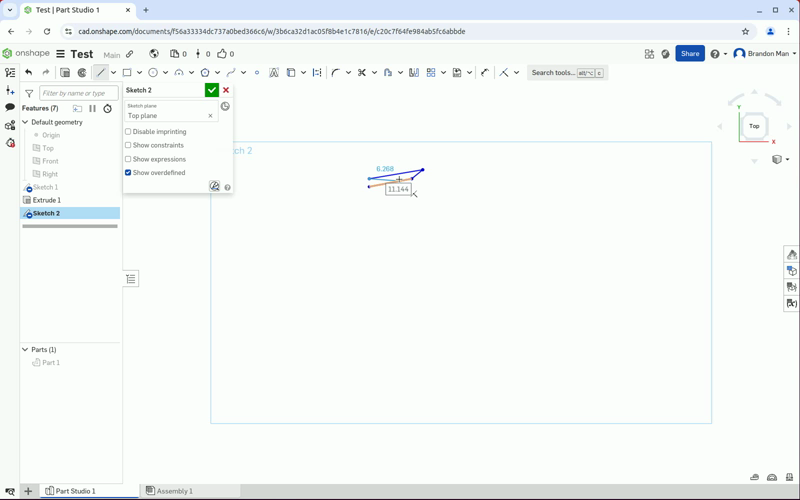
key_down(shift)
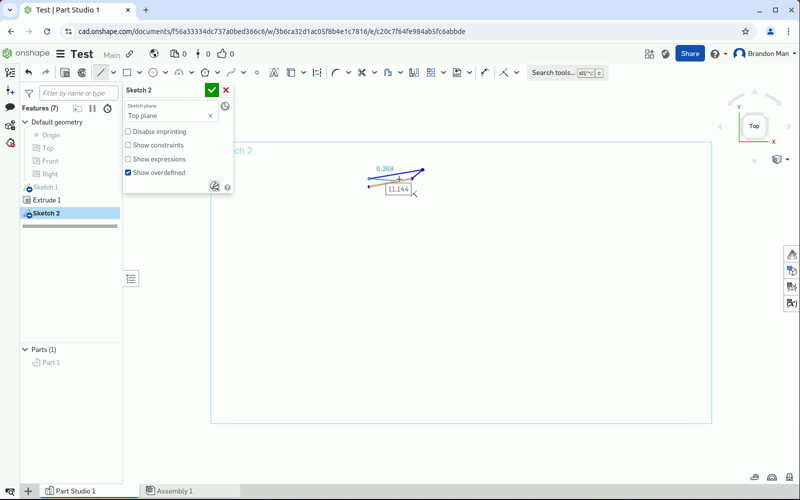
mouse_move(369, 186)
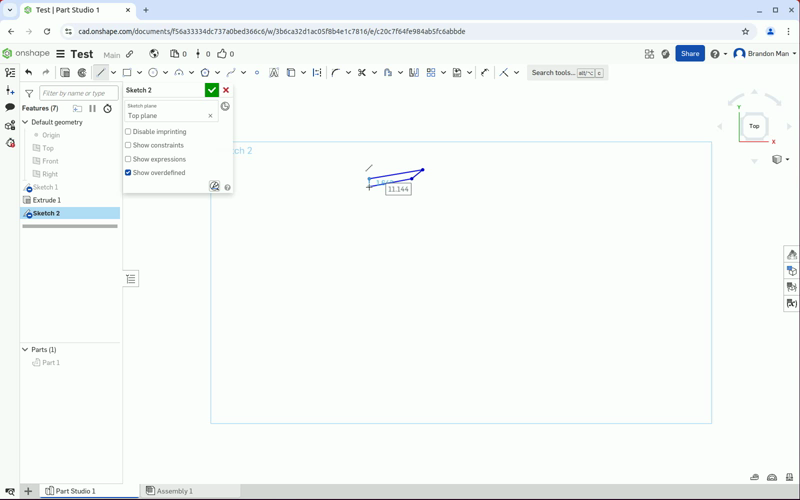
key_up(shift)
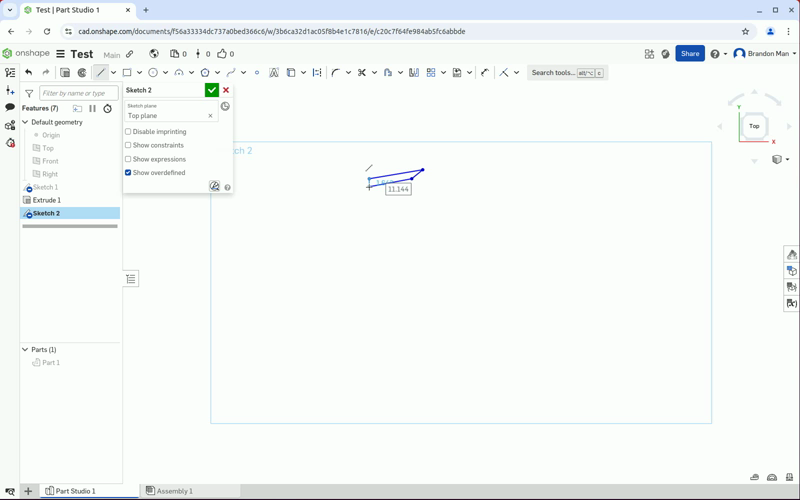
click(369, 186)
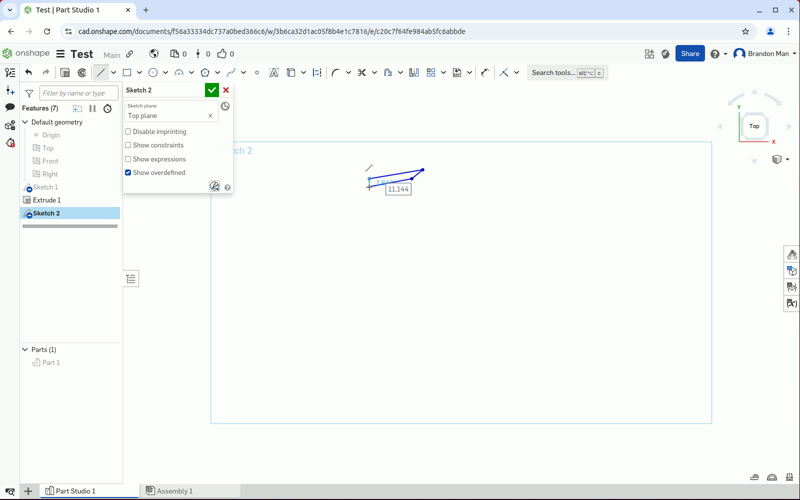
key(esc)
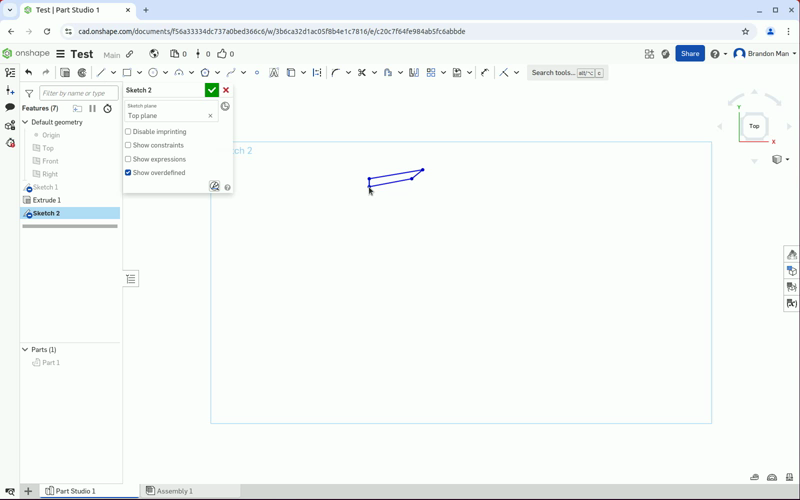
mouse_move(388, 179)
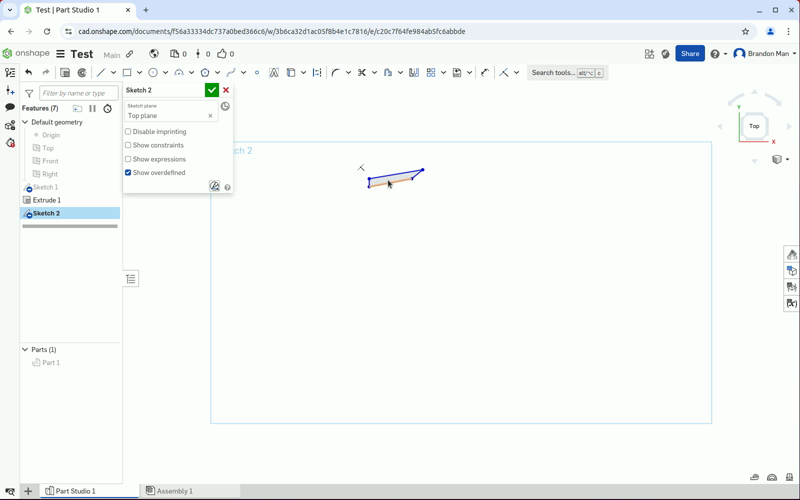
scroll(6)
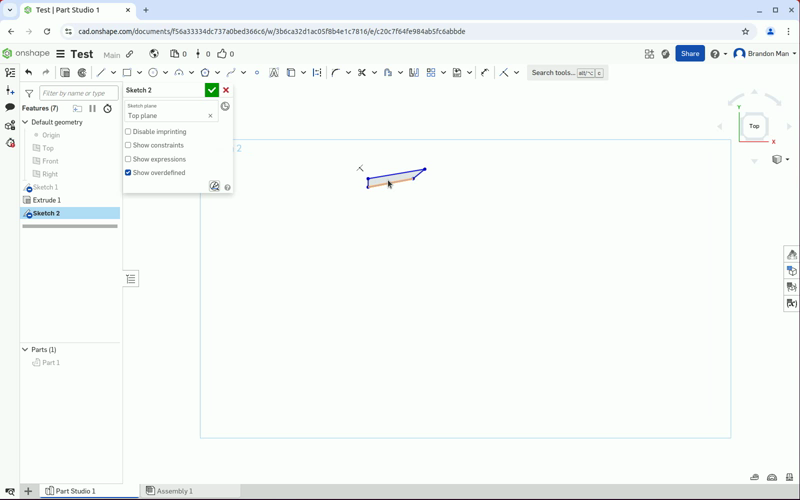
scroll(6)
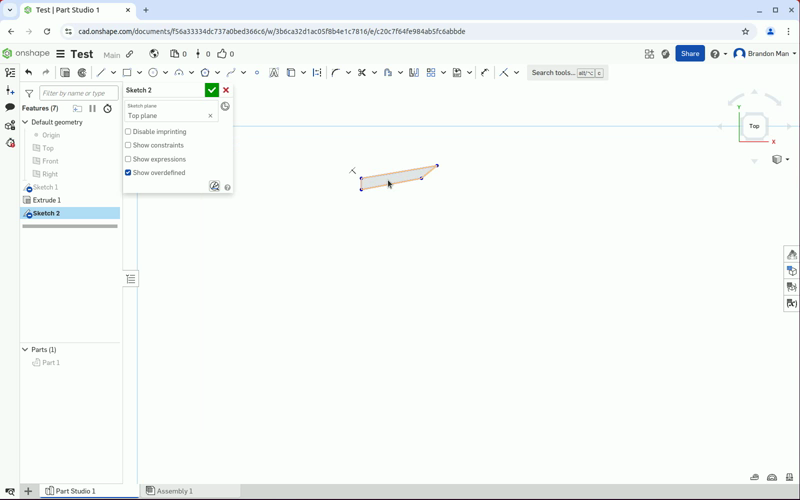
scroll(6)
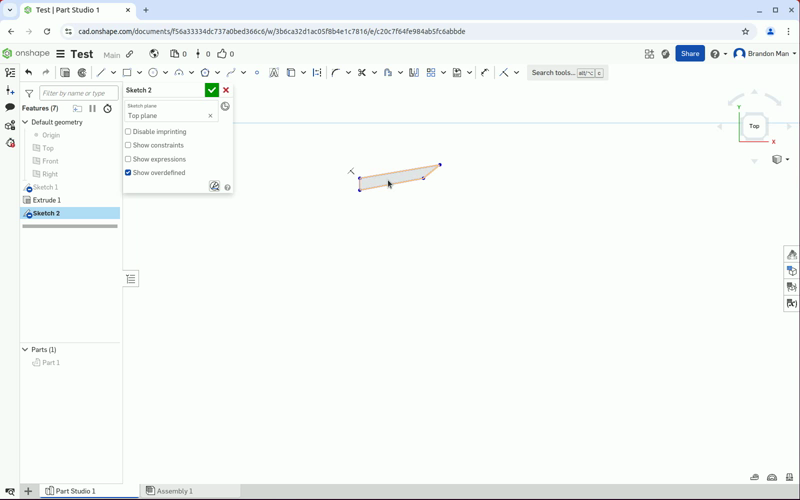
scroll(6)
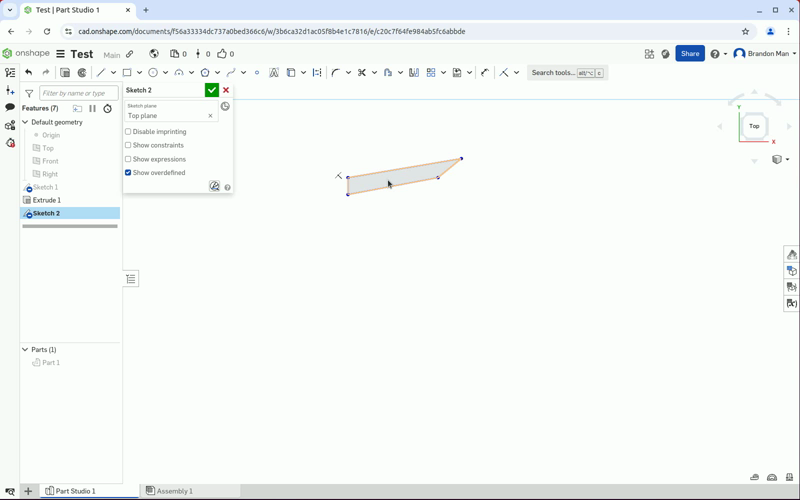
scroll(6)
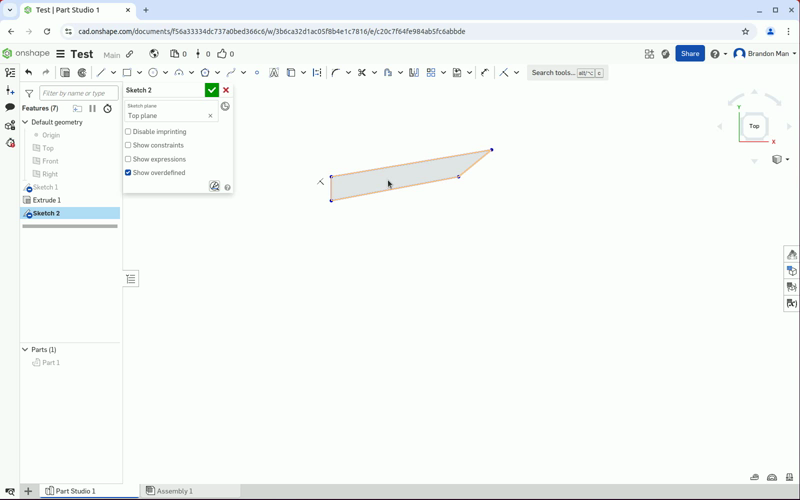
scroll(6)
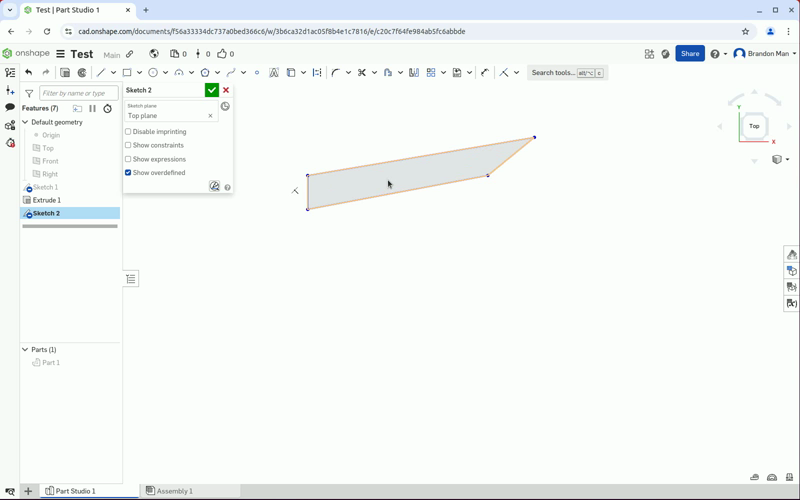
scroll(6)
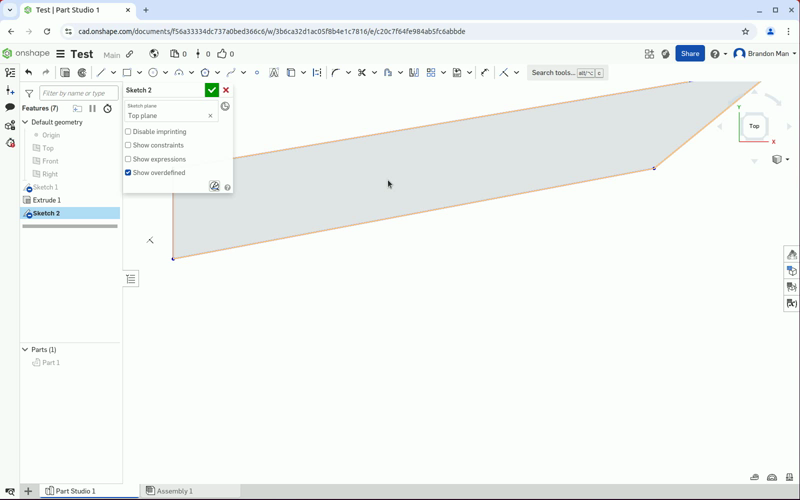
click(388, 179)
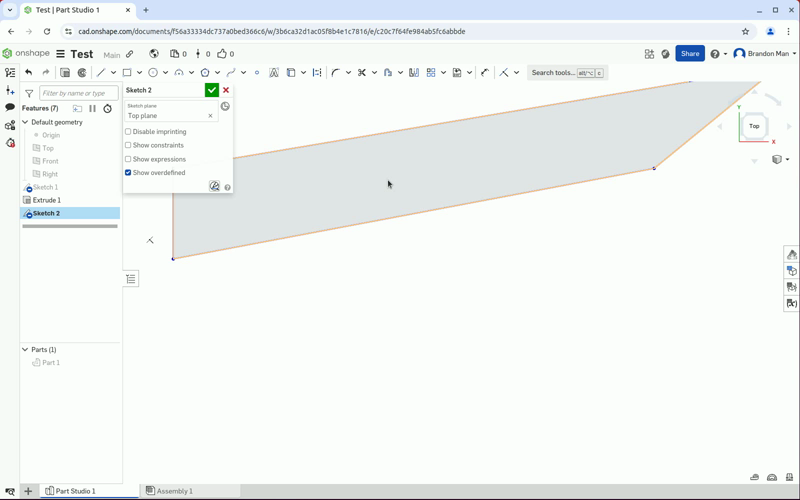
scroll(-6)
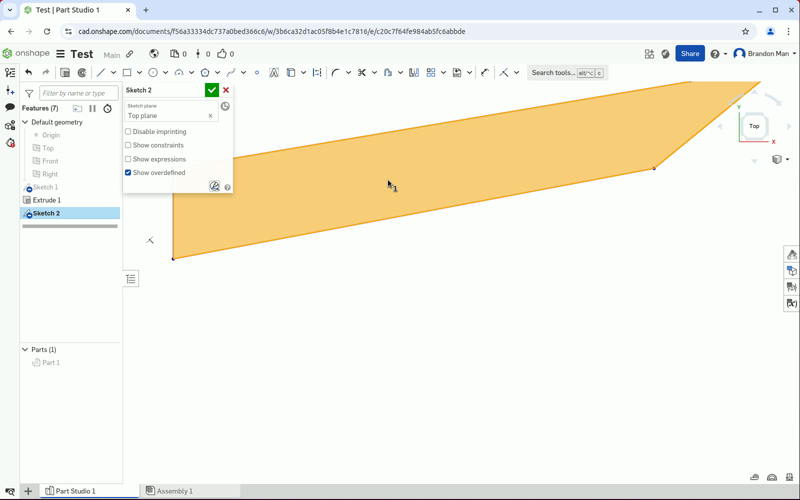
scroll(-6)
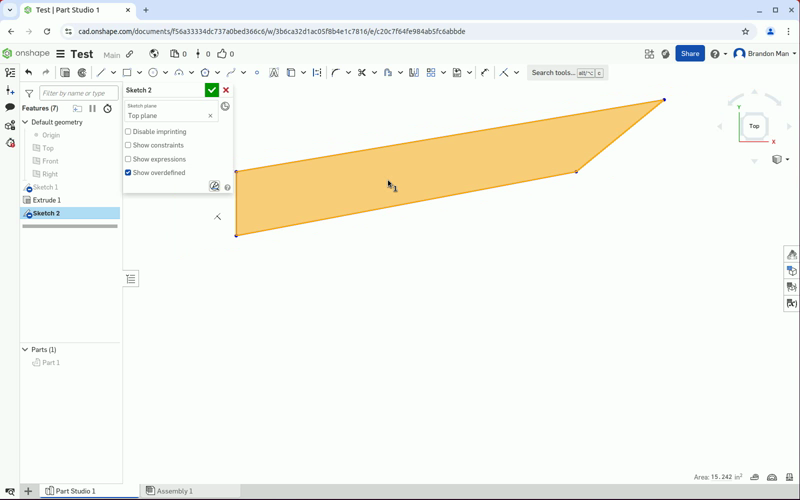
scroll(-6)
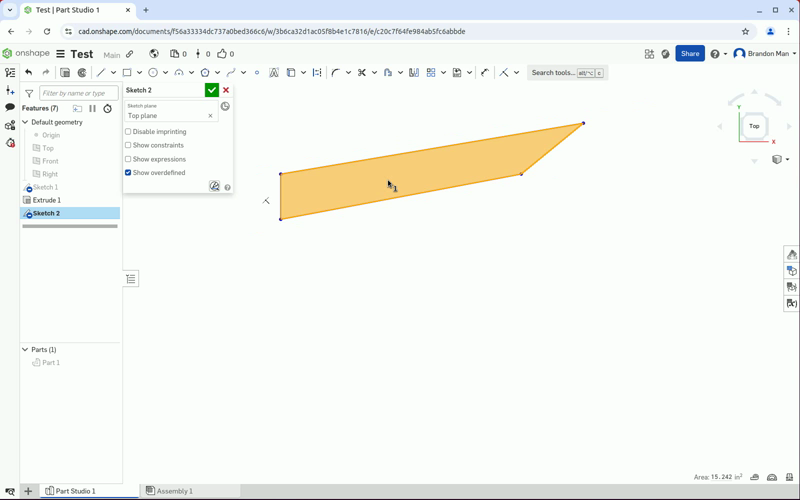
scroll(-6)
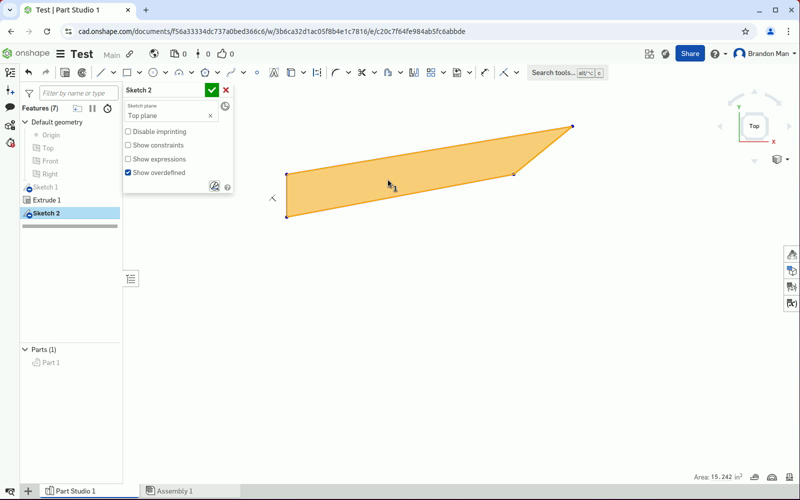
scroll(-6)
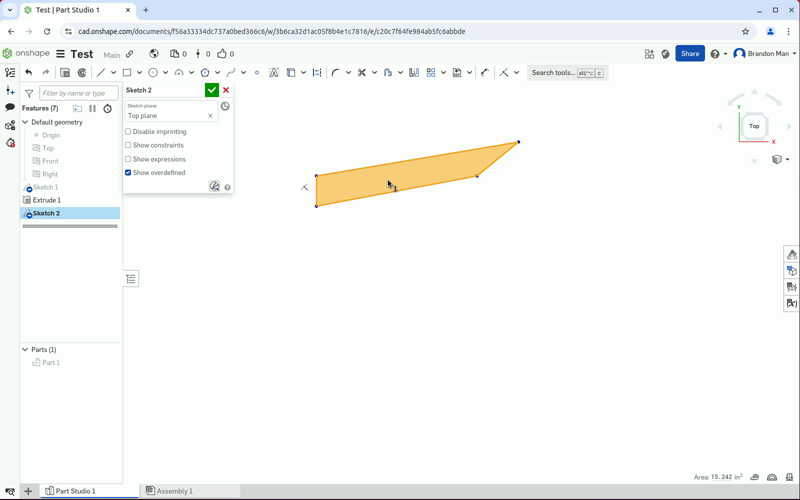
scroll(-6)
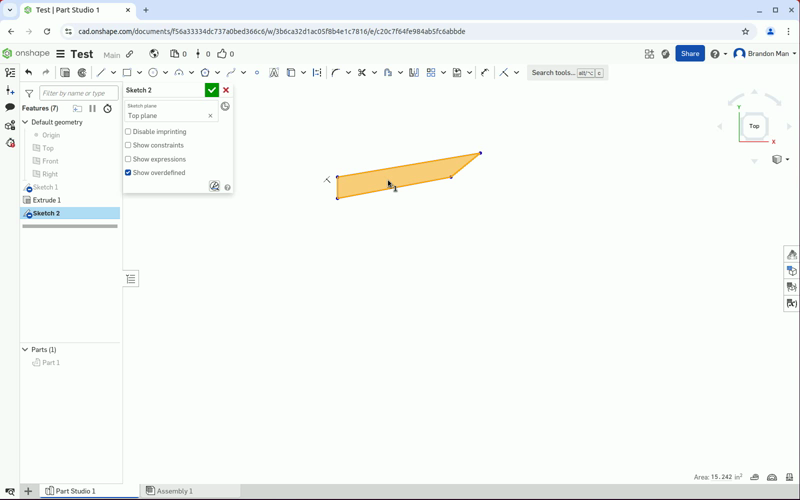
scroll(-6)
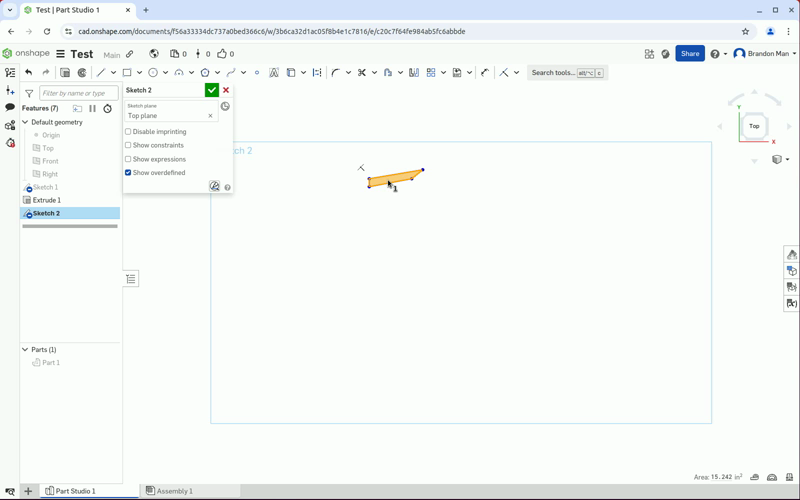
mouse_move(73, 352)
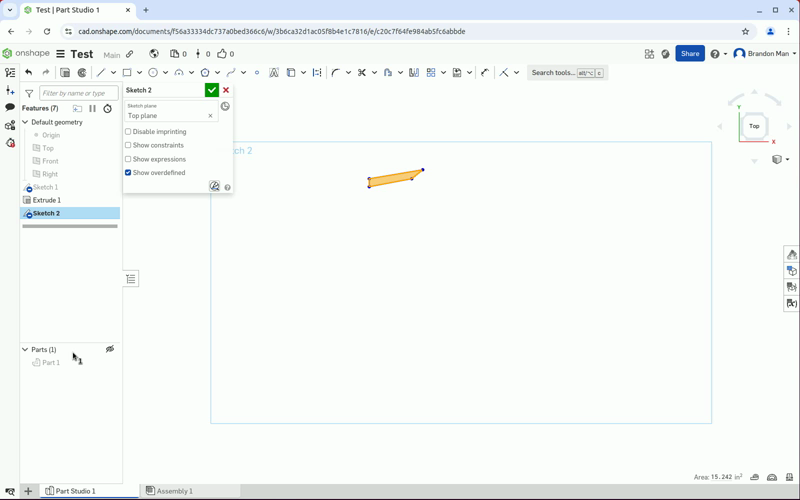
key(shift+y)
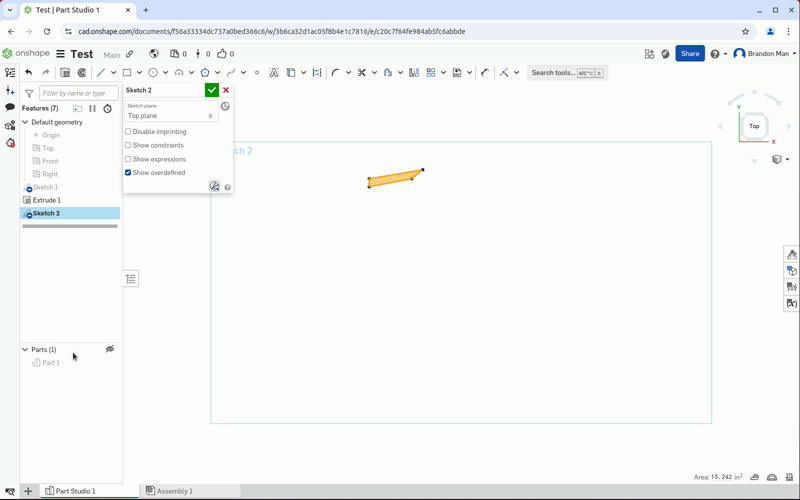
key(shift+e)
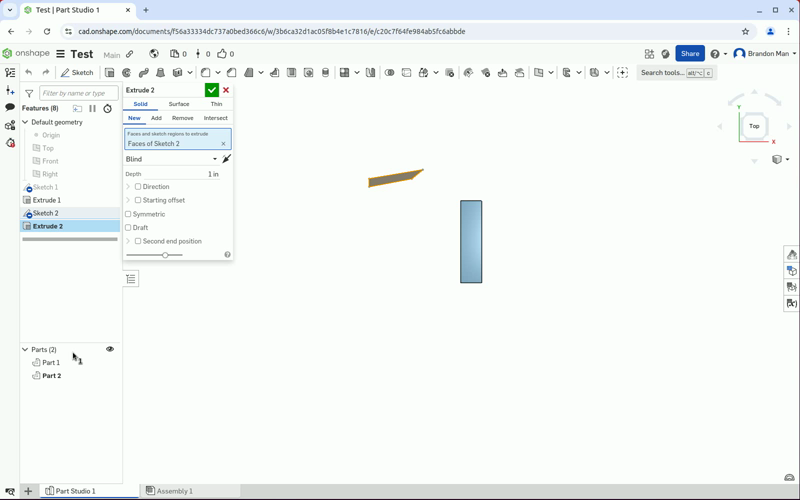
mouse_move(143, 106)
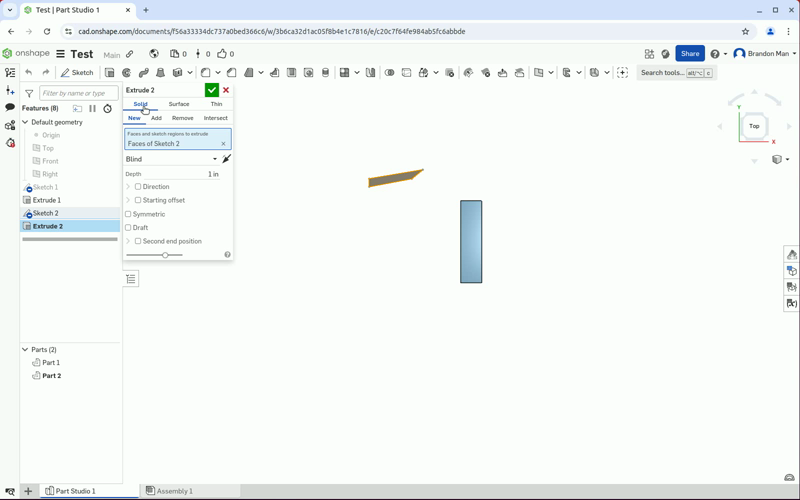
click(143, 106)
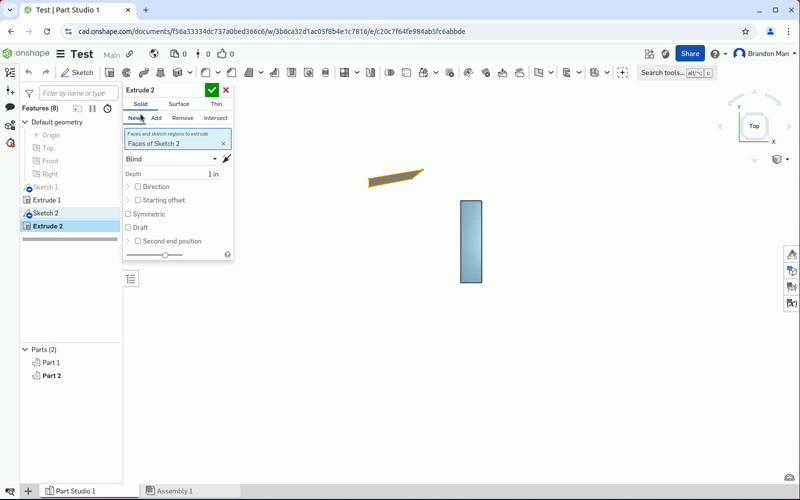
mouse_move(137, 120)
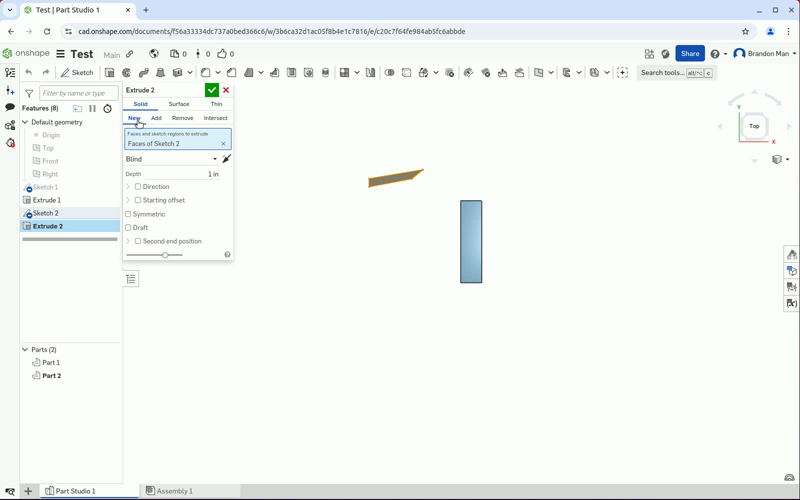
click(137, 120)
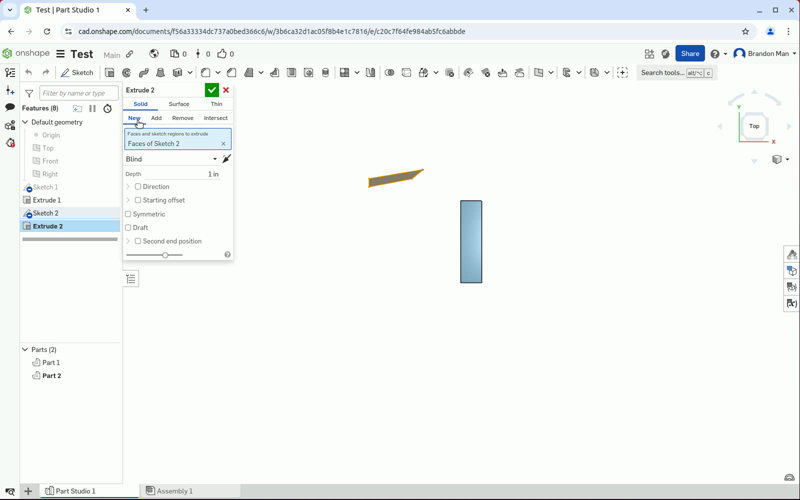
key(tab, 4)
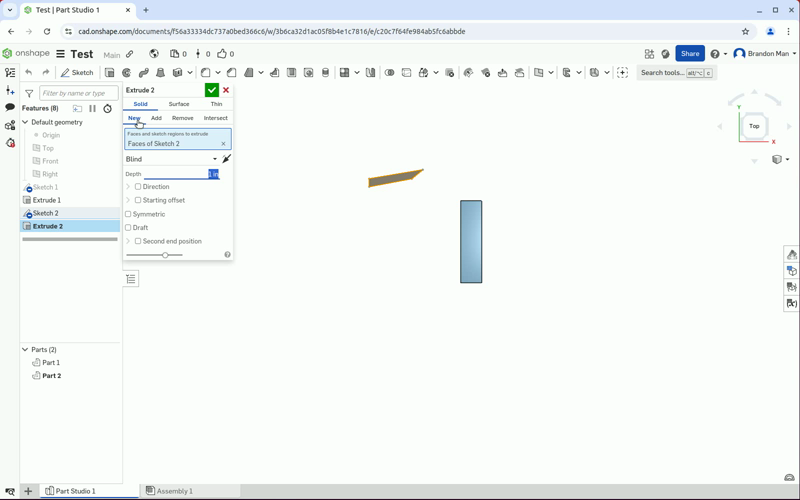
text(8.425)
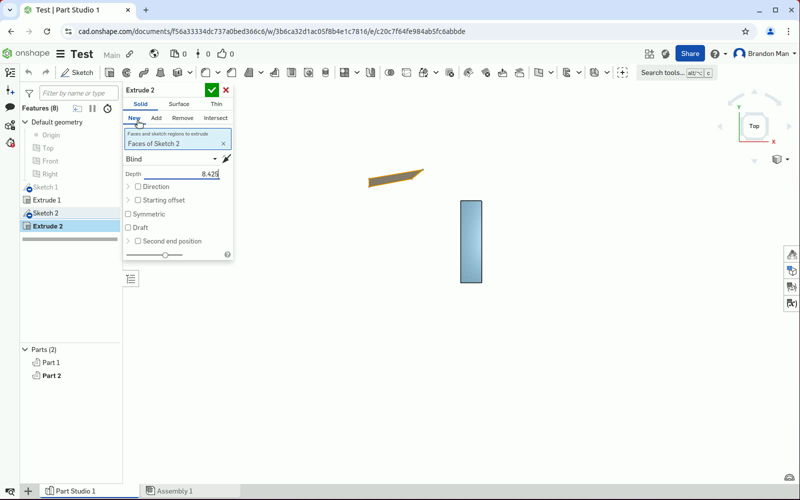
key(enter)
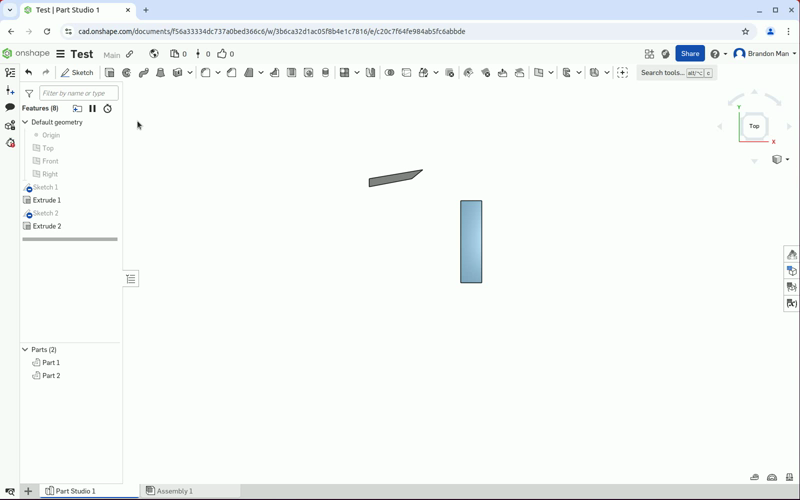
key(shift+h)
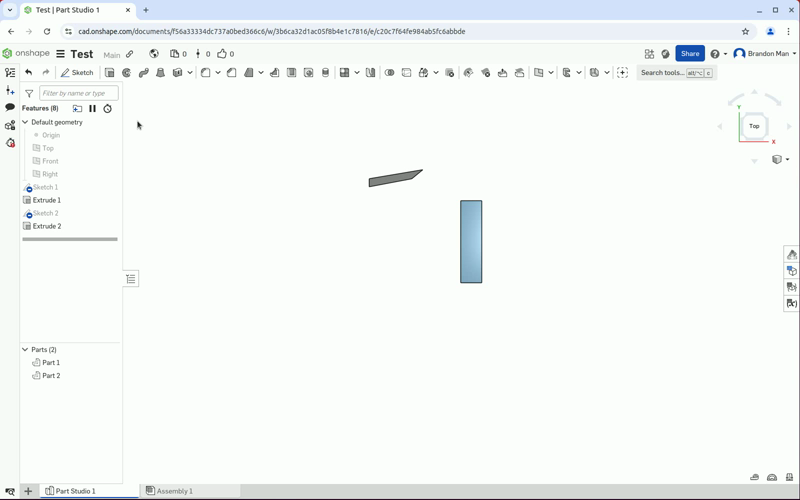
key(shift+h)
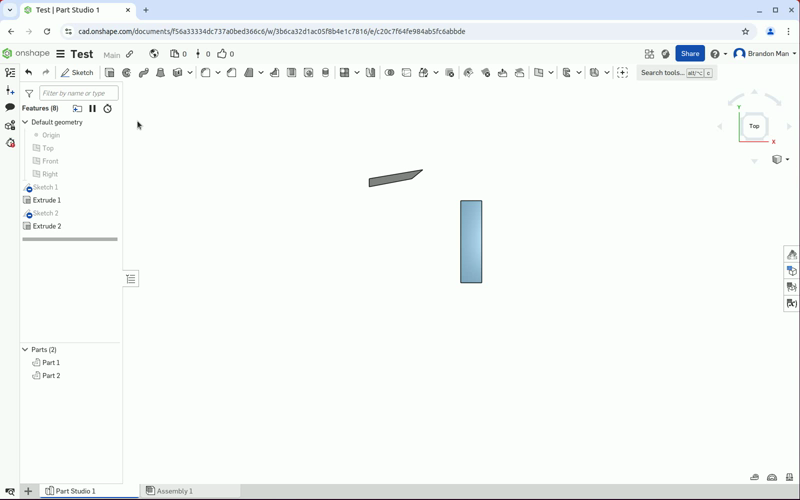
mouse_move(73, 189)
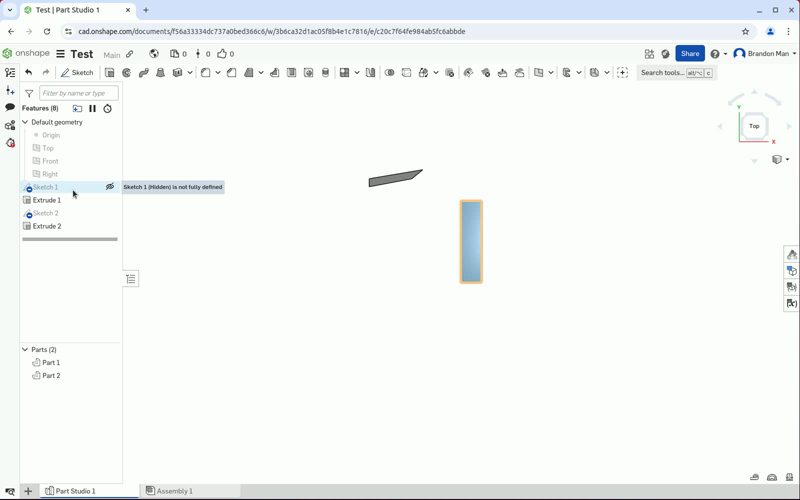
click(73, 189)
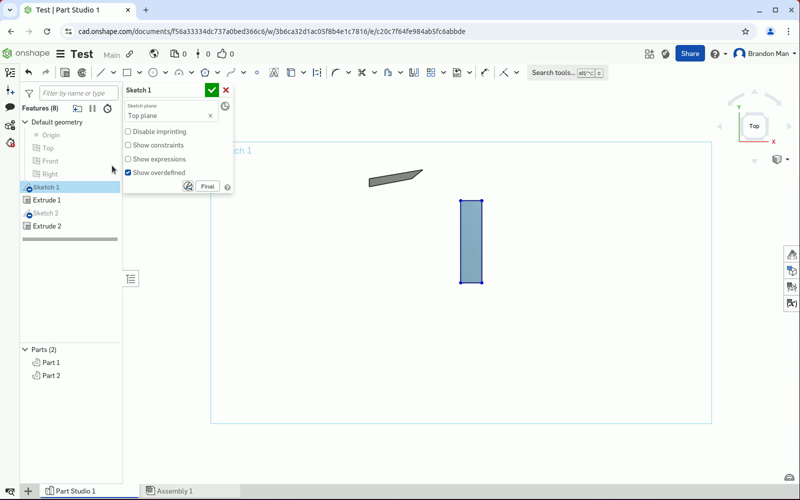
mouse_move(229, 92)
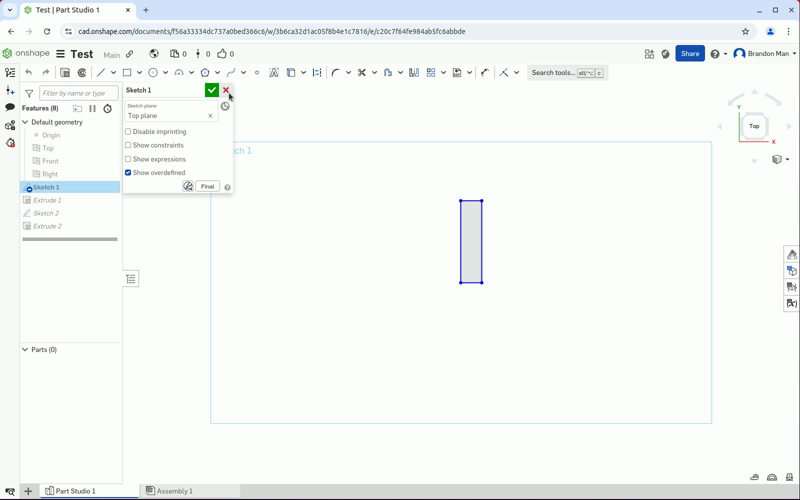
click(229, 92)
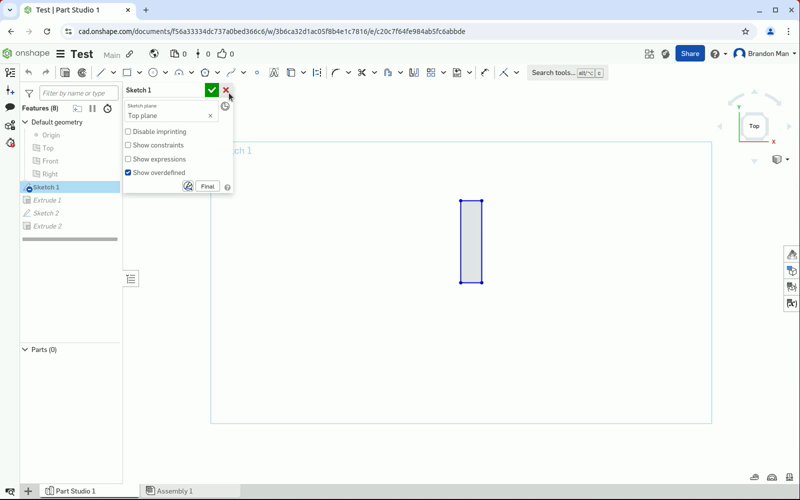
key(shift+s)
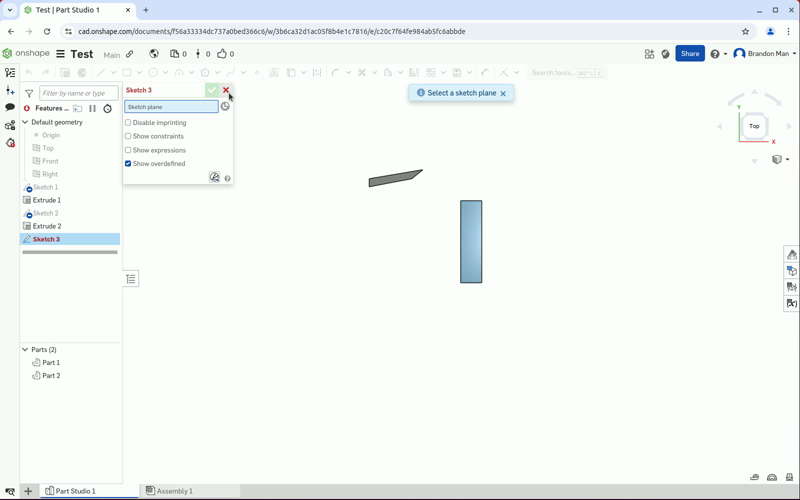
mouse_move(73, 150)
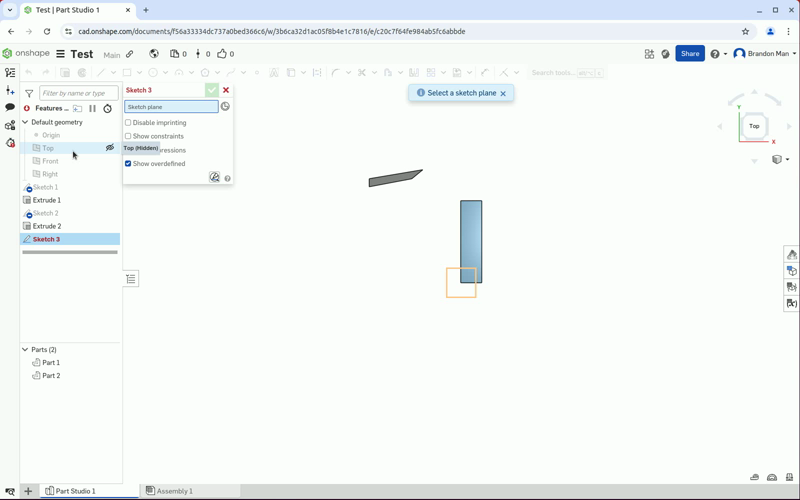
click(73, 150)
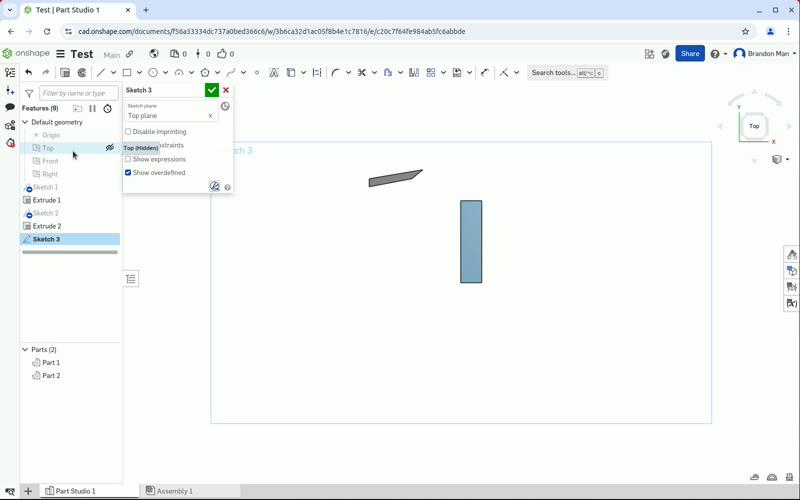
mouse_move(73, 352)
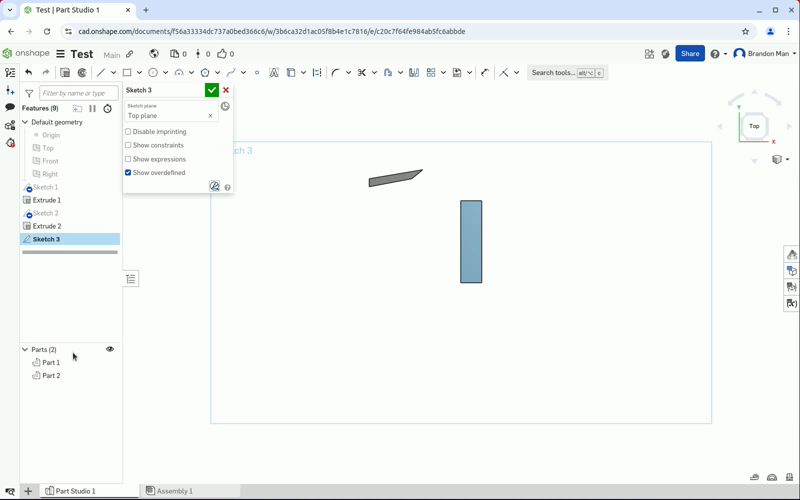
key(y)
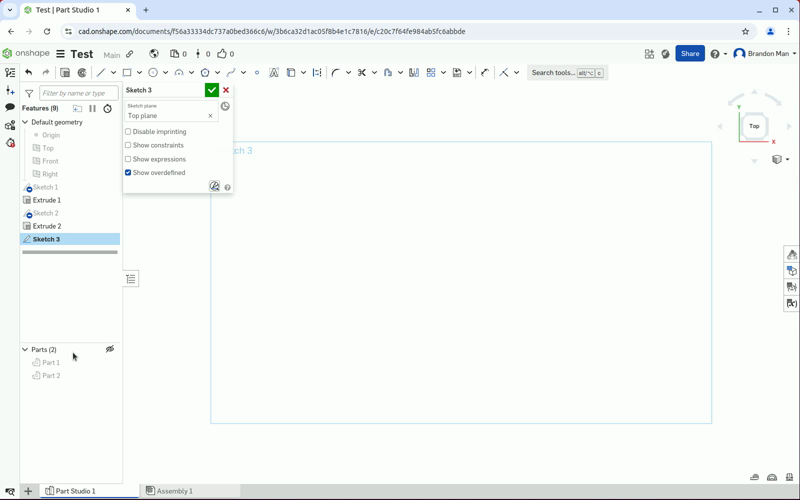
key(l)
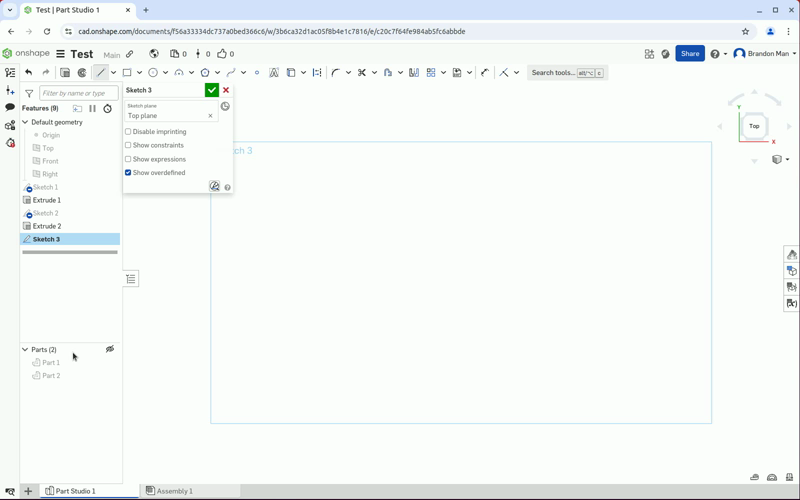
key_down(shift)
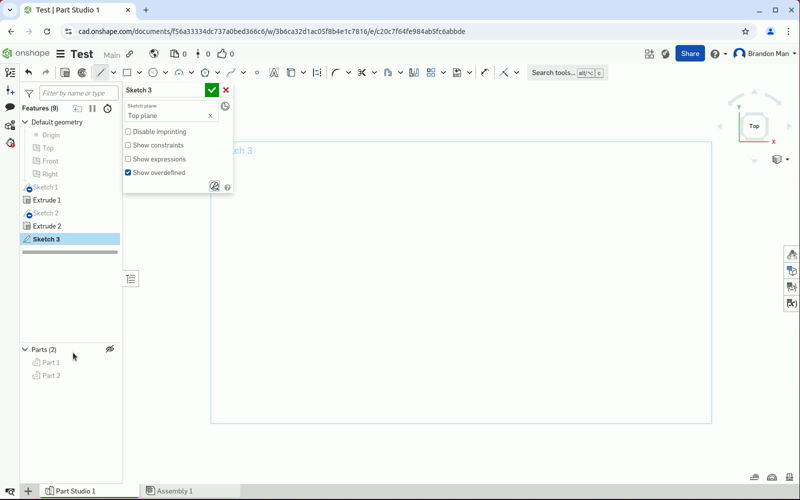
mouse_move(411, 179)
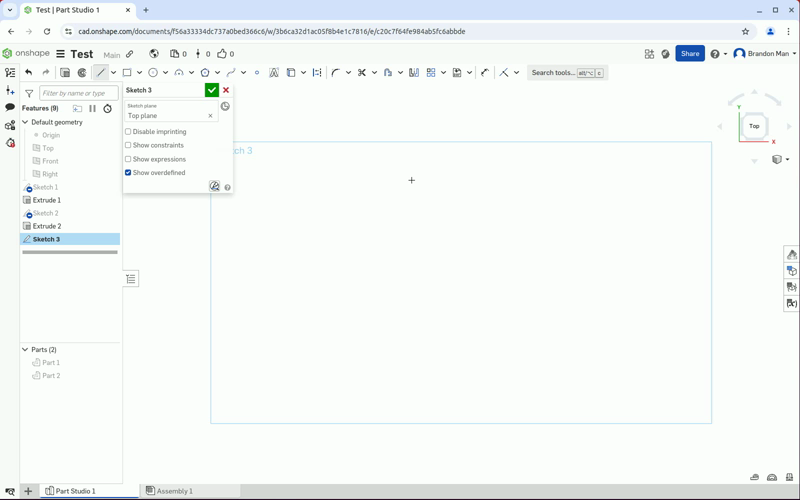
click(411, 179)
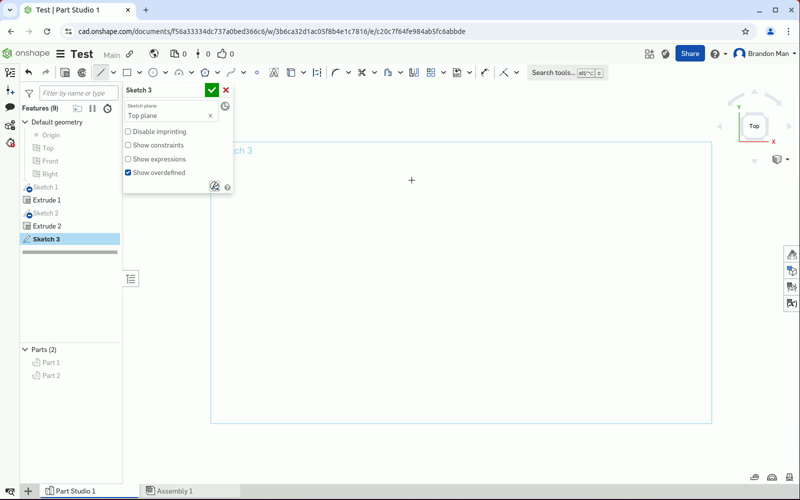
key_up(shift)
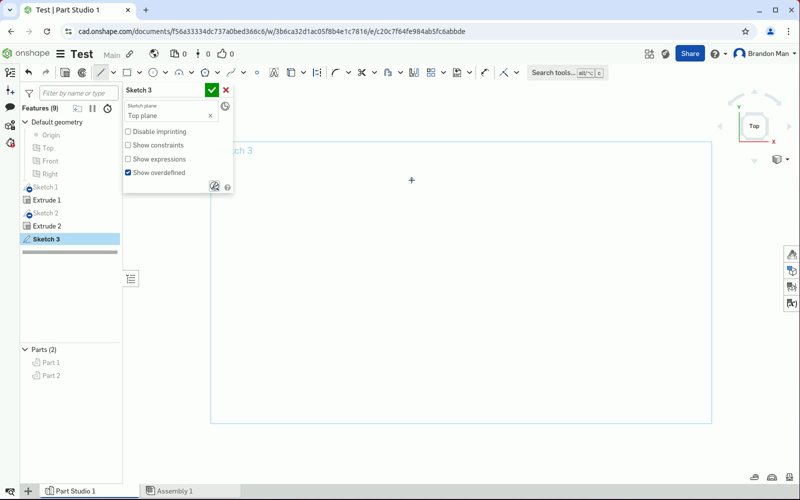
key_down(shift)
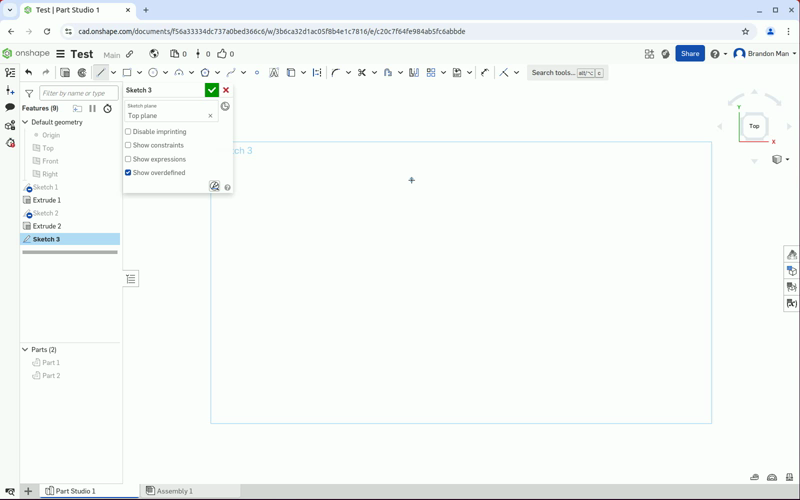
mouse_move(441, 179)
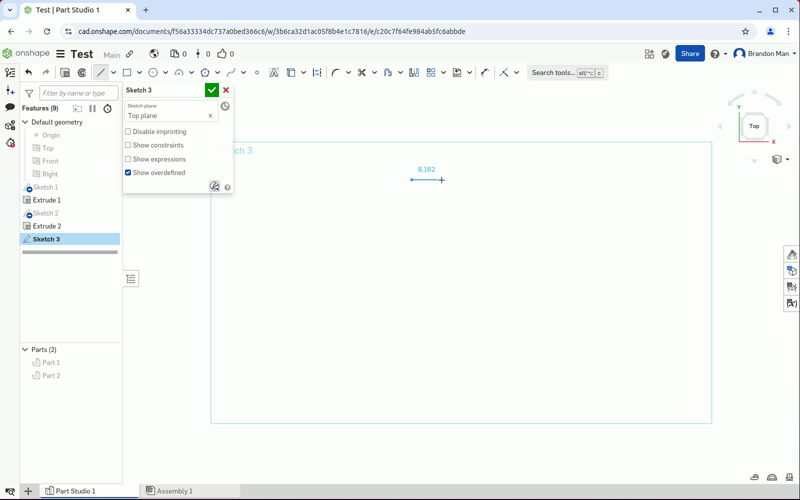
mouse_move(461, 201)
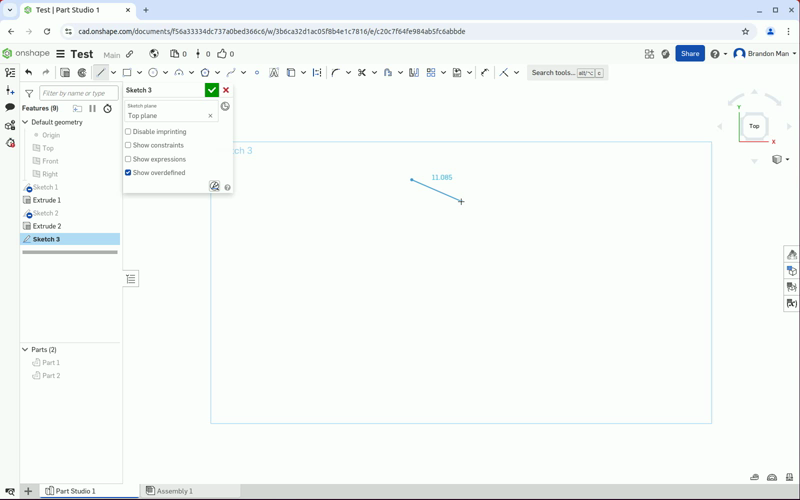
click(461, 201)
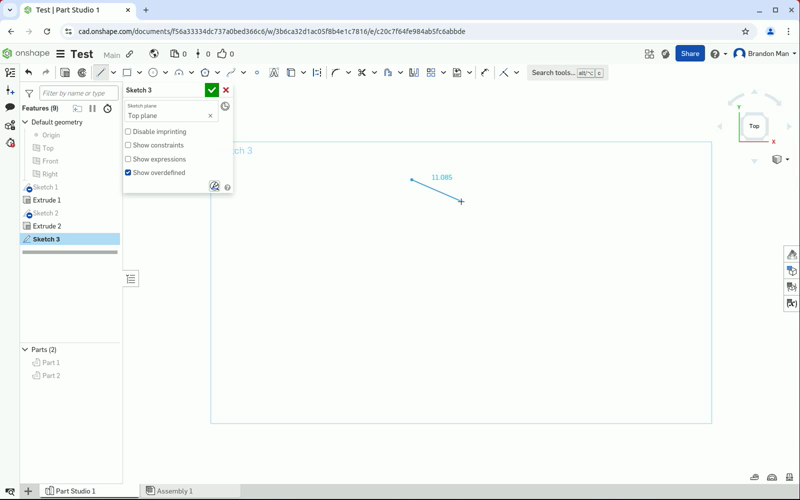
key_up(shift)
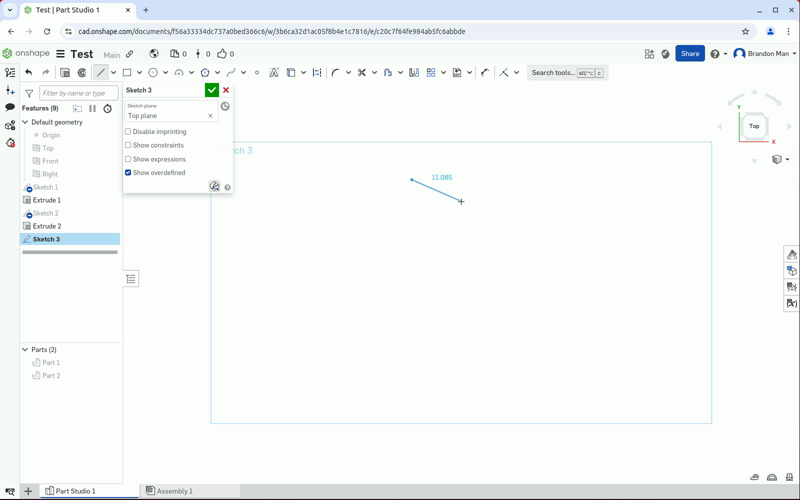
key_down(shift)
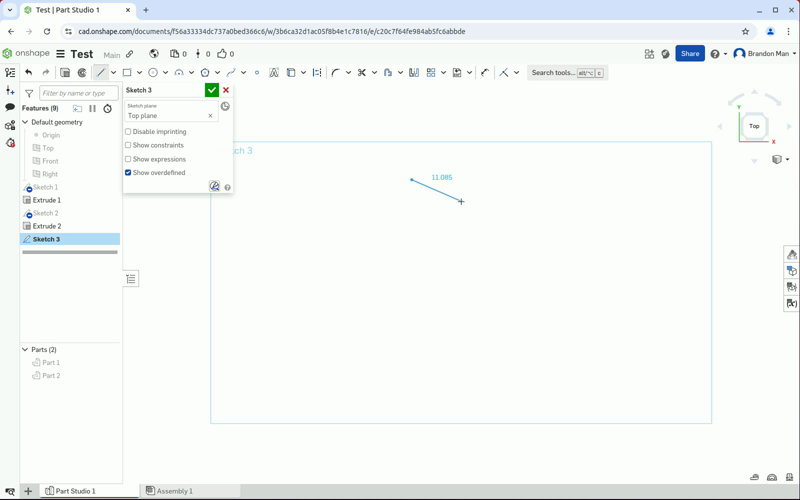
mouse_move(491, 201)
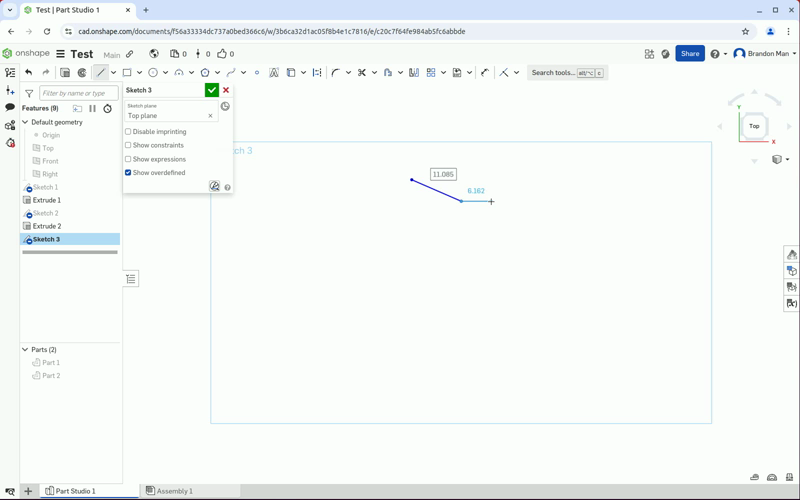
mouse_move(482, 201)
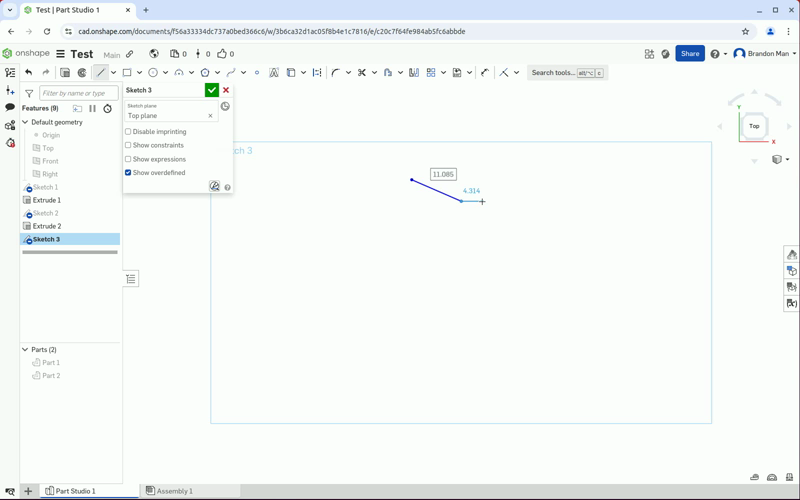
click(482, 201)
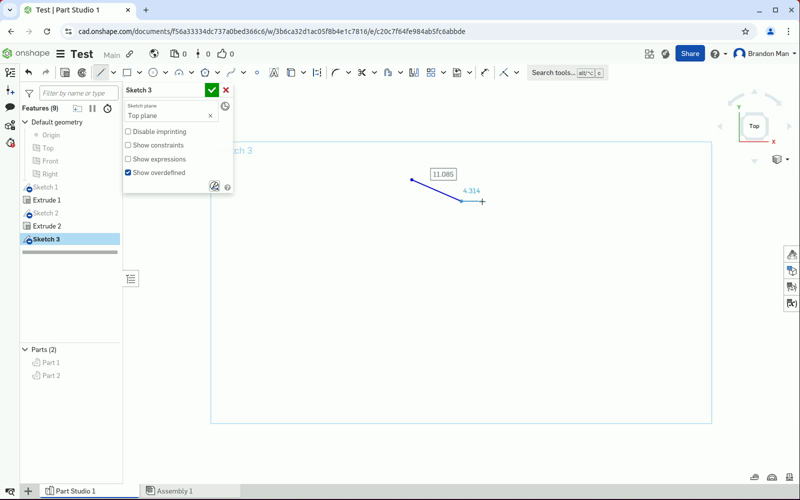
key_up(shift)
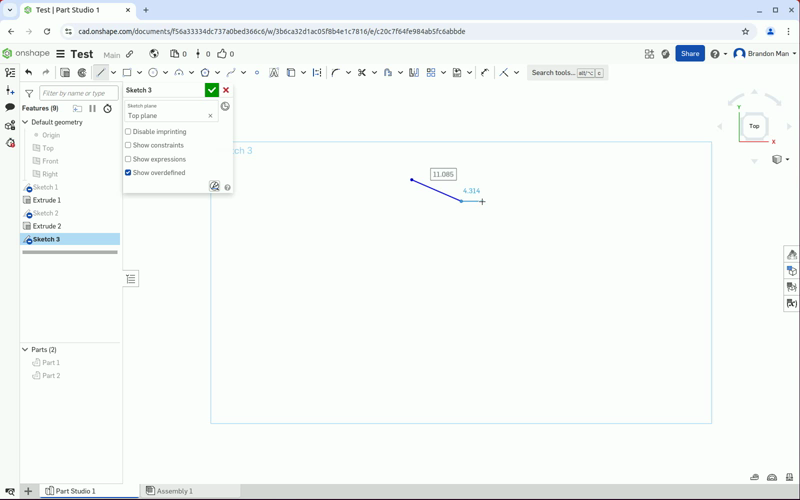
key_down(shift)
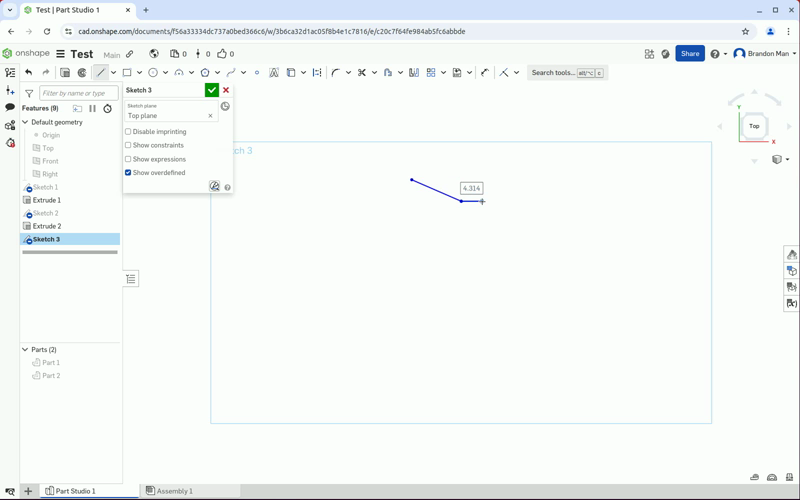
mouse_move(422, 170)
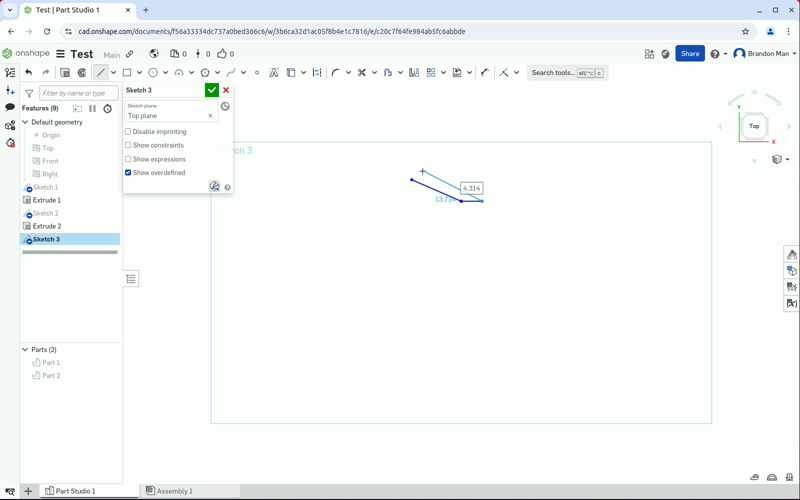
click(422, 170)
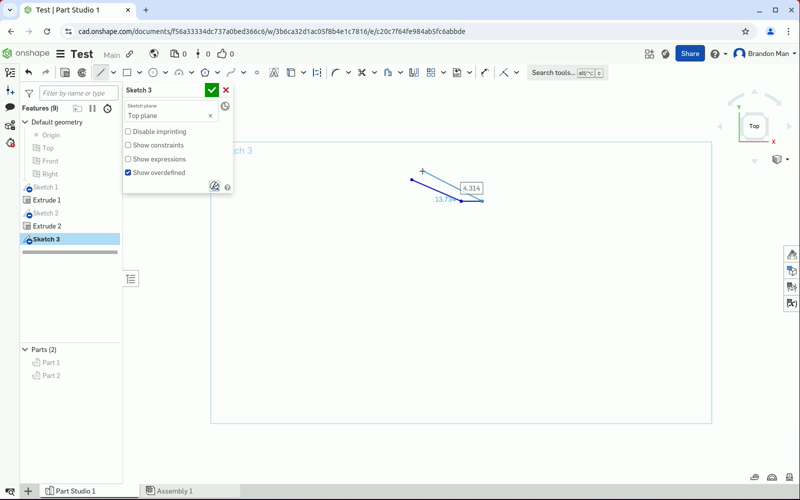
key_up(shift)
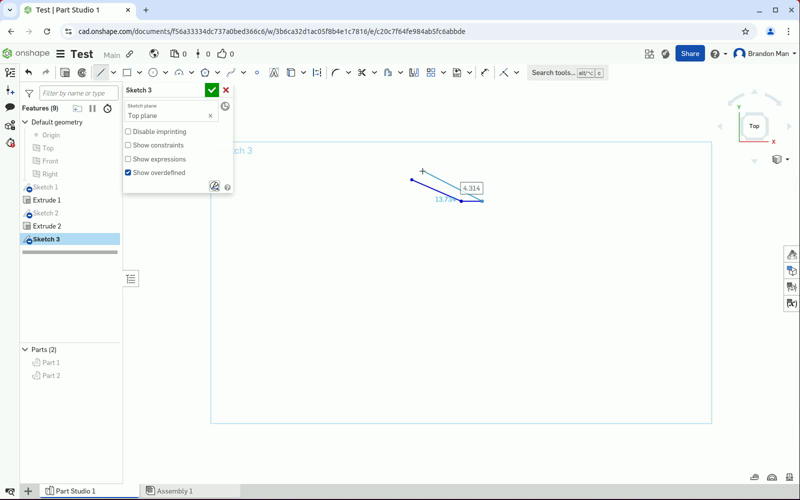
mouse_move(452, 170)
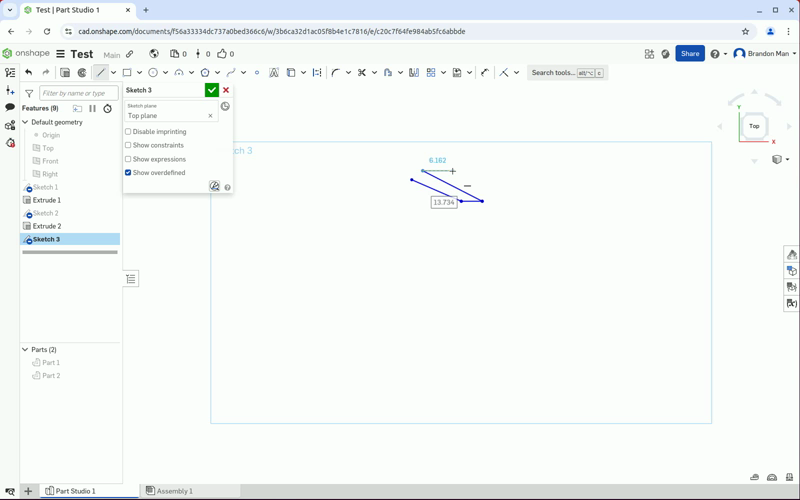
key_down(shift)
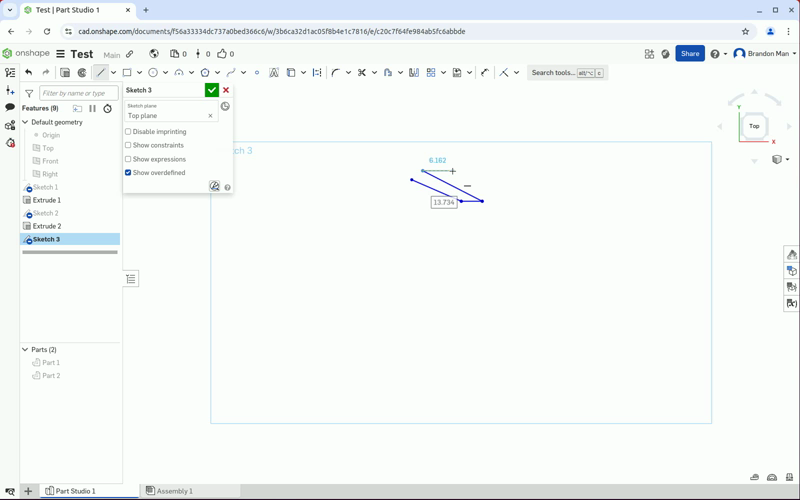
mouse_move(411, 179)
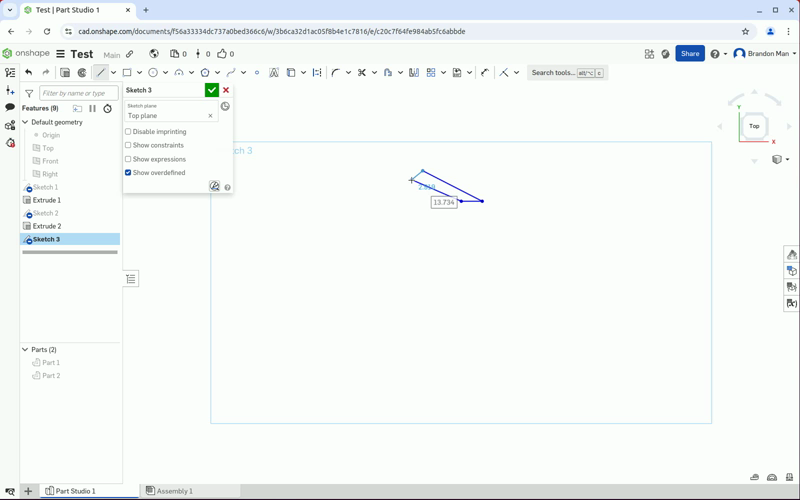
key_up(shift)
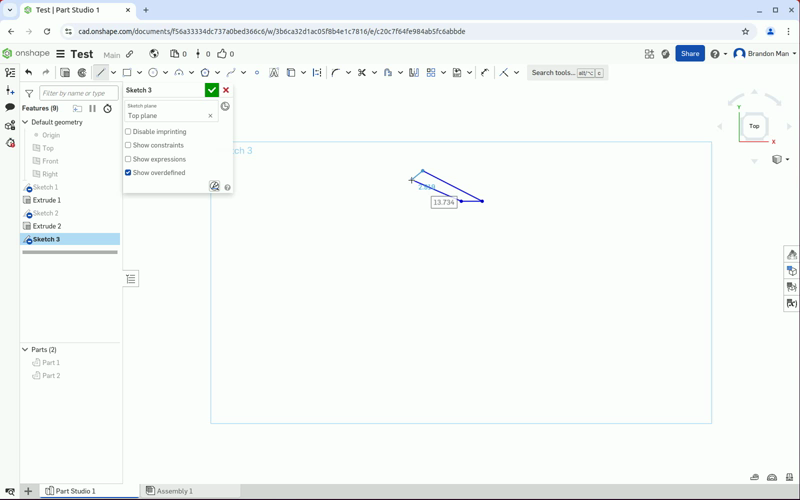
click(411, 179)
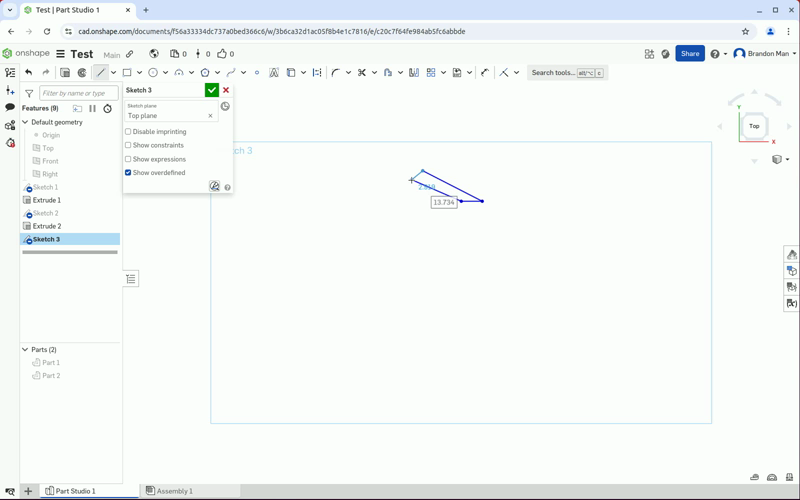
key(esc)
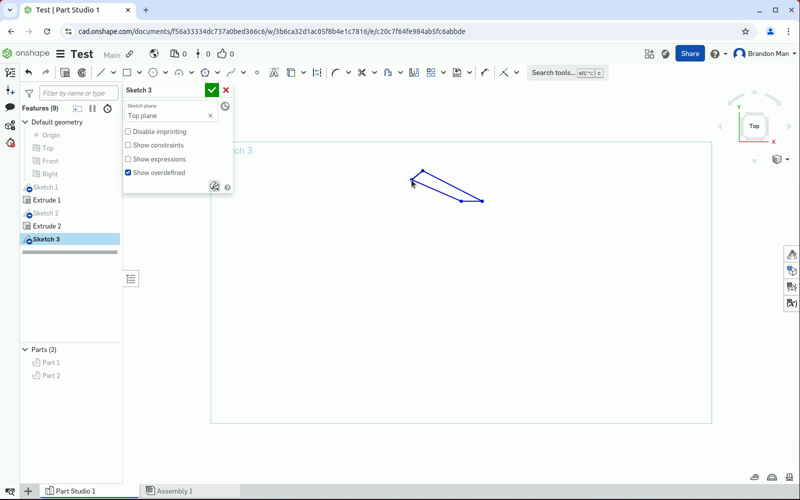
mouse_move(457, 195)
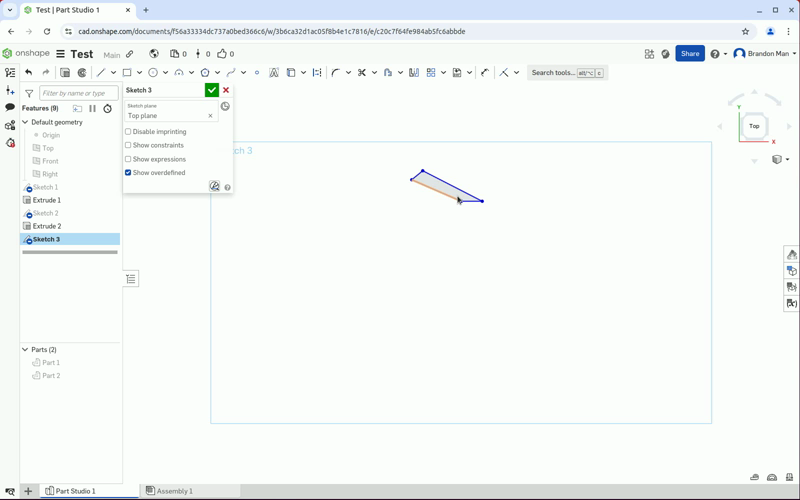
scroll(6)
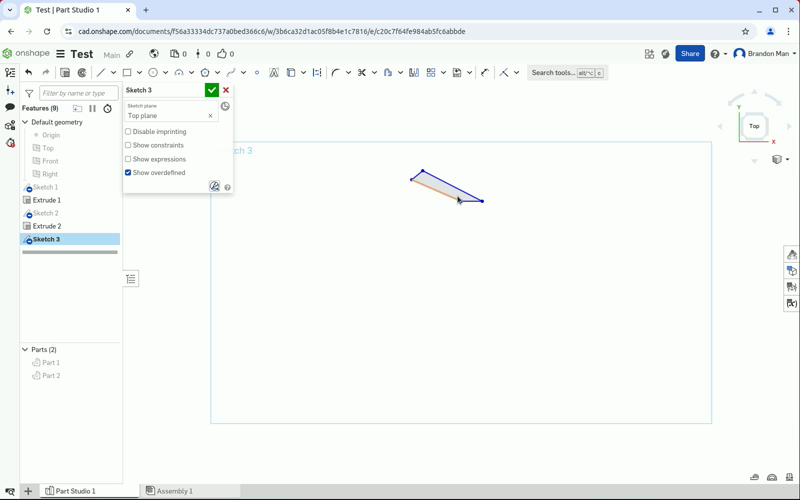
scroll(6)
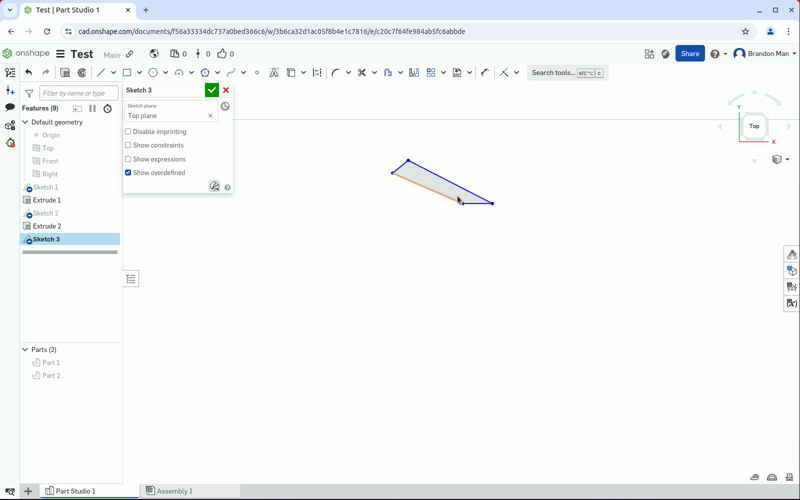
scroll(6)
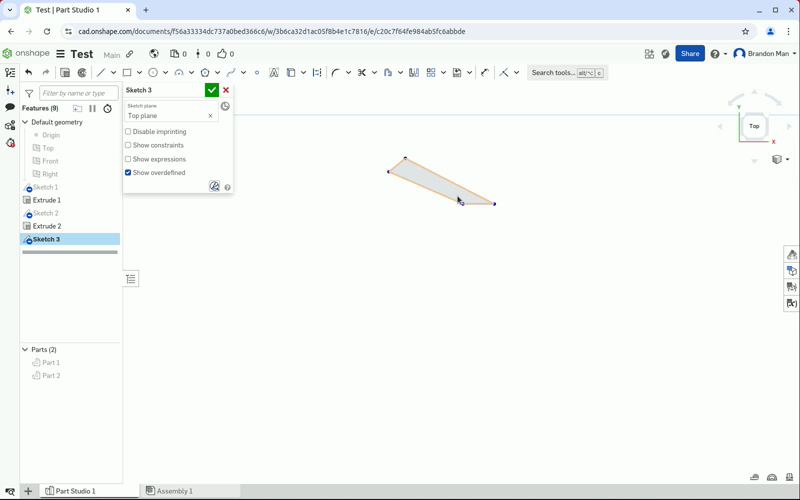
scroll(6)
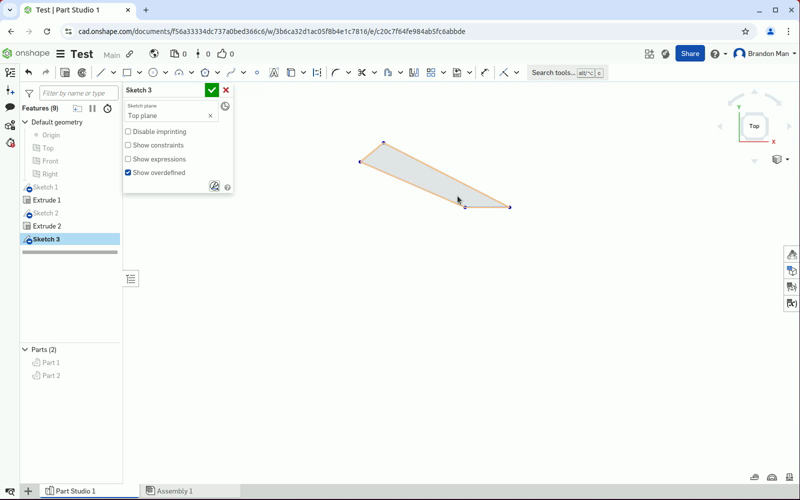
scroll(6)
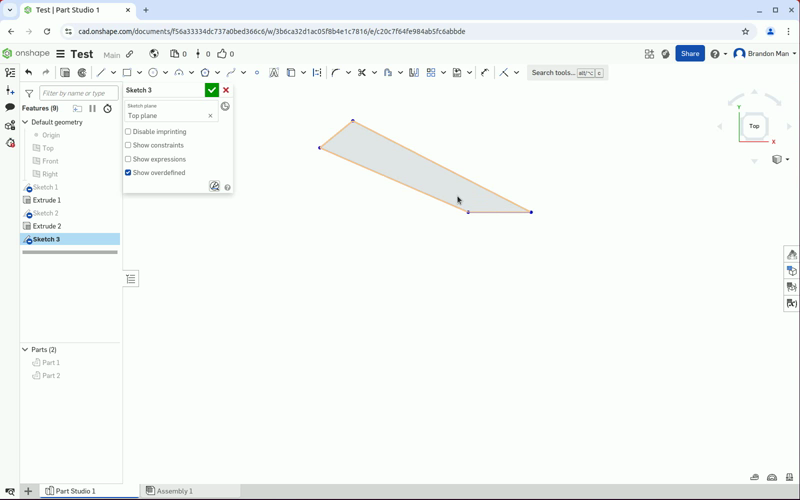
scroll(6)
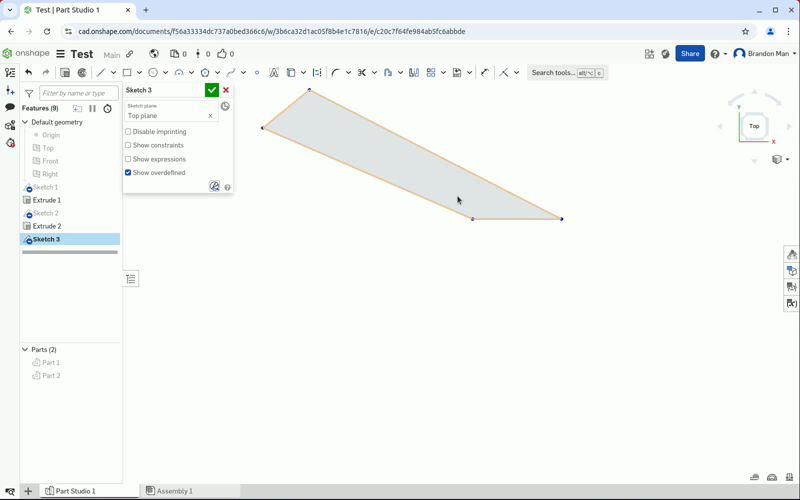
scroll(6)
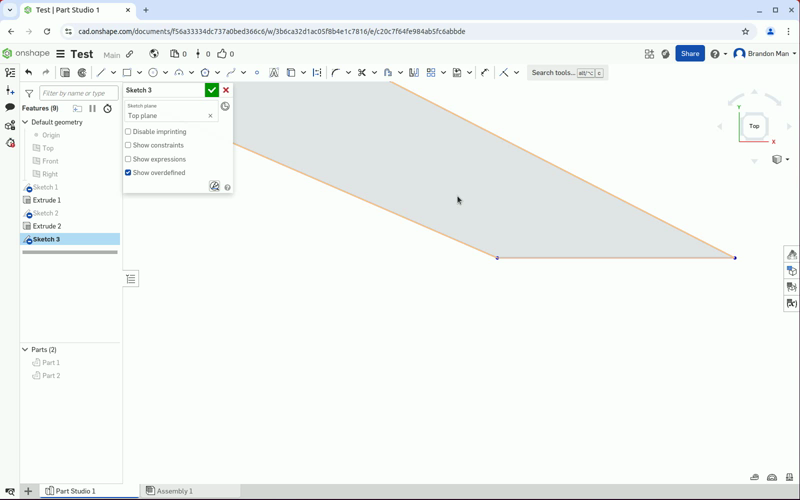
click(457, 195)
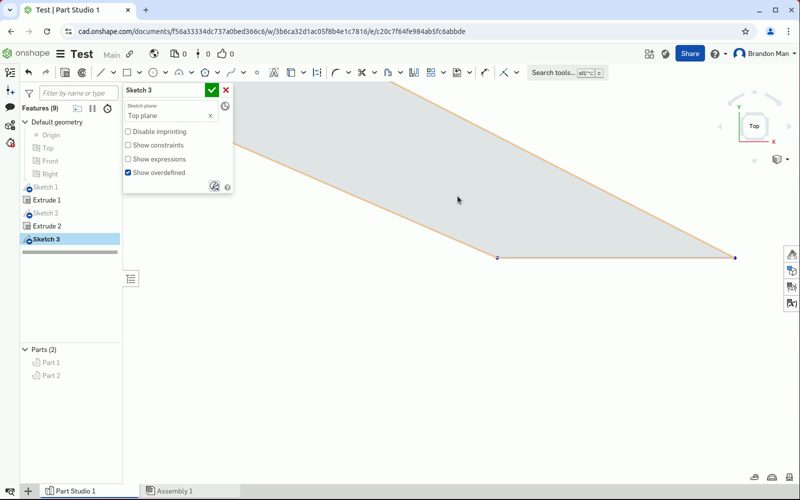
scroll(-6)
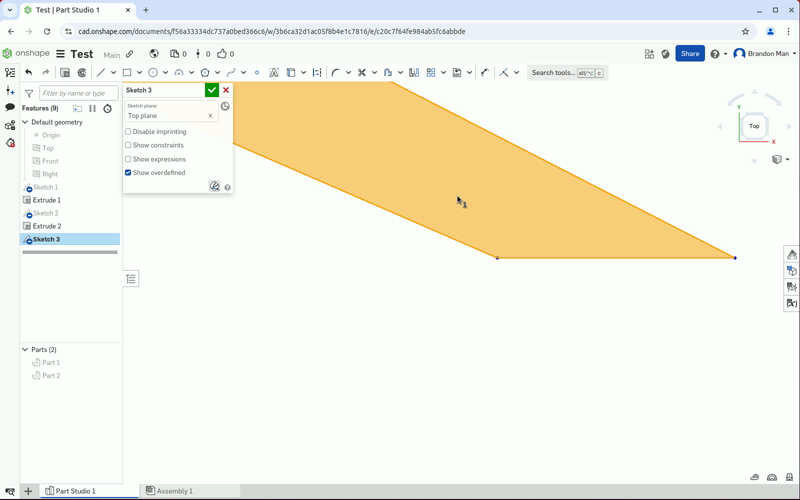
scroll(-6)
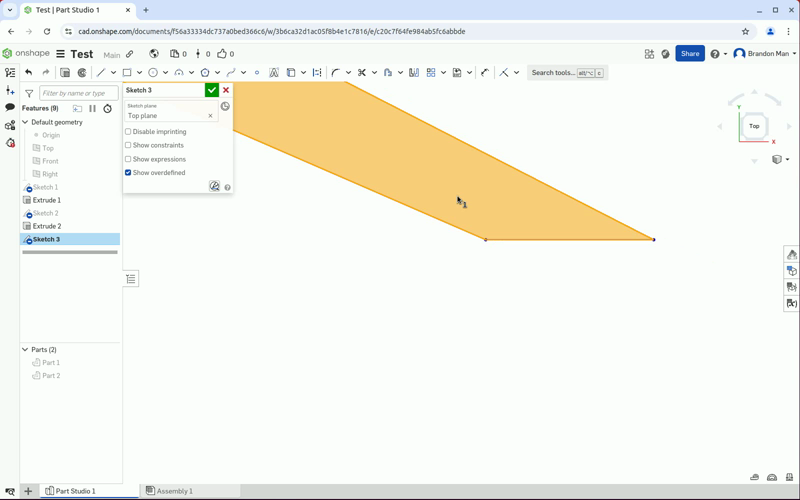
scroll(-6)
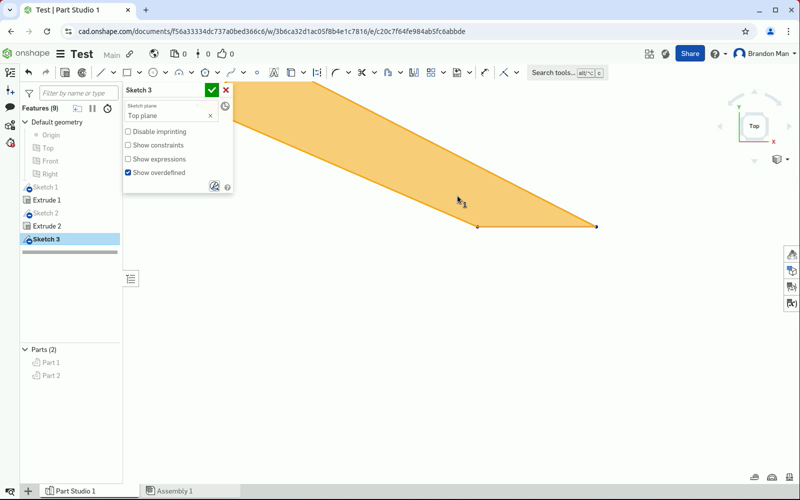
scroll(-6)
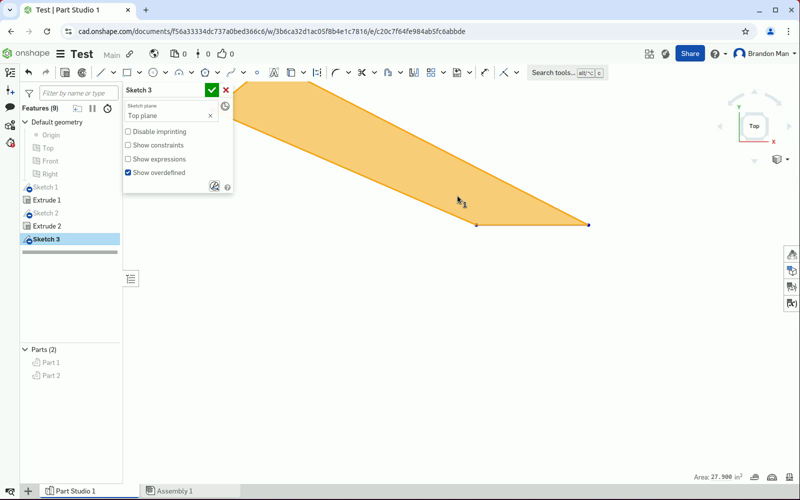
scroll(-6)
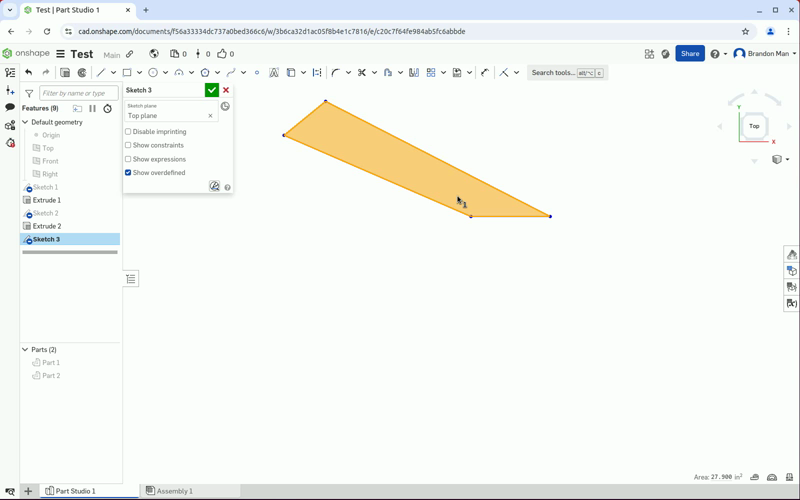
scroll(-6)
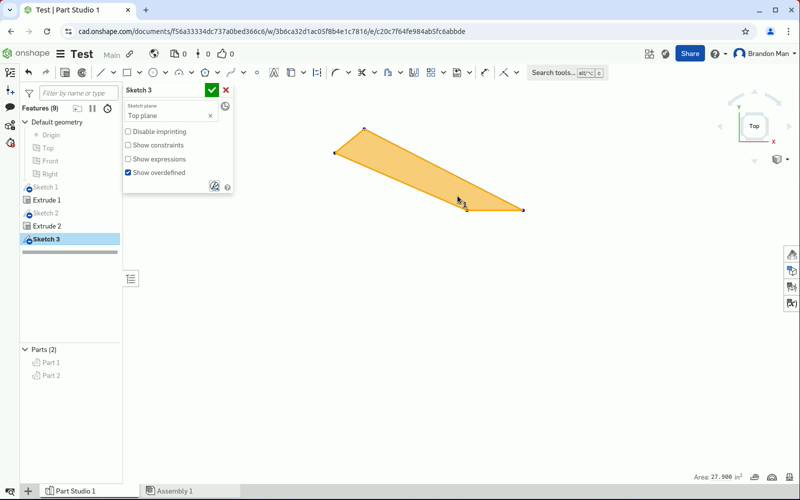
scroll(-6)
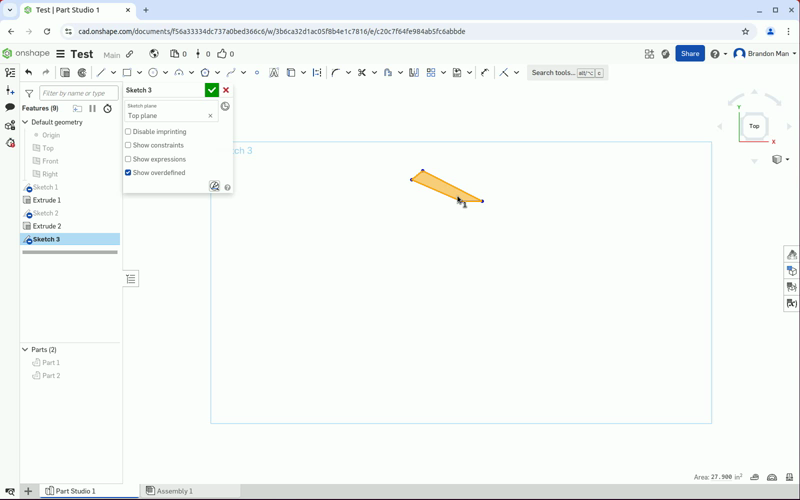
mouse_move(73, 352)
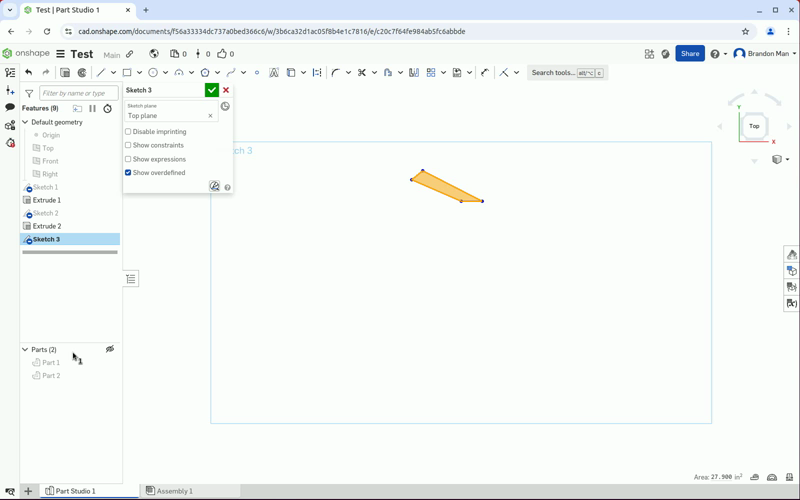
key(shift+y)
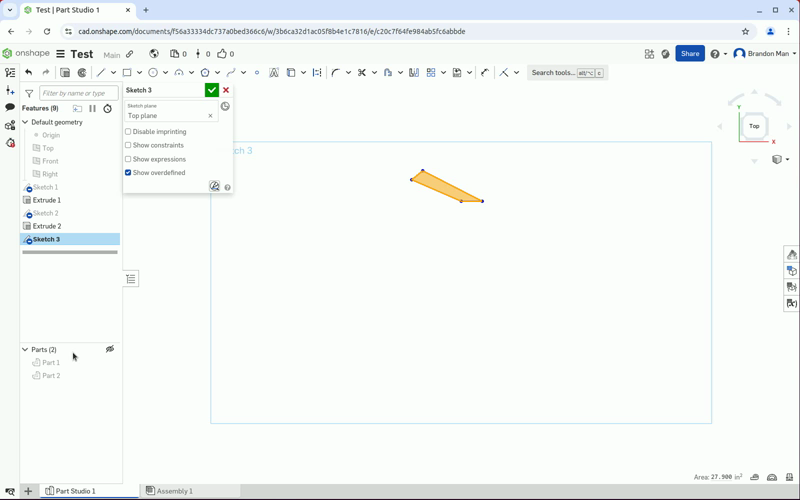
key(shift+e)
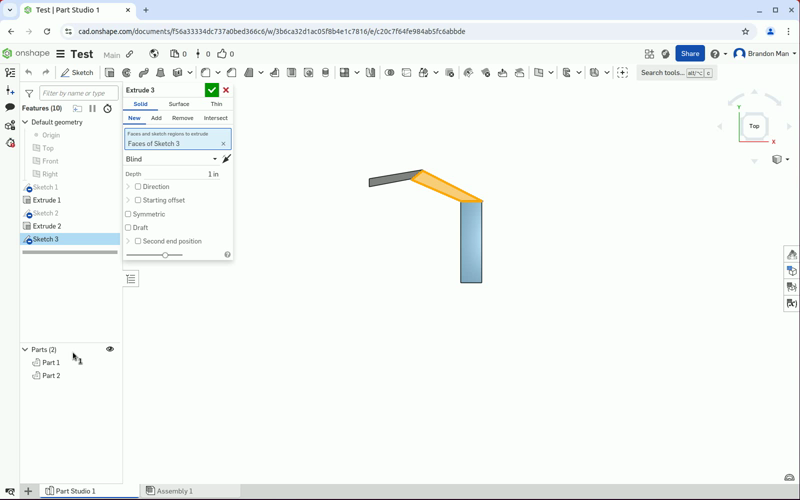
mouse_move(143, 106)
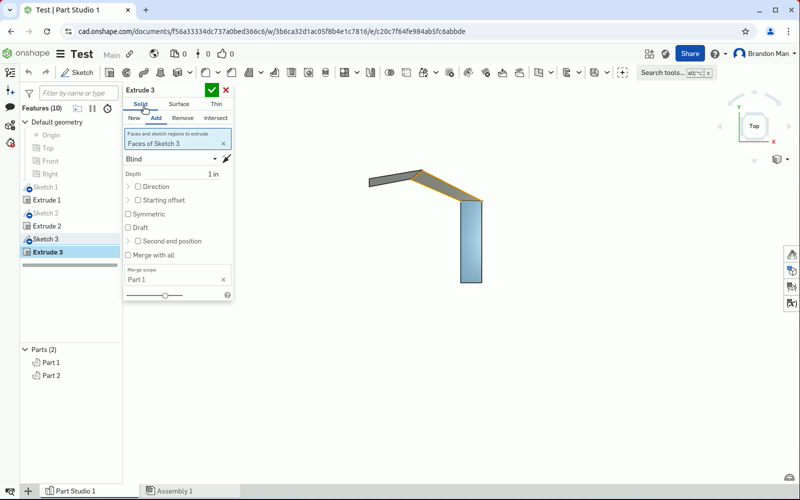
click(143, 106)
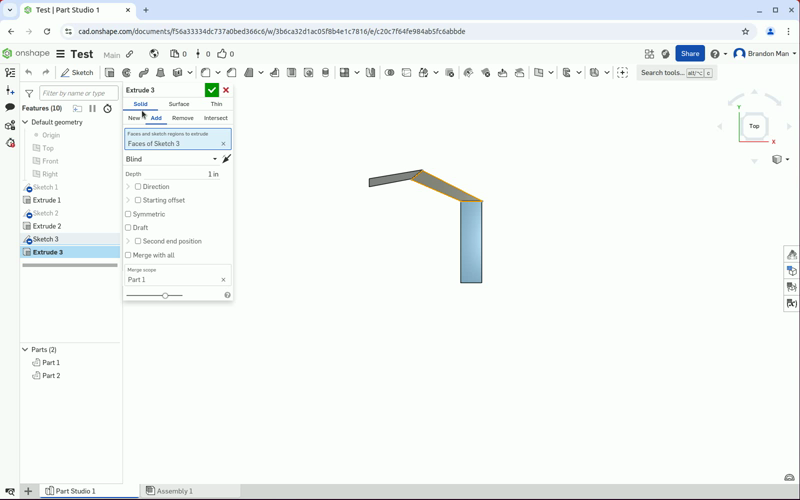
mouse_move(137, 120)
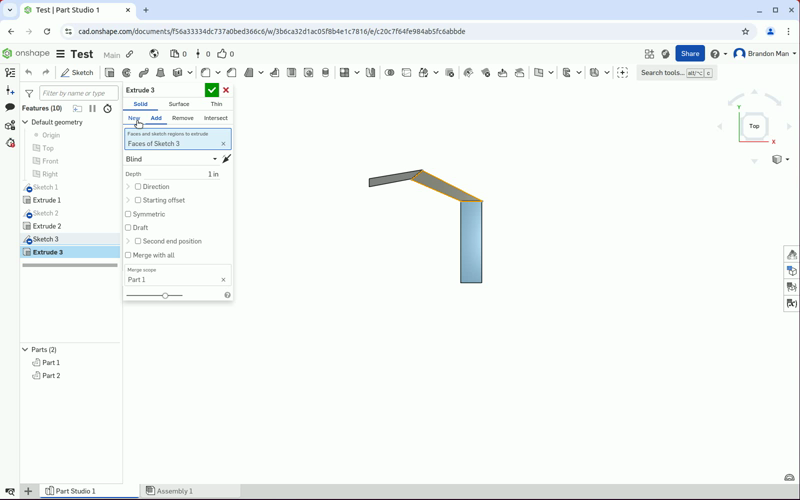
click(137, 120)
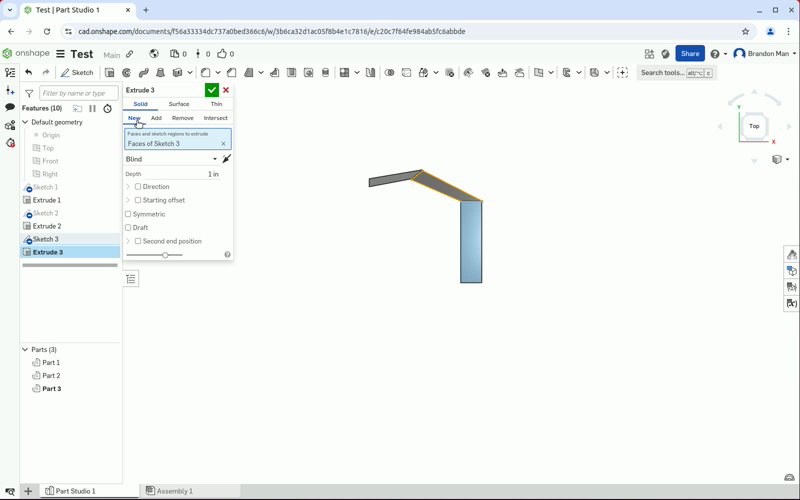
key(tab, 4)
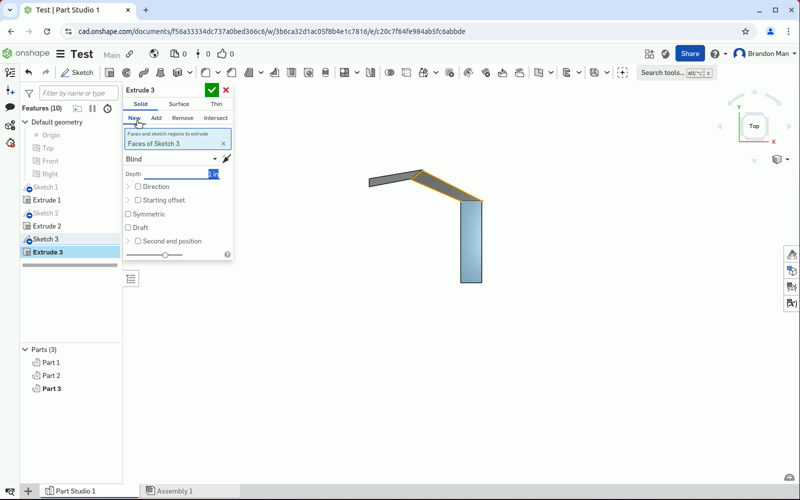
text(8.425)
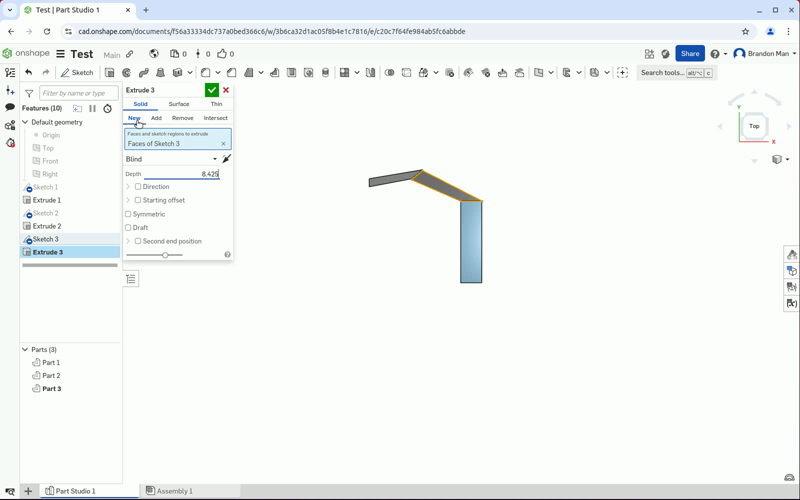
key(enter)
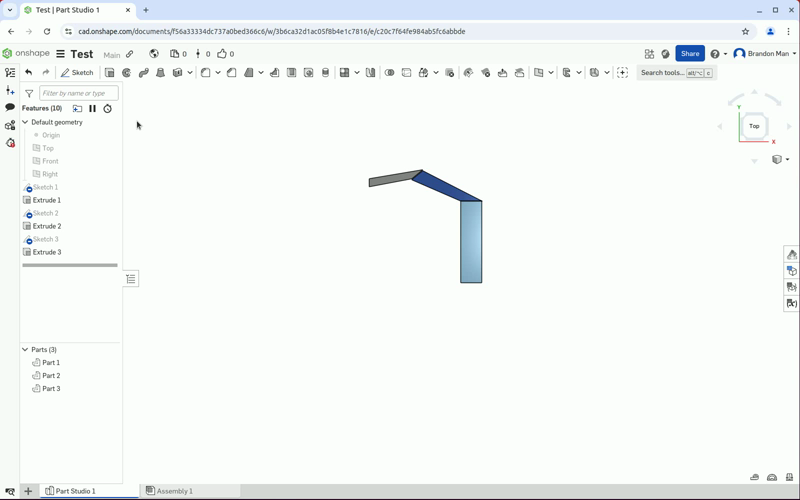
key(shift+h)
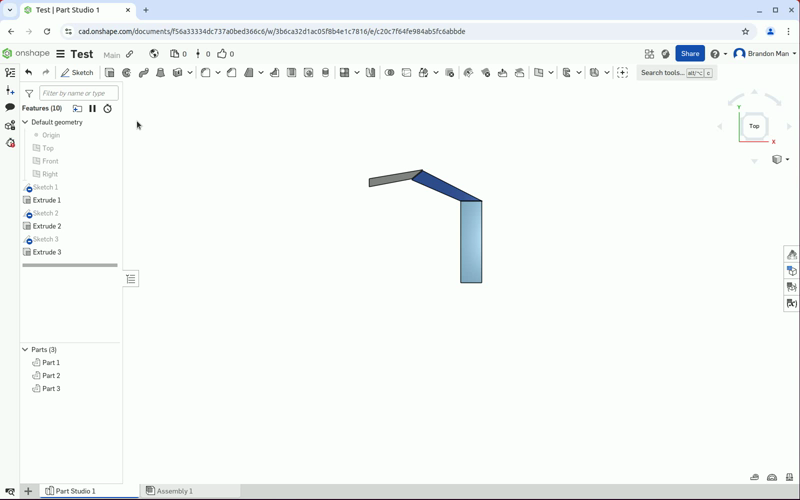
key(shift+h)
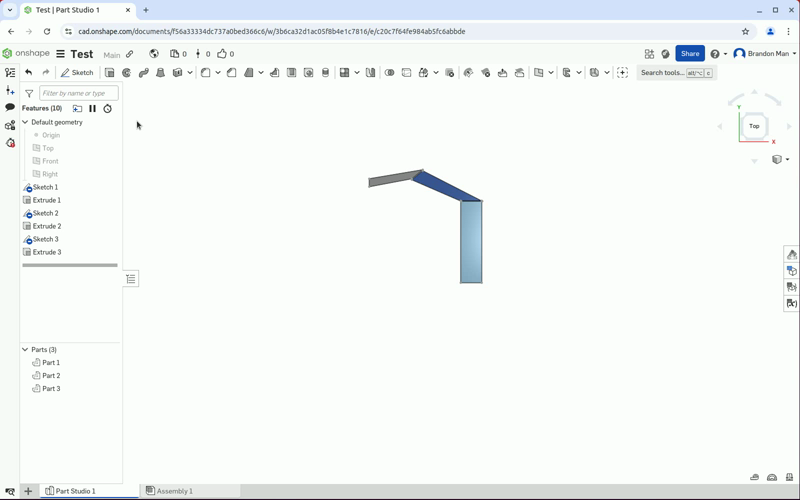
key(shift+7)
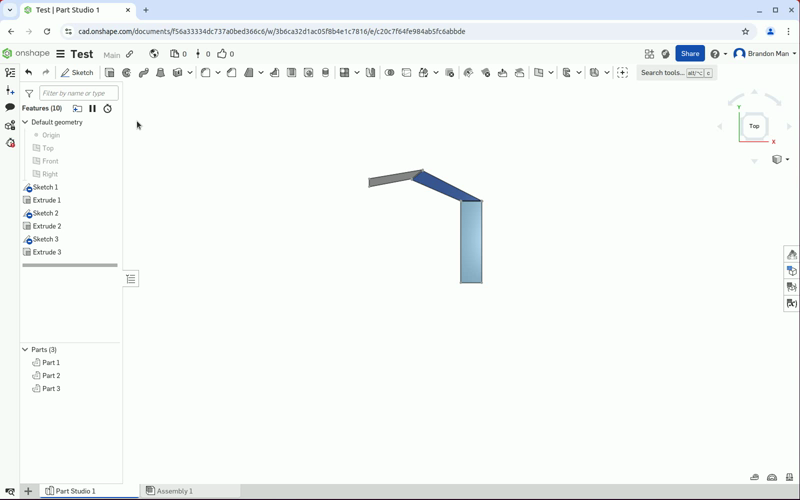
key(up, 3)
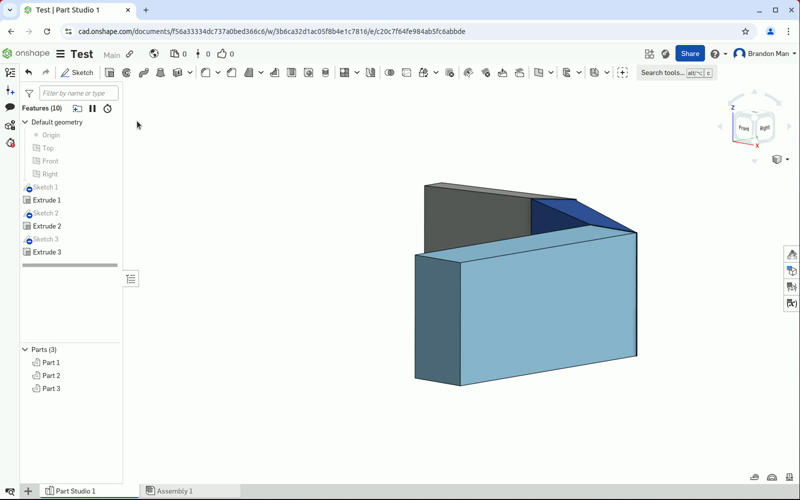
key(left, 3)
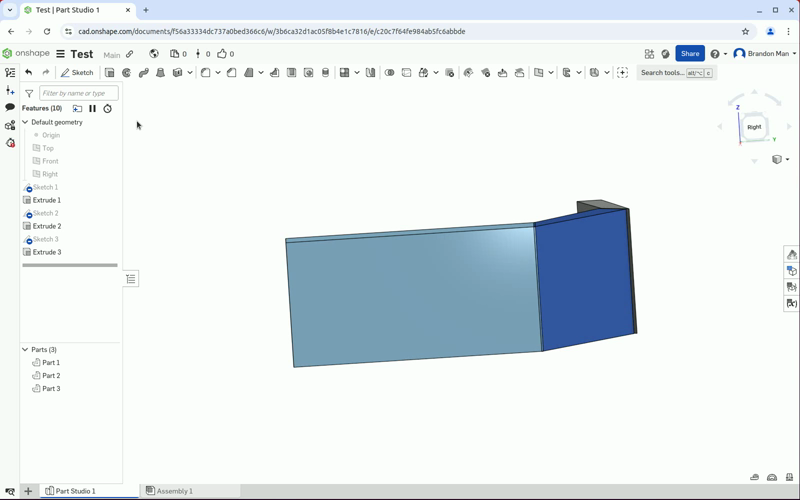
key(right, 3)
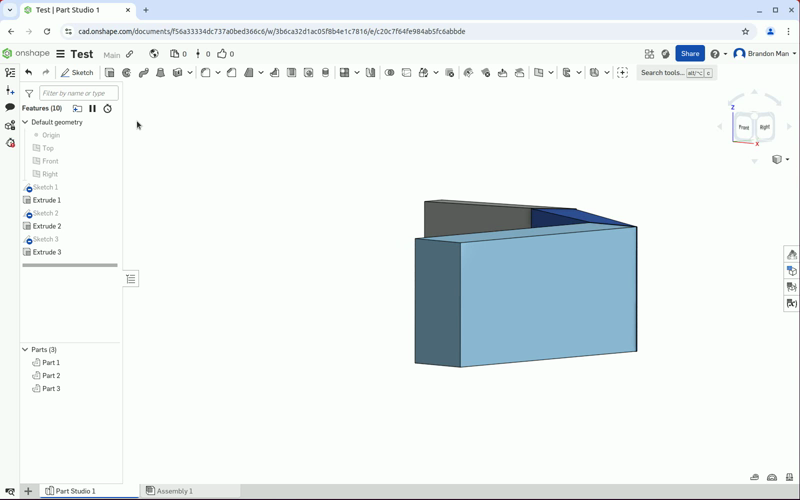
key(down, 3)
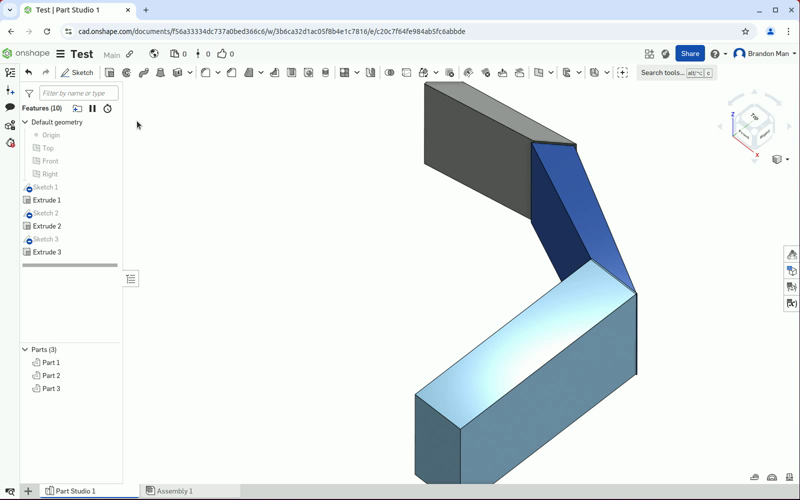
mouse_move(73, 189)
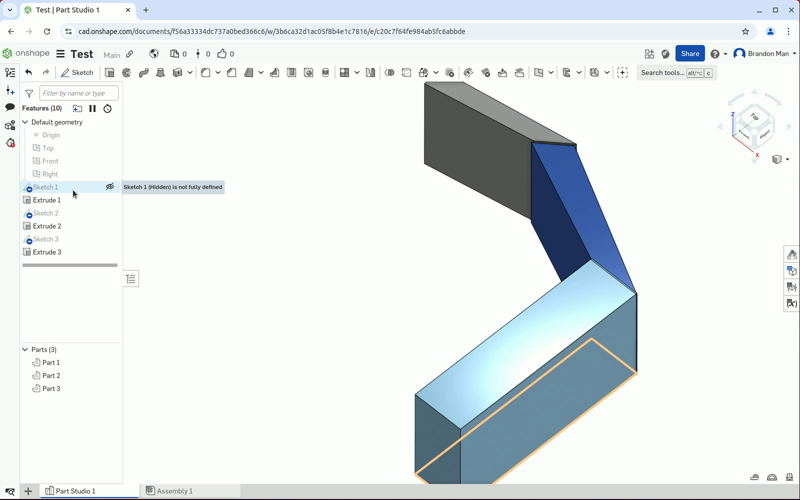
click(73, 189)